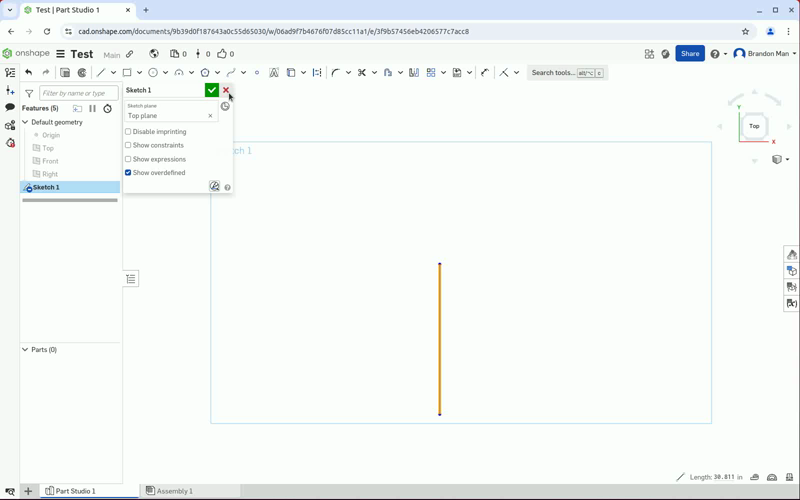
key(shift+h)
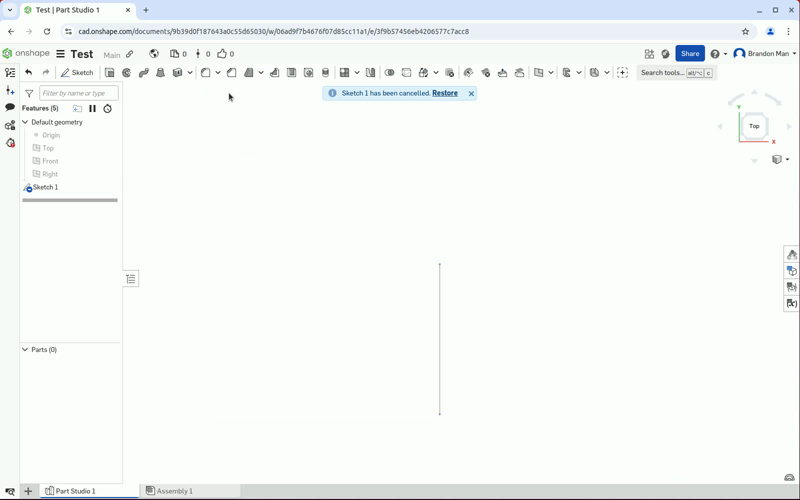
key(shift+s)
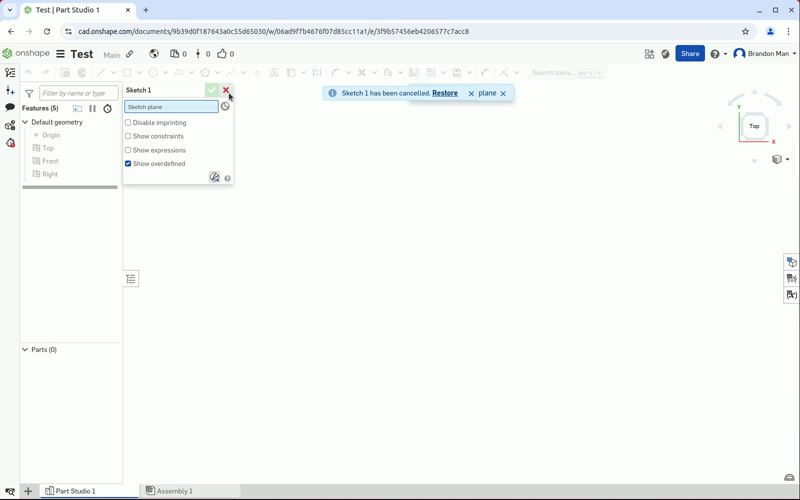
mouse_move(73, 150)
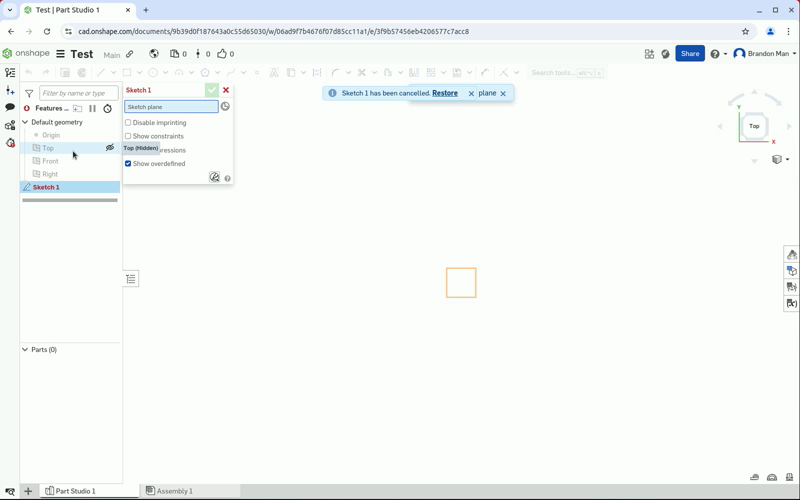
click(73, 150)
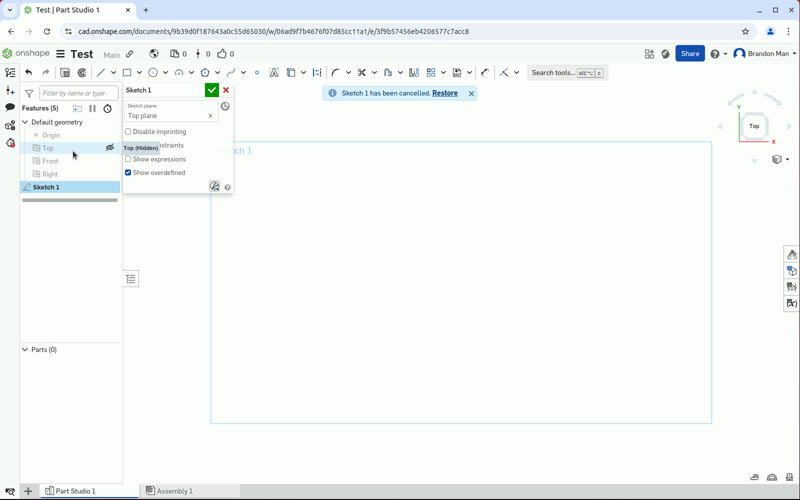
mouse_move(73, 352)
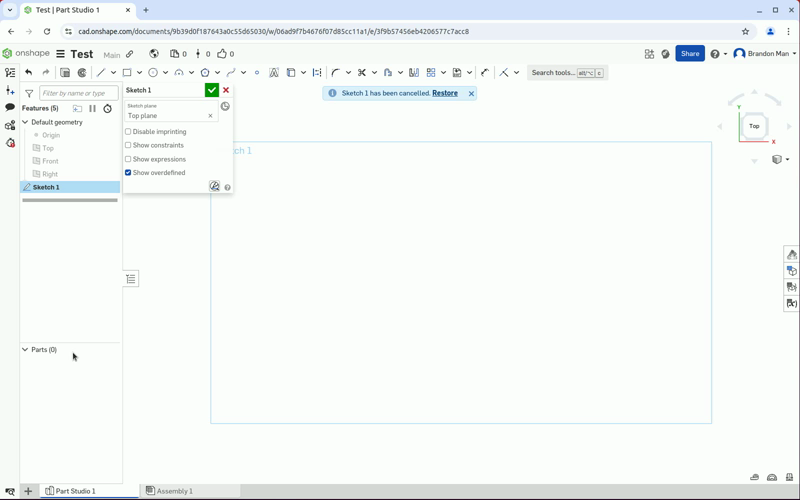
key(y)
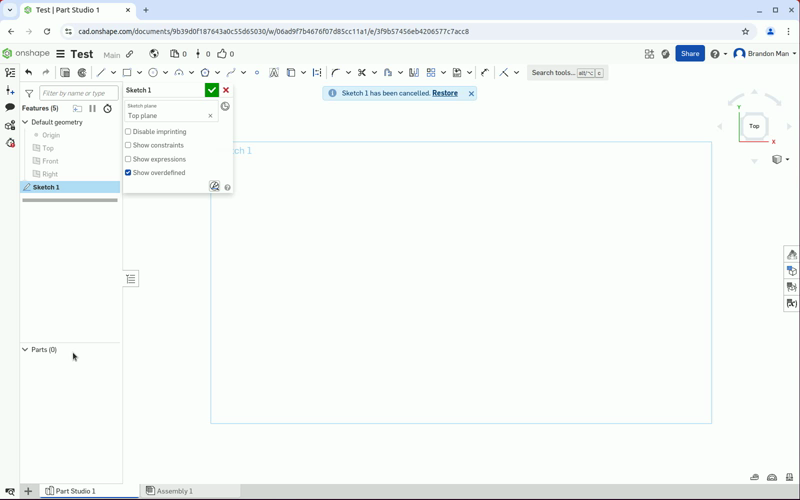
key(l)
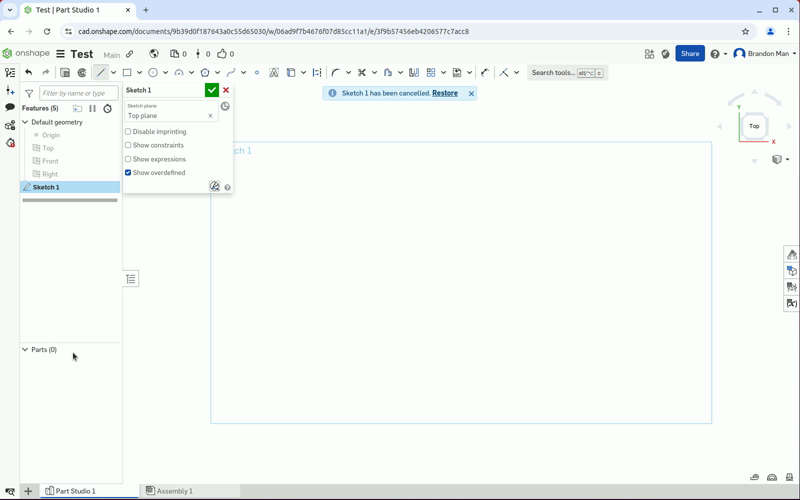
key_down(shift)
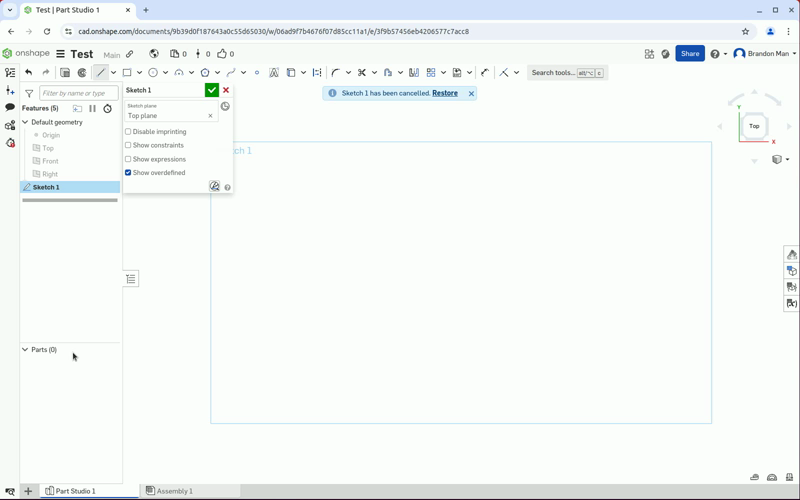
mouse_move(348, 395)
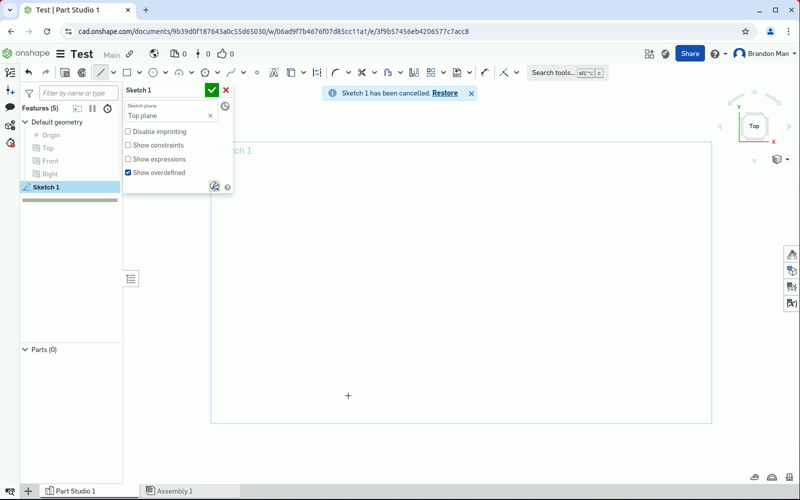
click(348, 395)
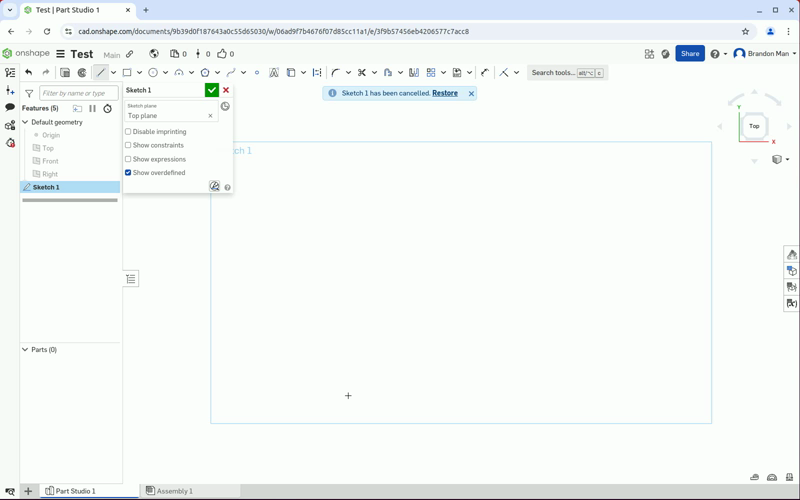
key_up(shift)
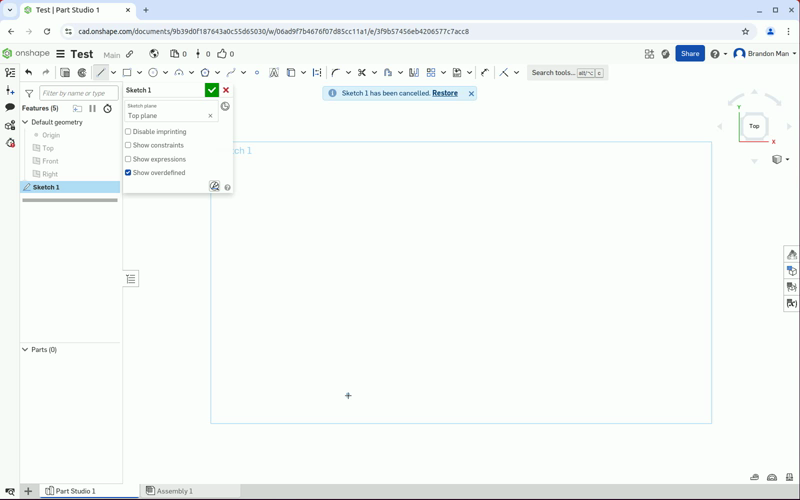
key_down(shift)
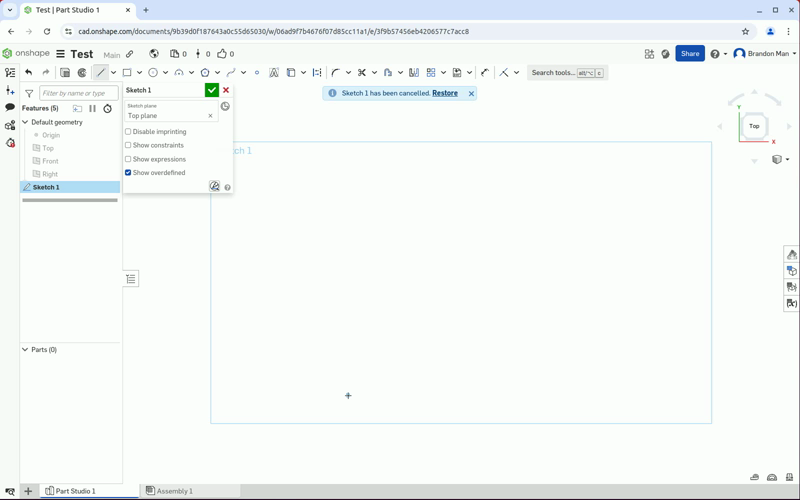
mouse_move(572, 395)
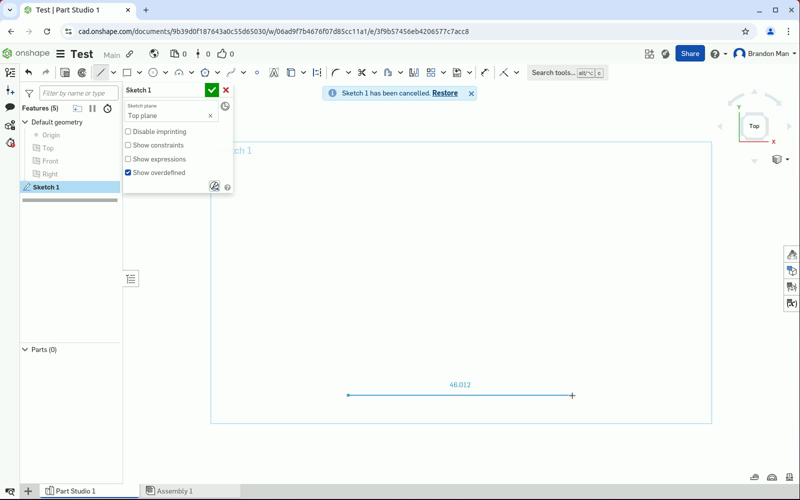
click(572, 395)
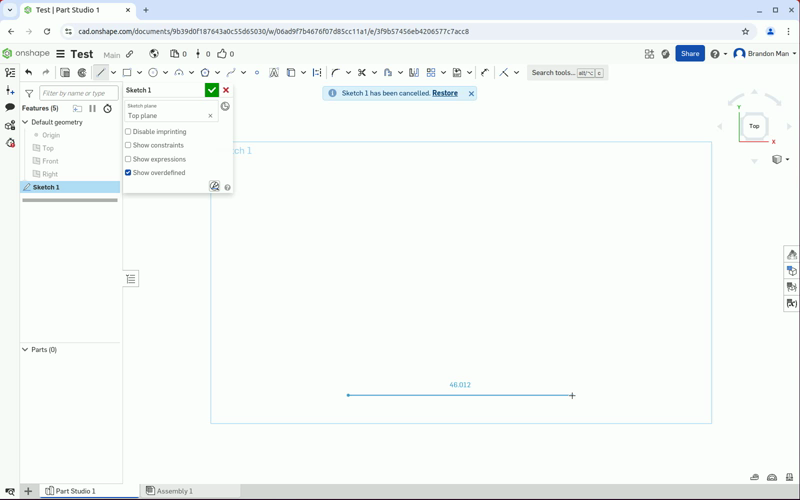
key_up(shift)
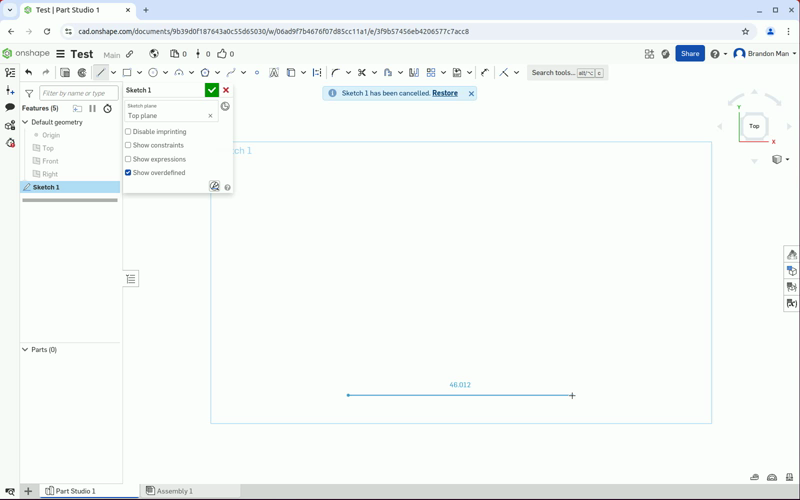
key_down(shift)
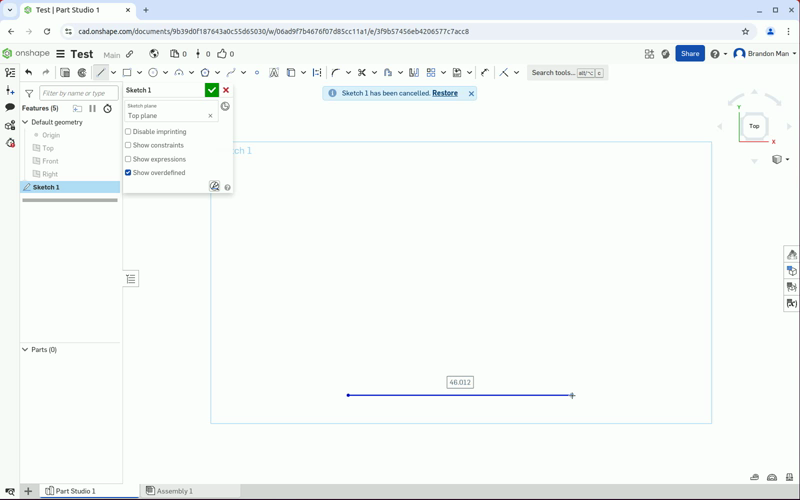
mouse_move(572, 171)
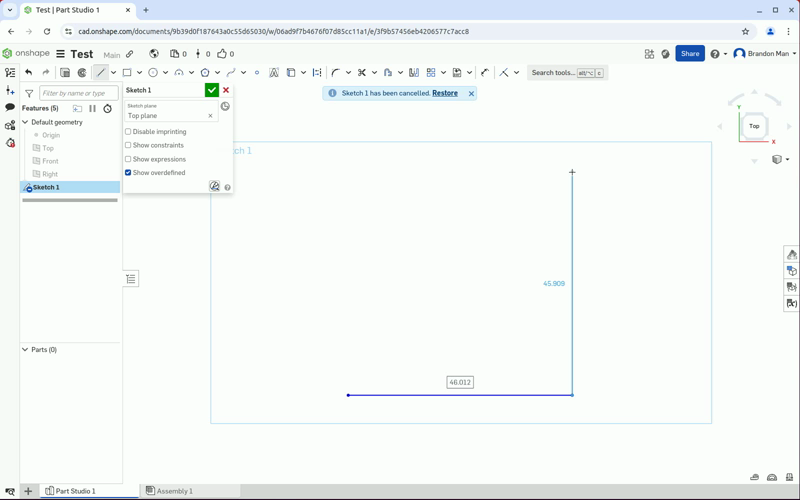
click(572, 171)
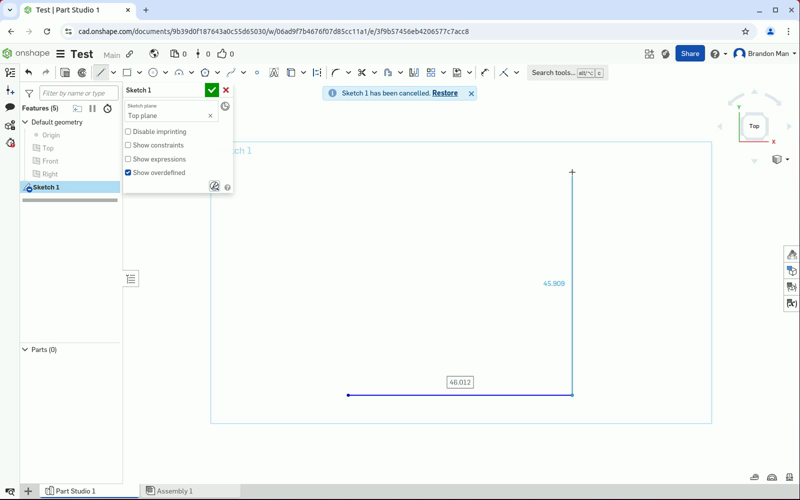
key_up(shift)
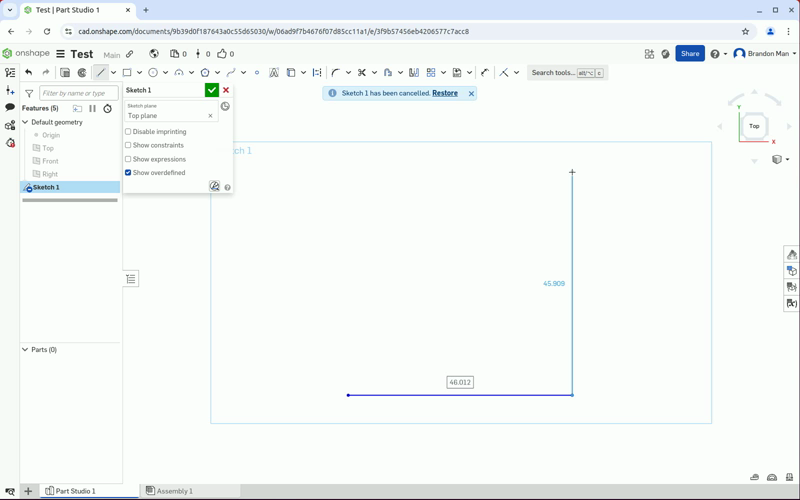
key_down(shift)
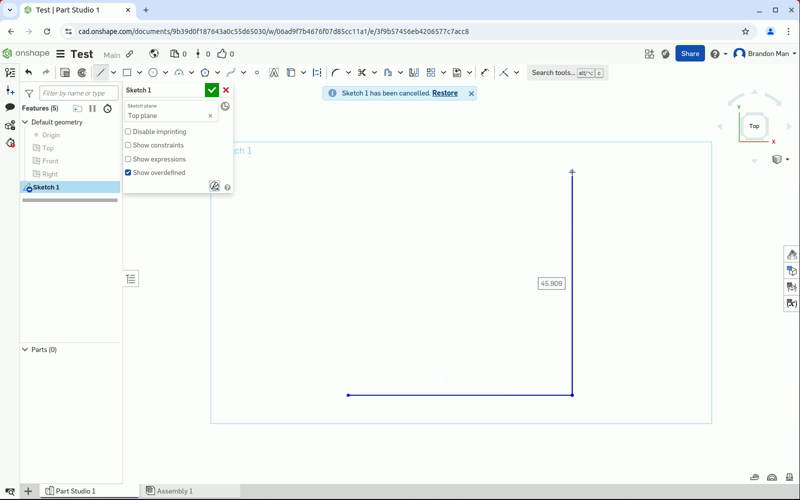
mouse_move(348, 171)
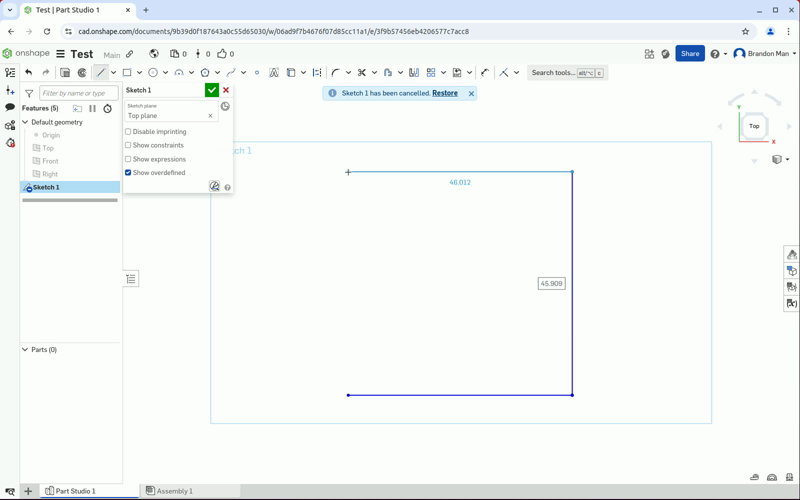
click(348, 171)
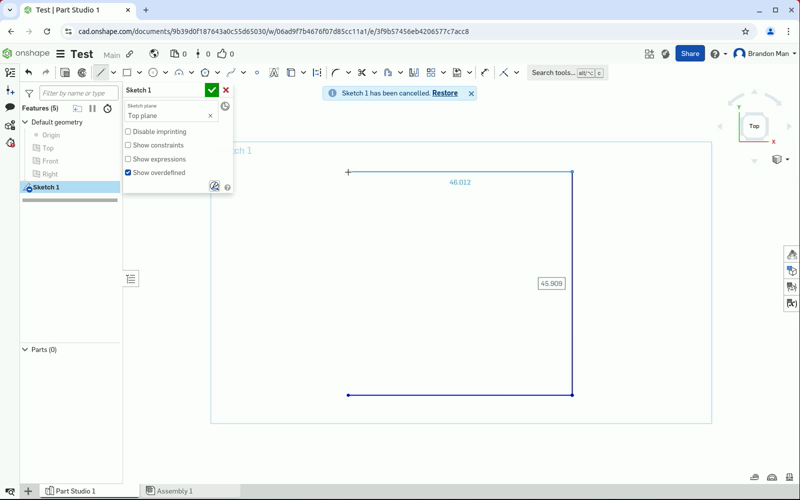
key_up(shift)
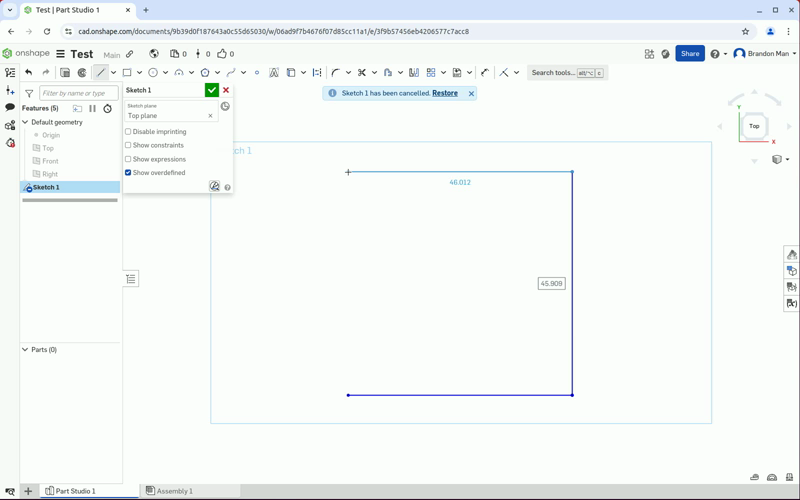
key_down(shift)
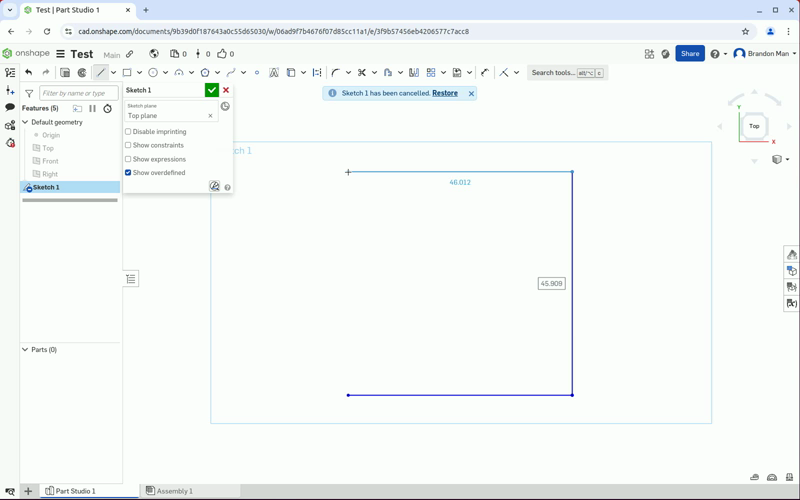
mouse_move(348, 395)
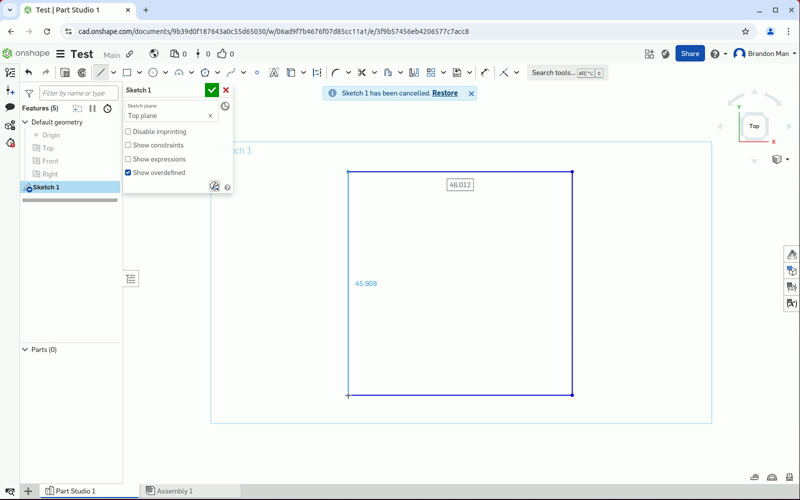
key_up(shift)
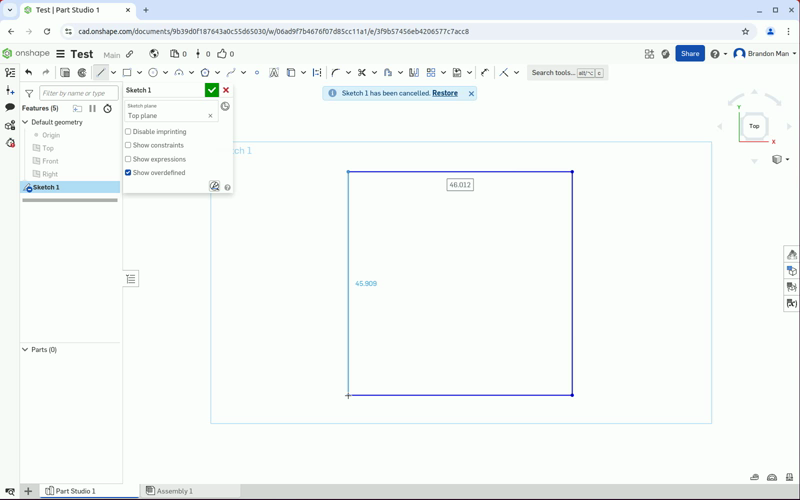
click(348, 395)
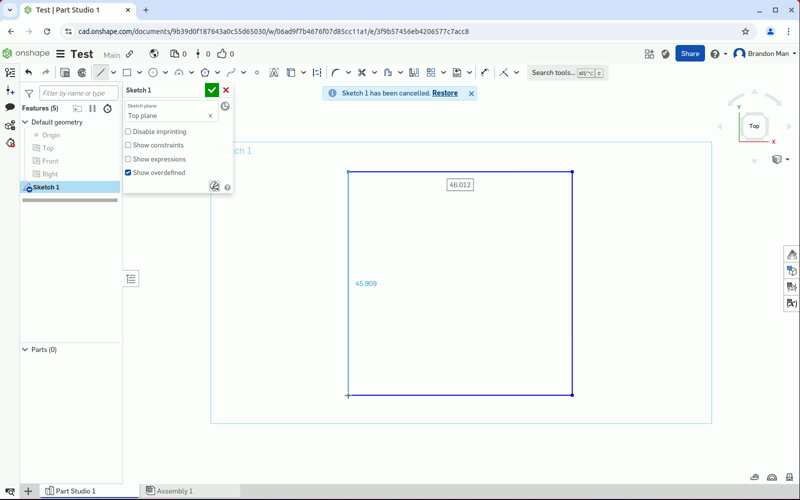
key(esc)
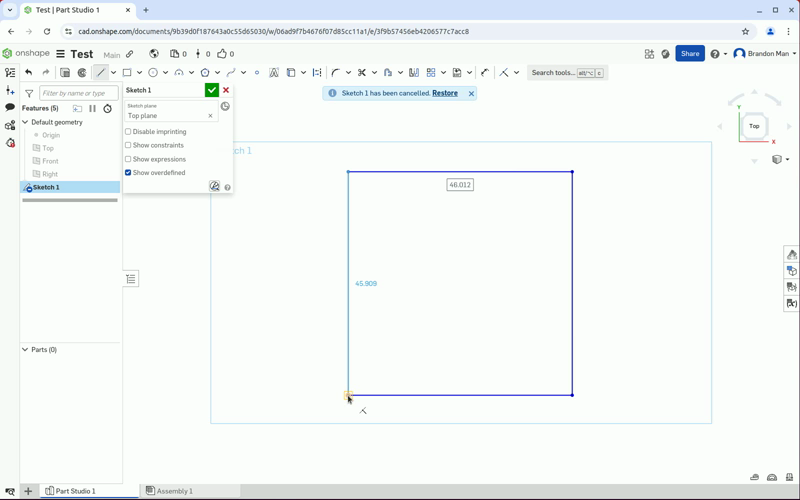
key(l)
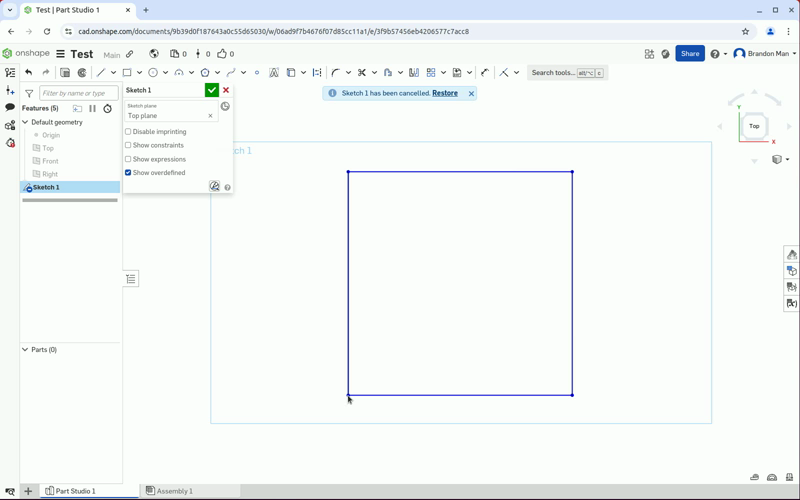
key_down(shift)
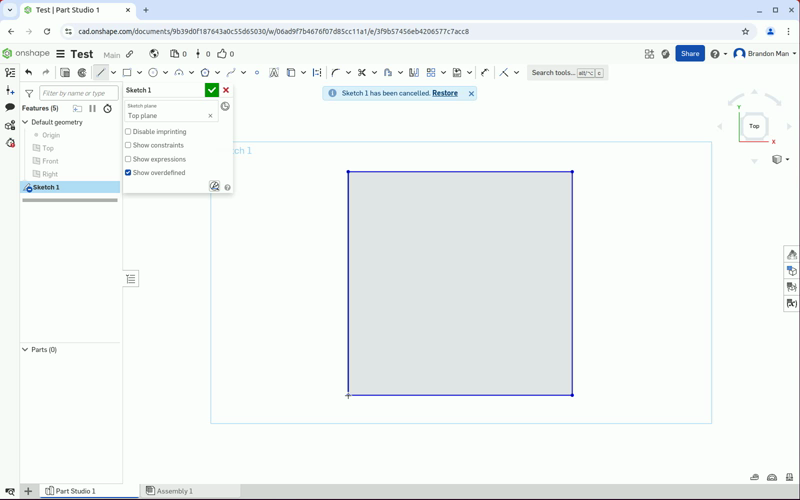
mouse_move(359, 383)
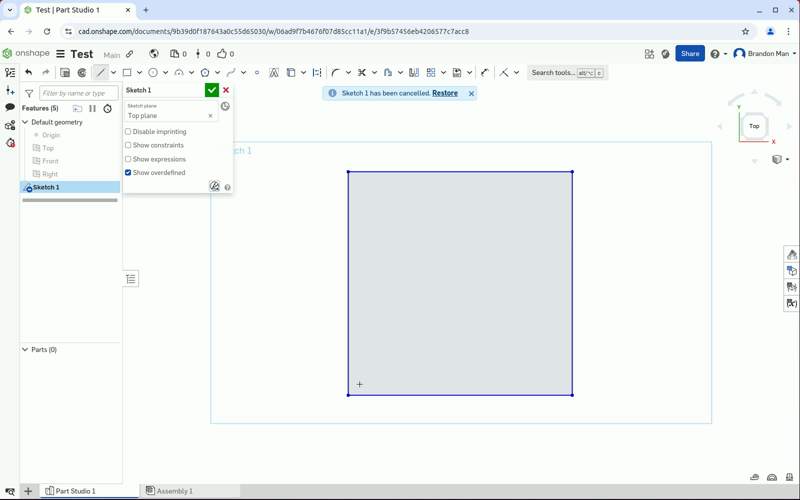
click(359, 383)
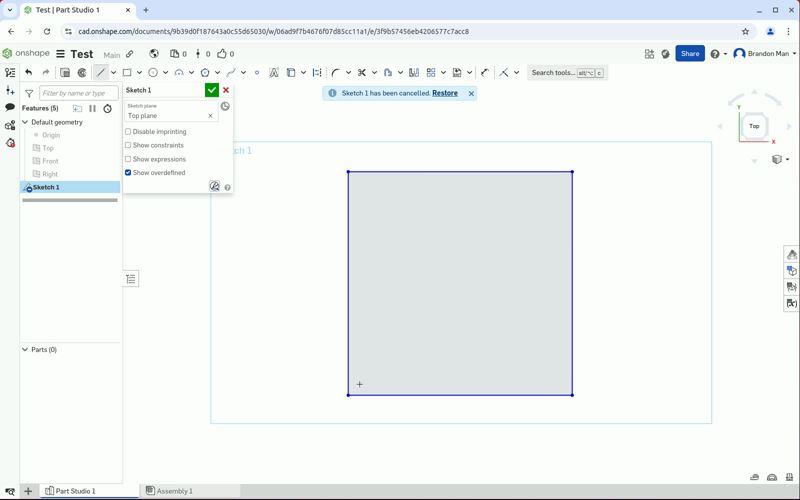
key_up(shift)
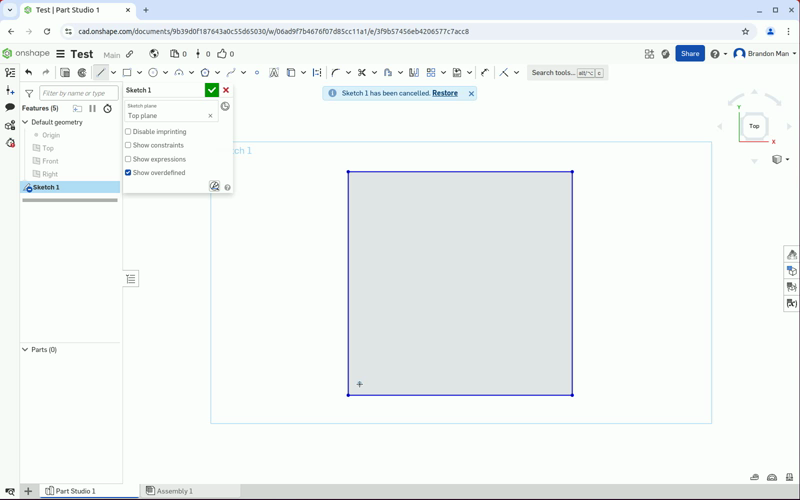
key_down(shift)
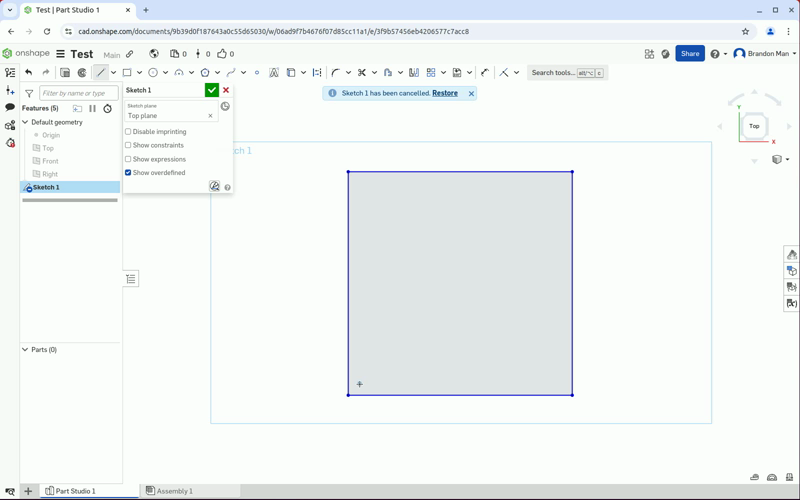
mouse_move(560, 383)
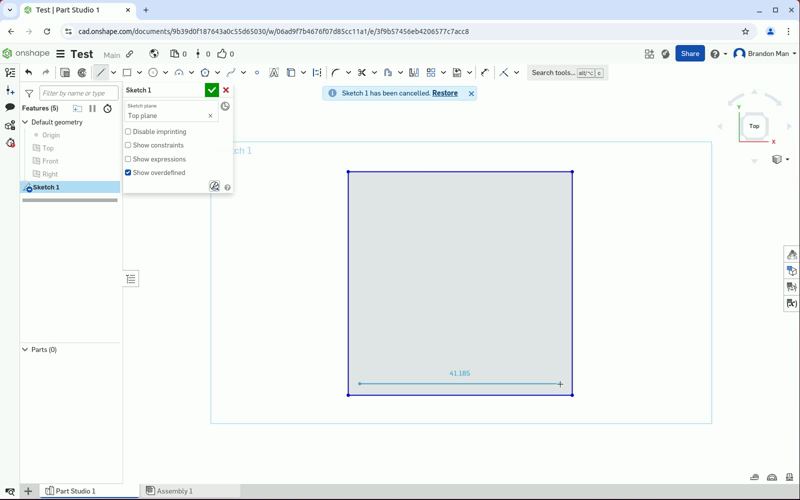
click(560, 383)
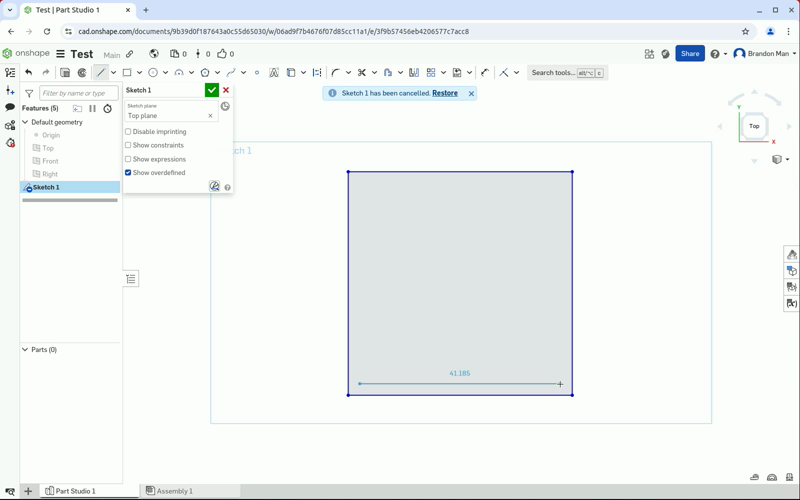
key_up(shift)
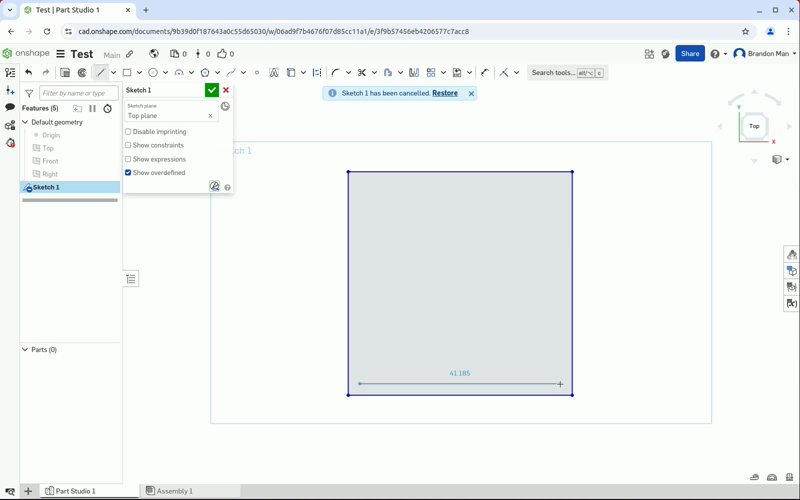
key_down(shift)
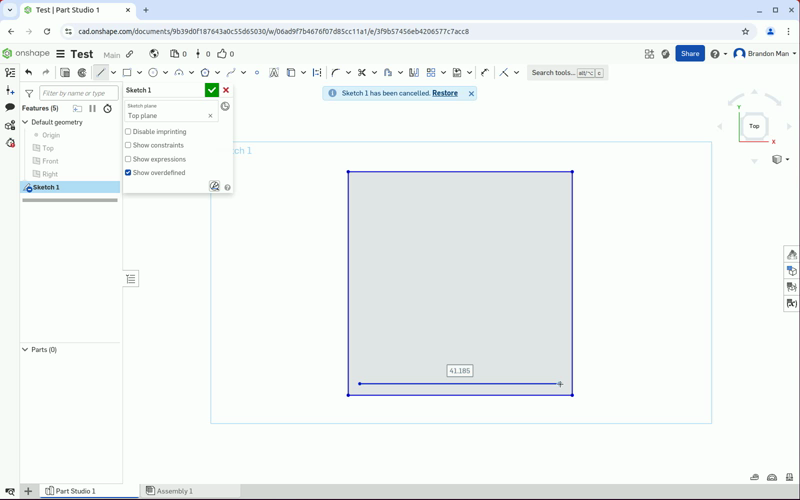
mouse_move(560, 183)
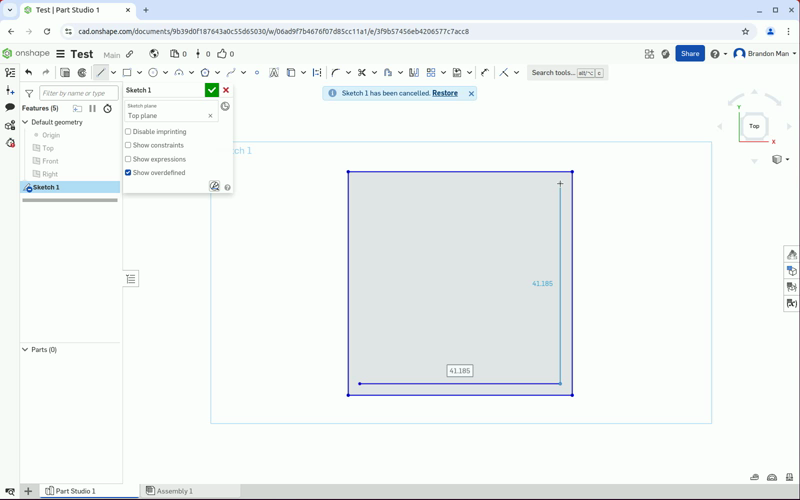
click(560, 183)
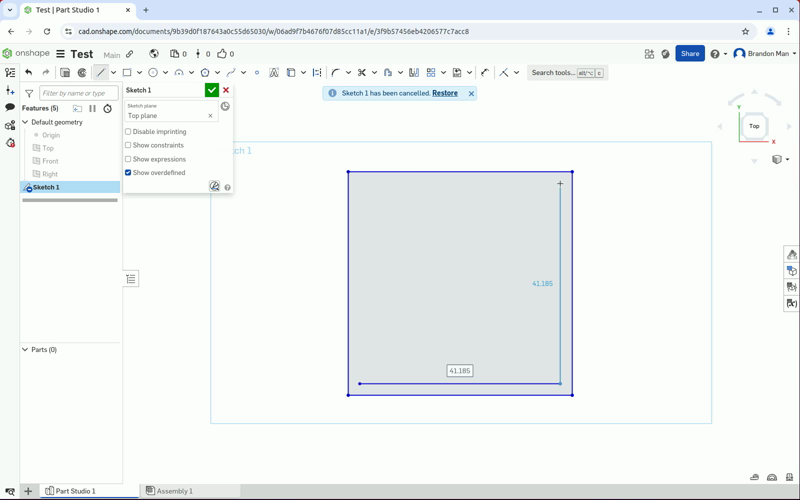
key_up(shift)
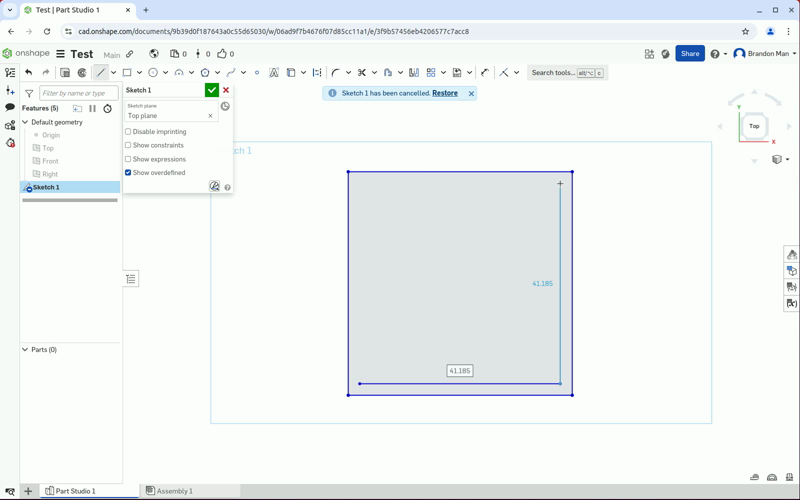
key_down(shift)
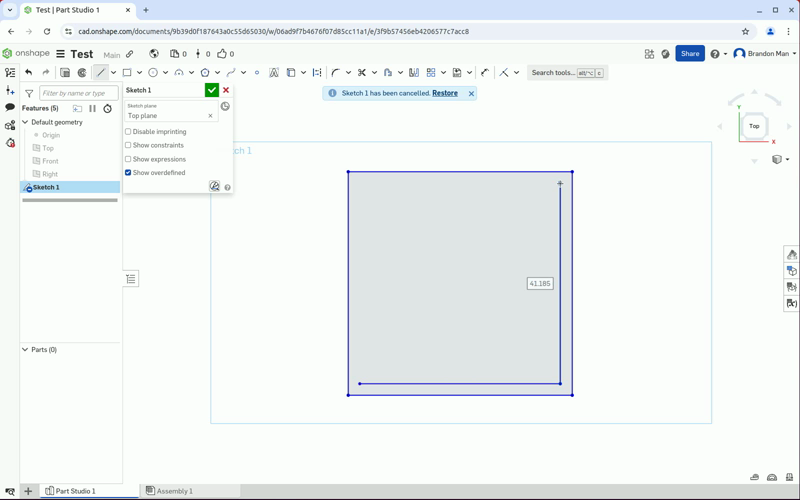
mouse_move(359, 183)
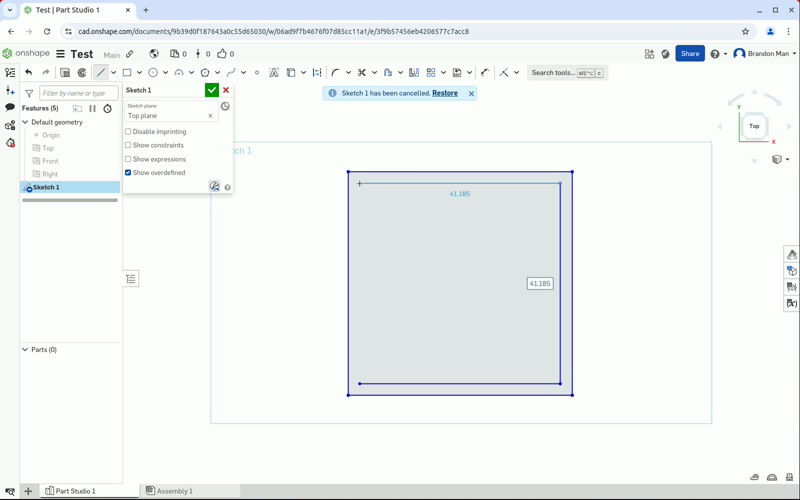
click(359, 183)
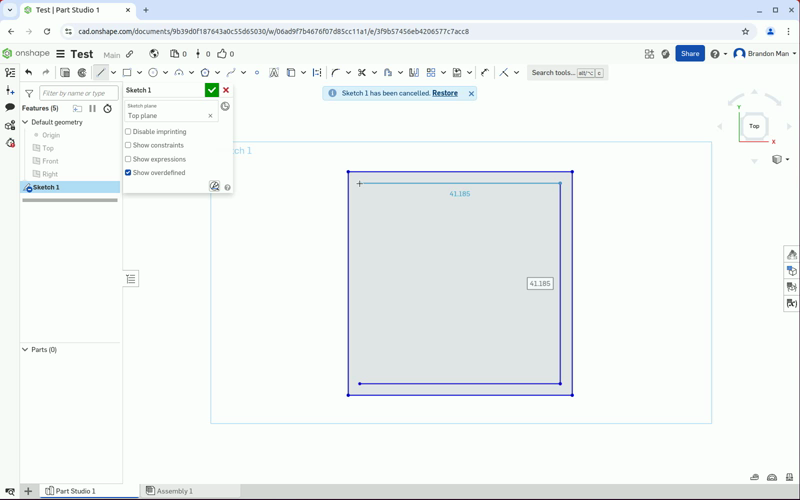
key_up(shift)
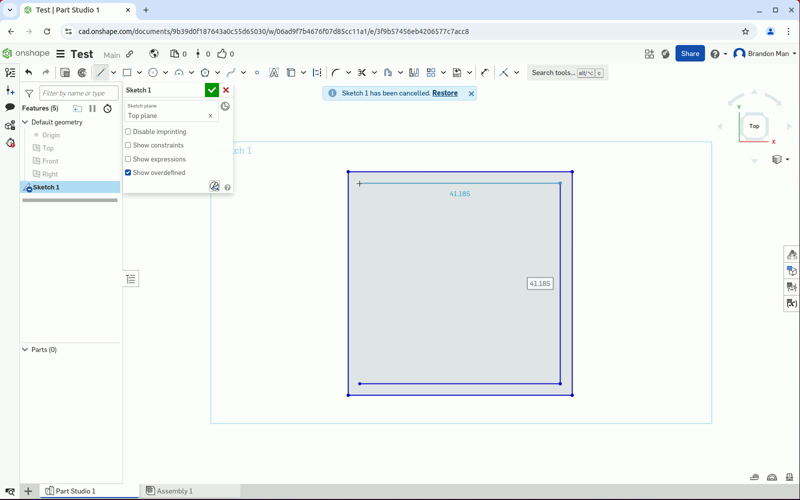
key_down(shift)
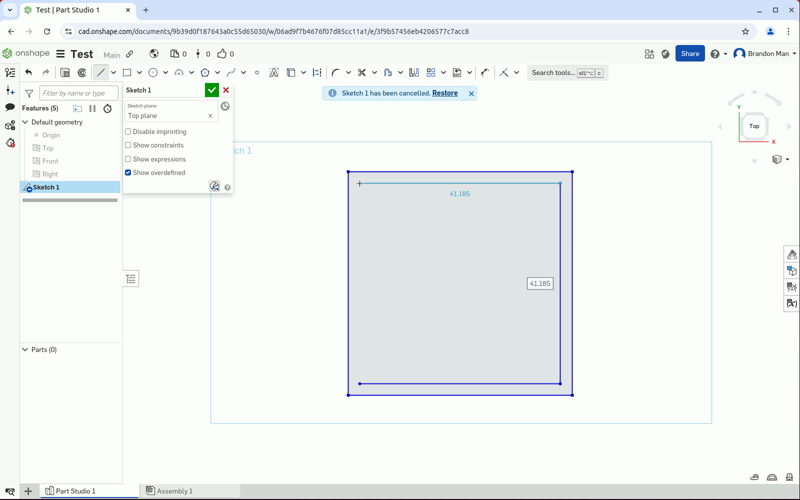
mouse_move(359, 383)
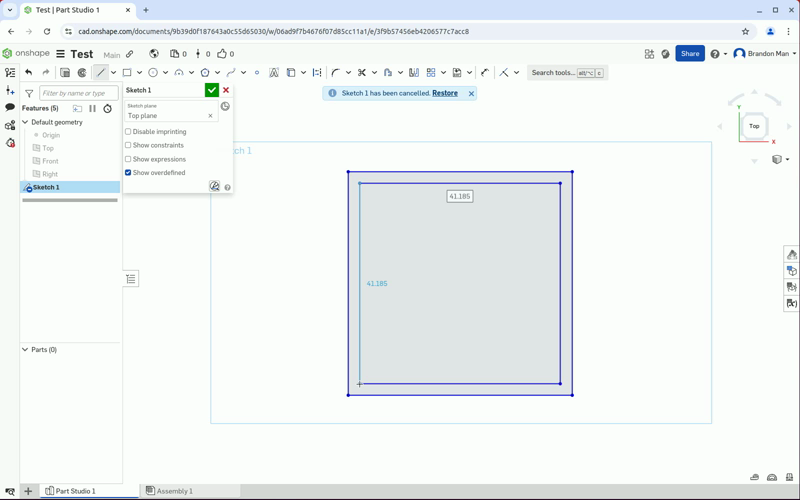
key_up(shift)
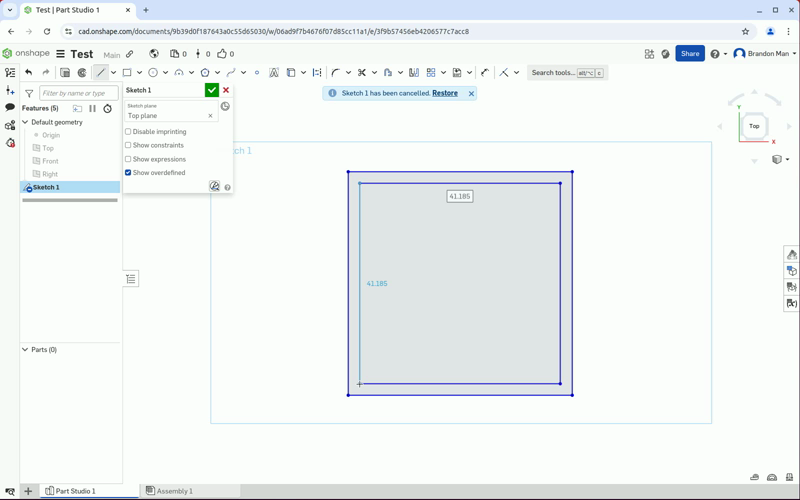
click(359, 383)
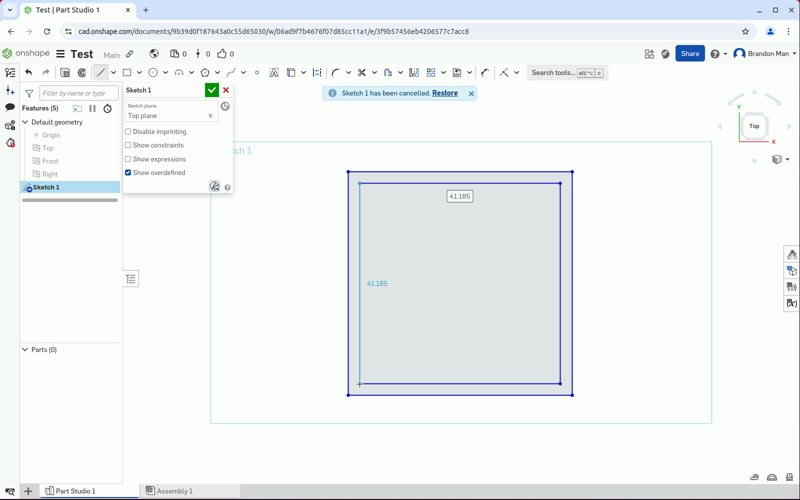
key(esc)
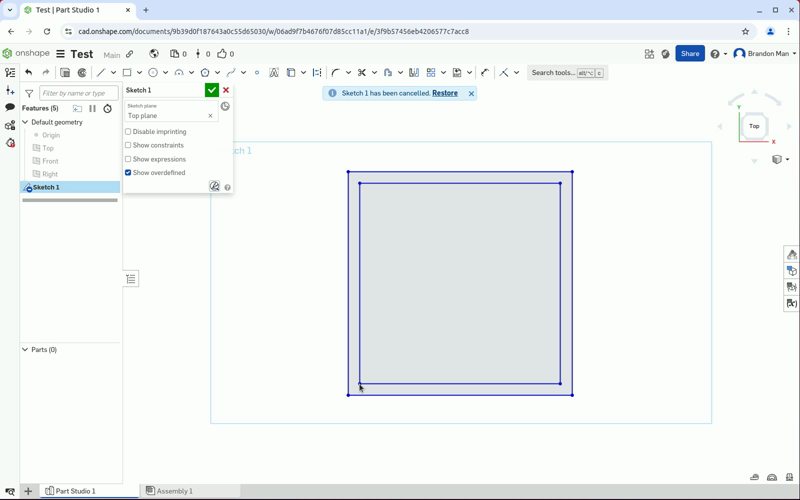
mouse_move(565, 178)
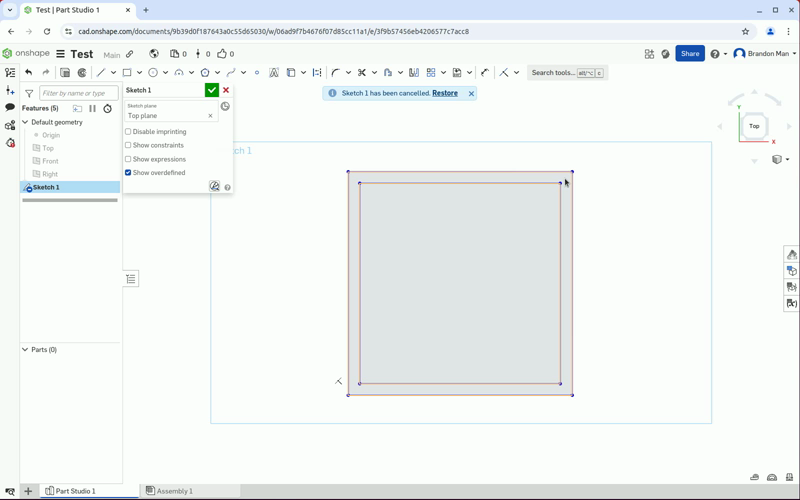
click(565, 178)
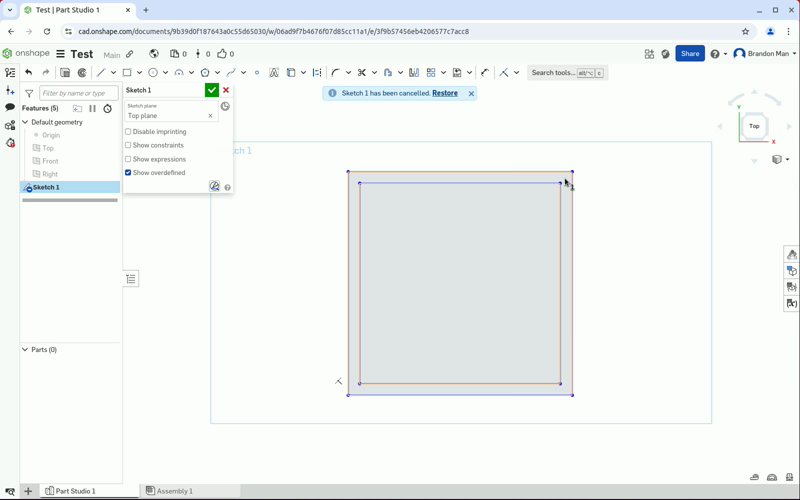
mouse_move(73, 352)
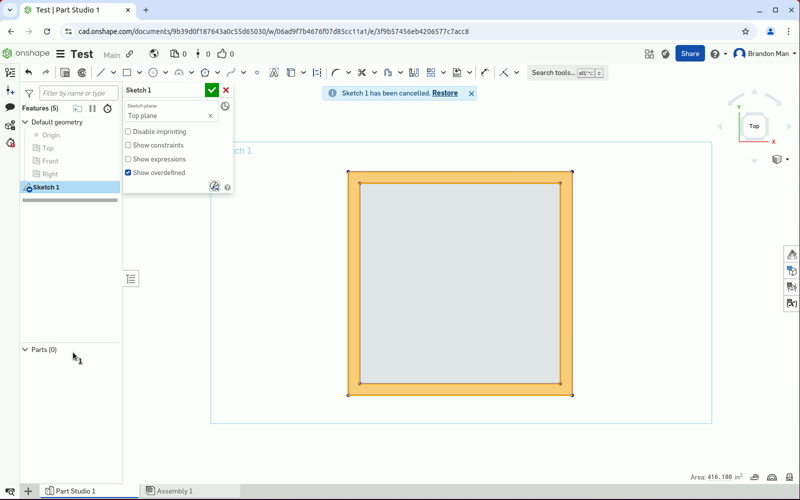
key(shift+y)
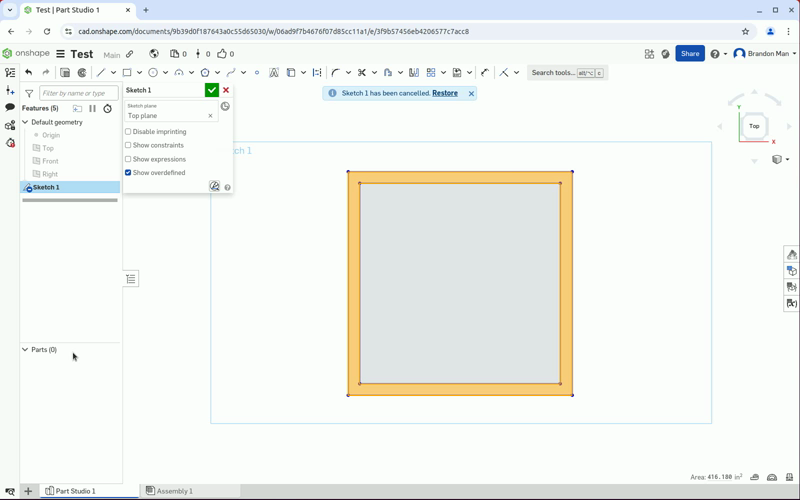
key(shift+e)
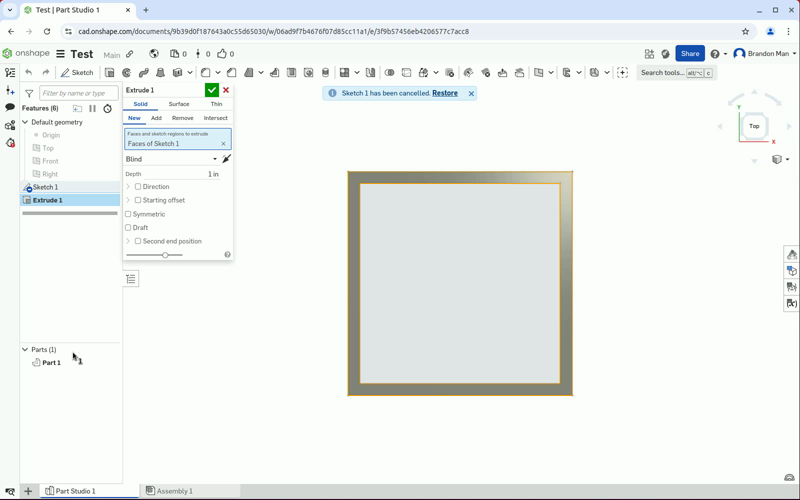
mouse_move(143, 106)
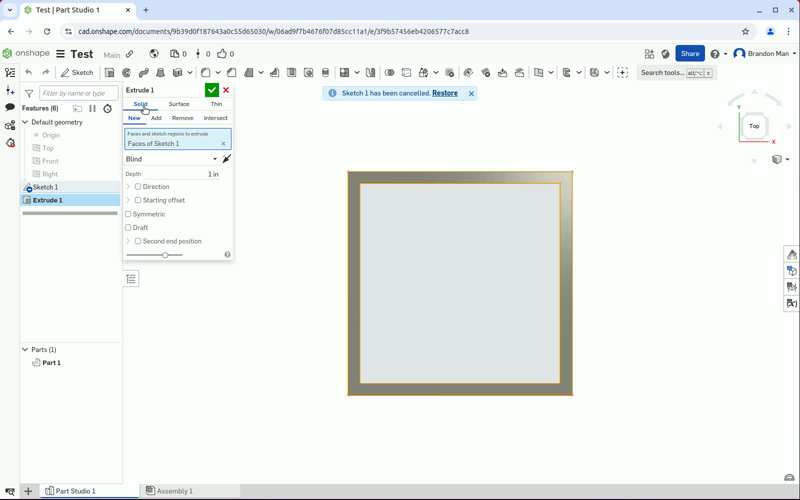
click(143, 106)
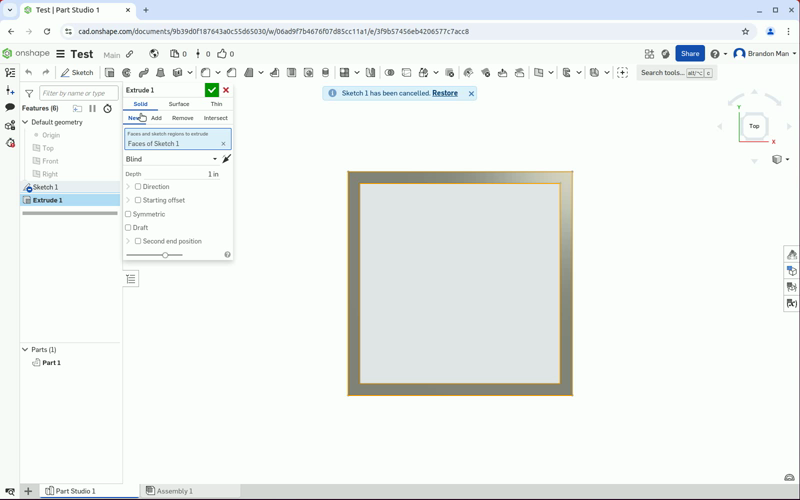
mouse_move(137, 120)
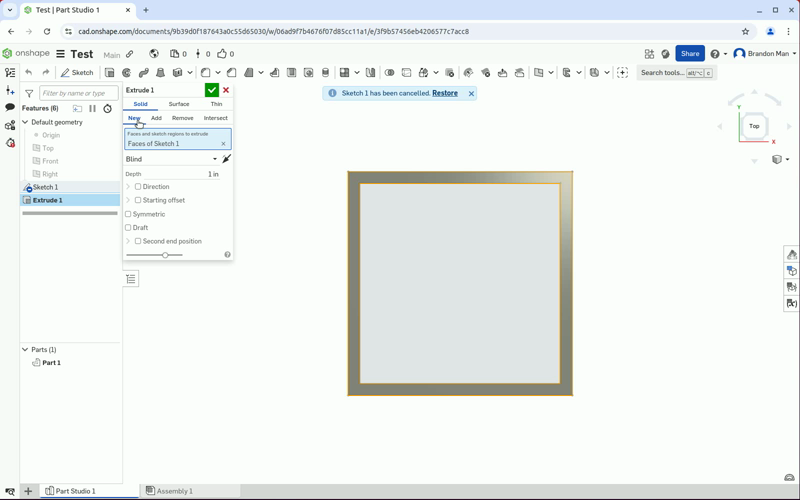
click(137, 120)
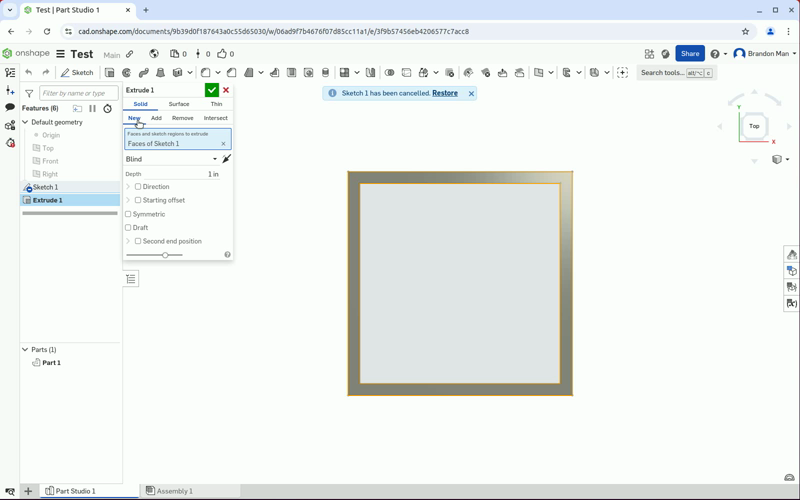
key(tab, 4)
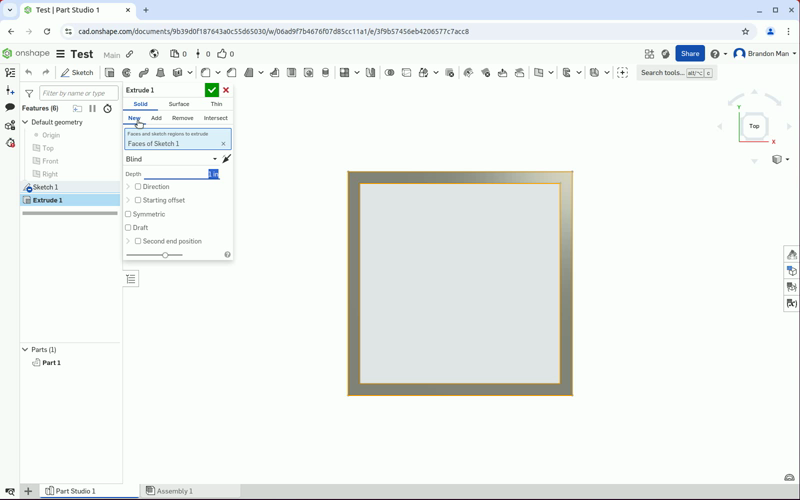
text(0.241)
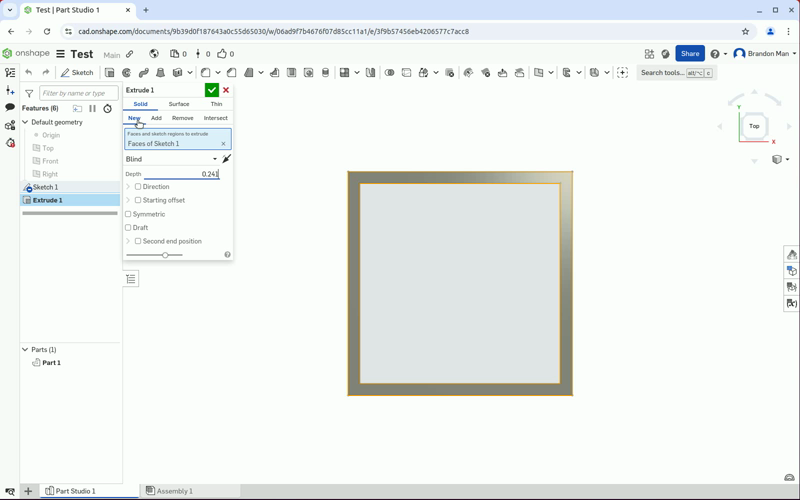
key(enter)
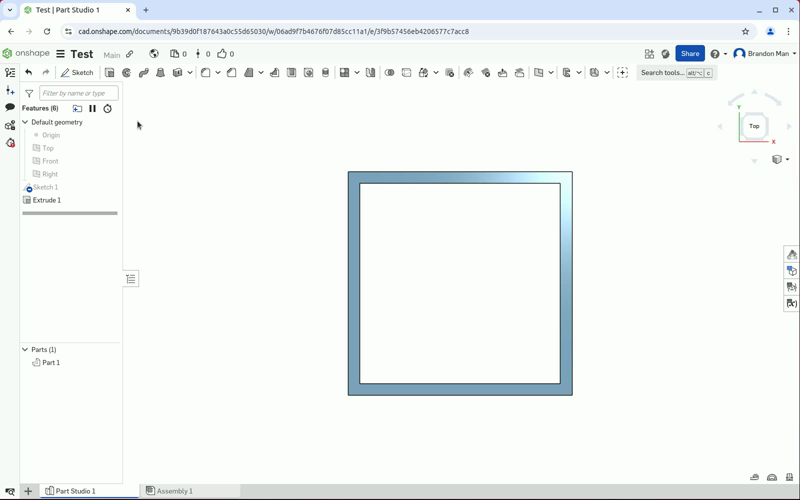
key(shift+h)
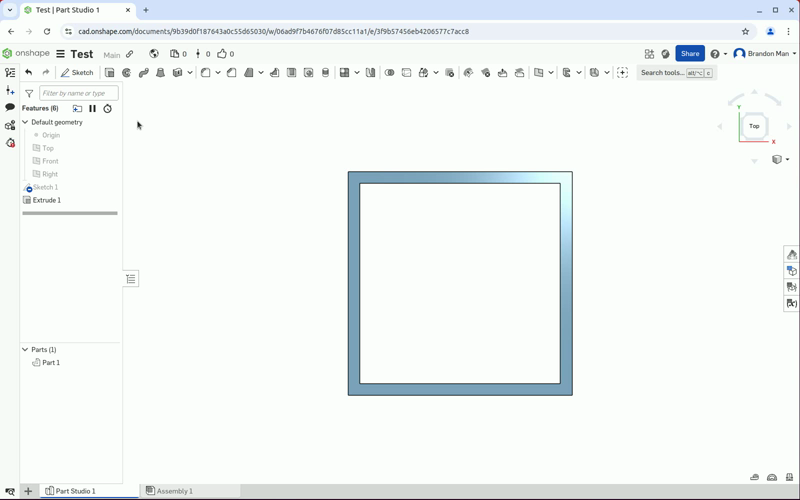
key(shift+h)
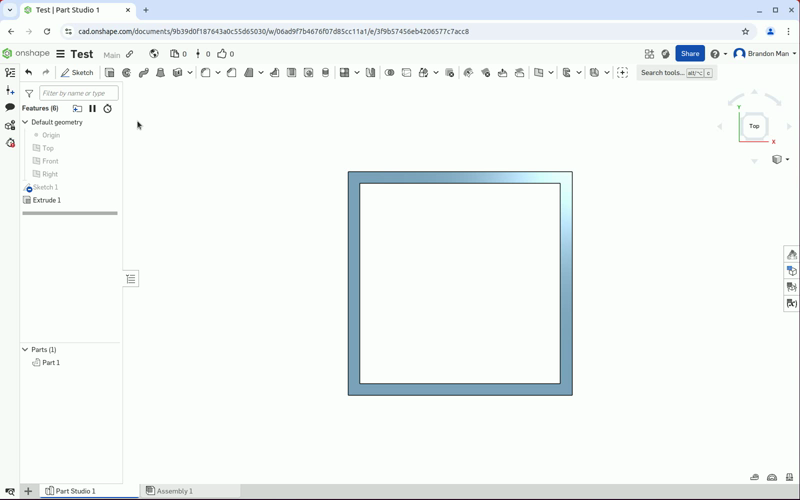
mouse_move(73, 189)
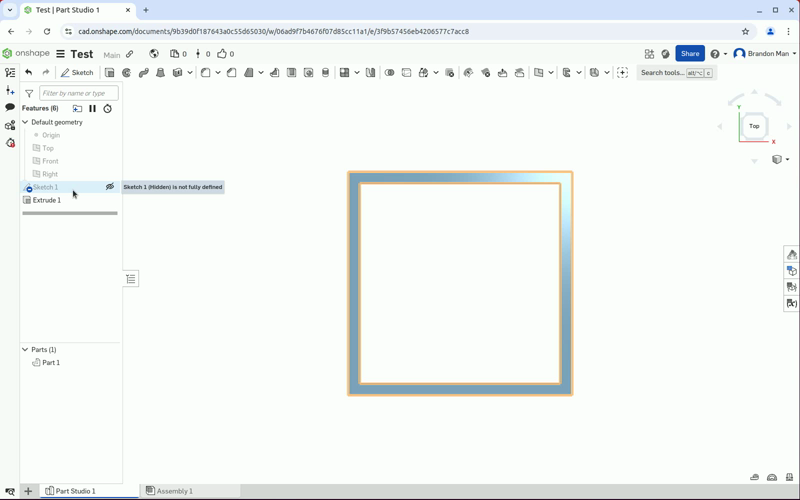
click(73, 189)
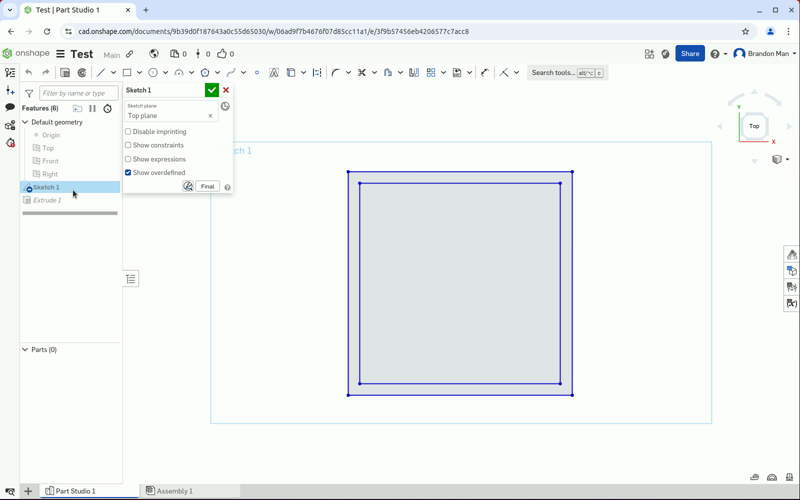
mouse_move(229, 92)
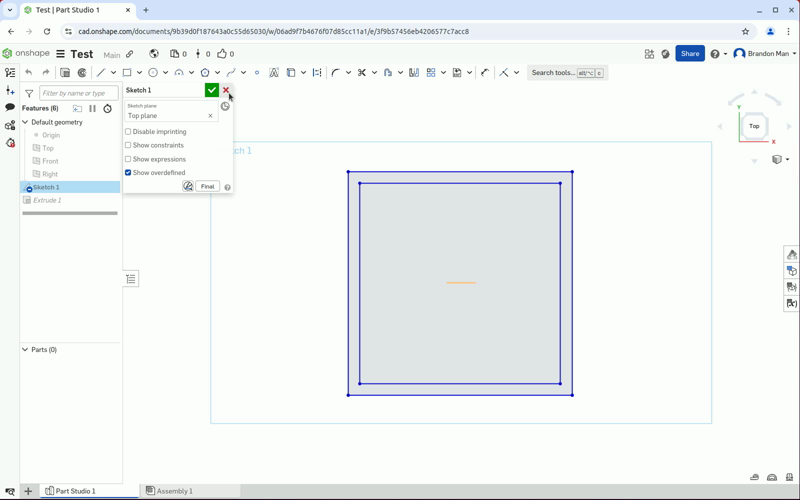
click(229, 92)
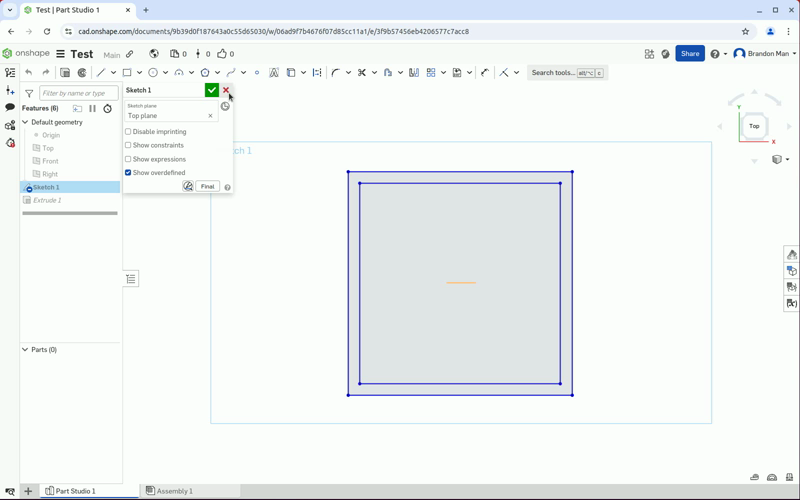
key(shift+s)
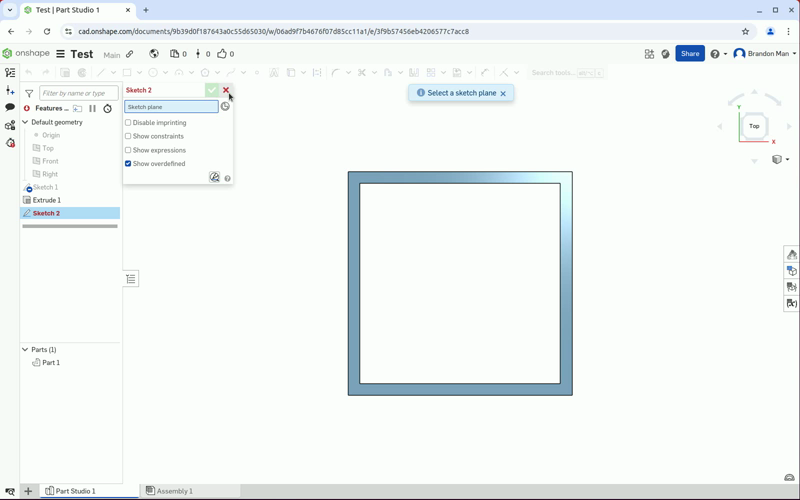
mouse_move(73, 150)
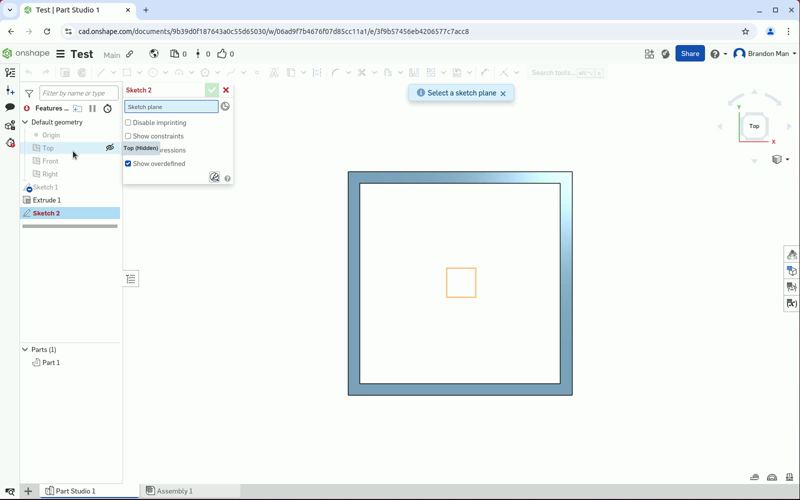
click(73, 150)
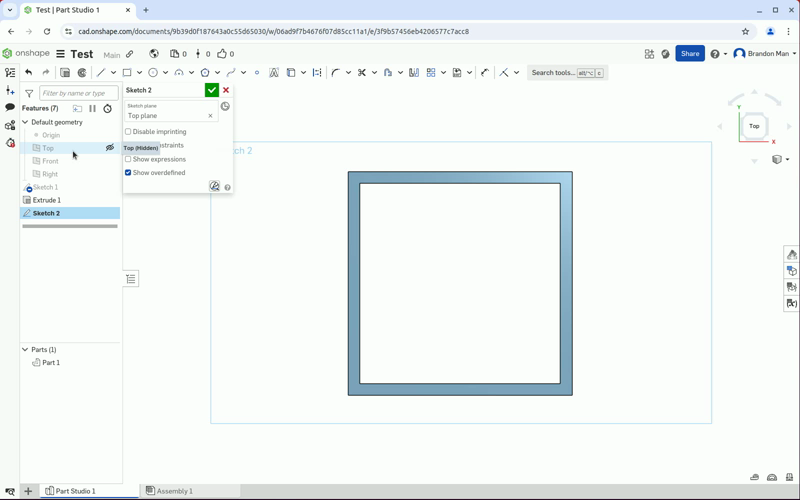
mouse_move(73, 352)
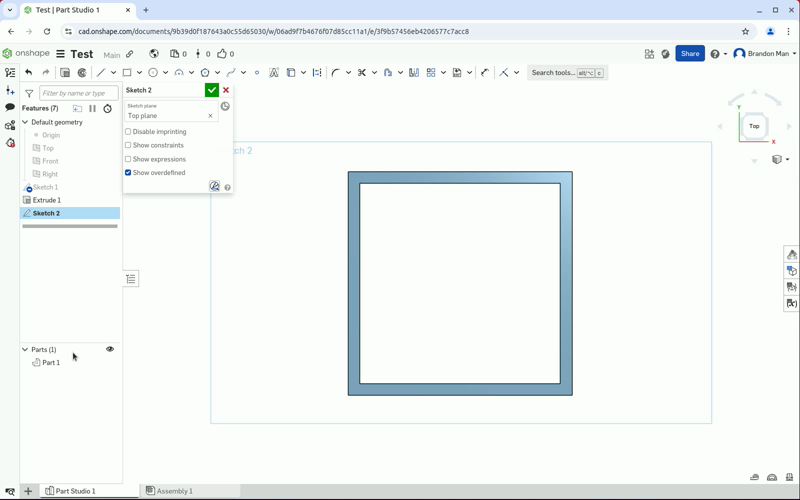
key(y)
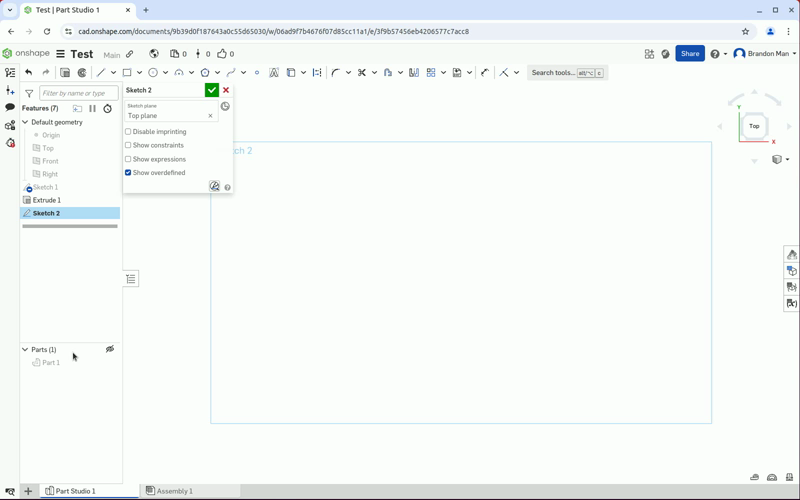
key(c)
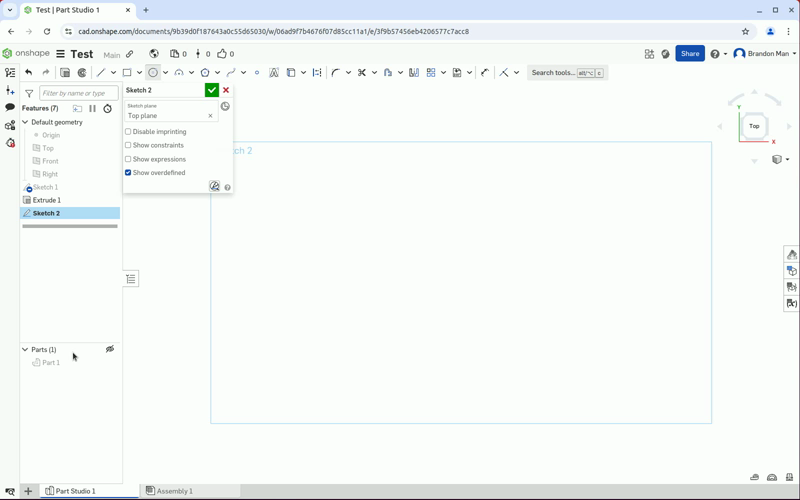
key_down(shift)
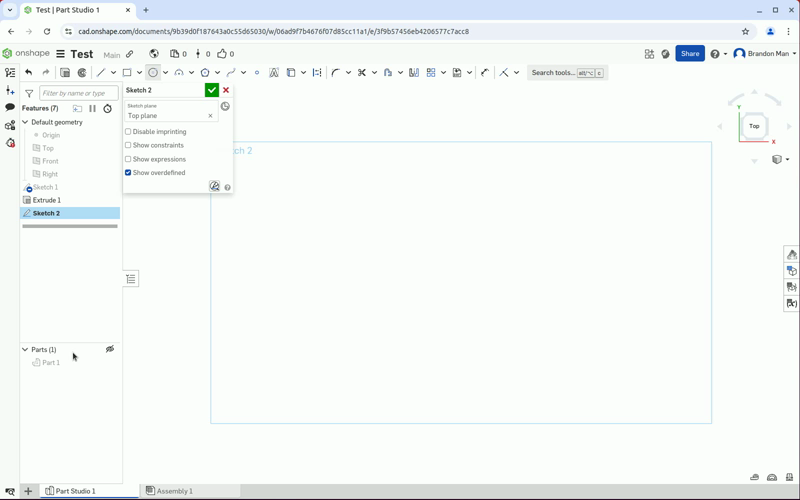
mouse_move(410, 333)
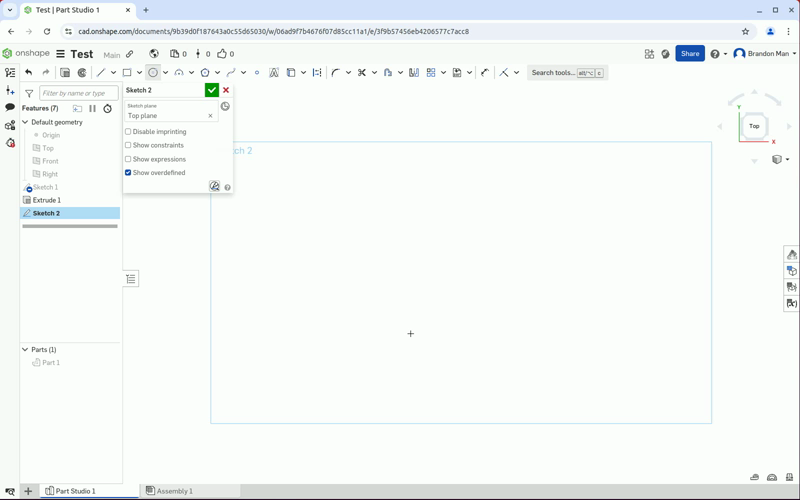
click(410, 333)
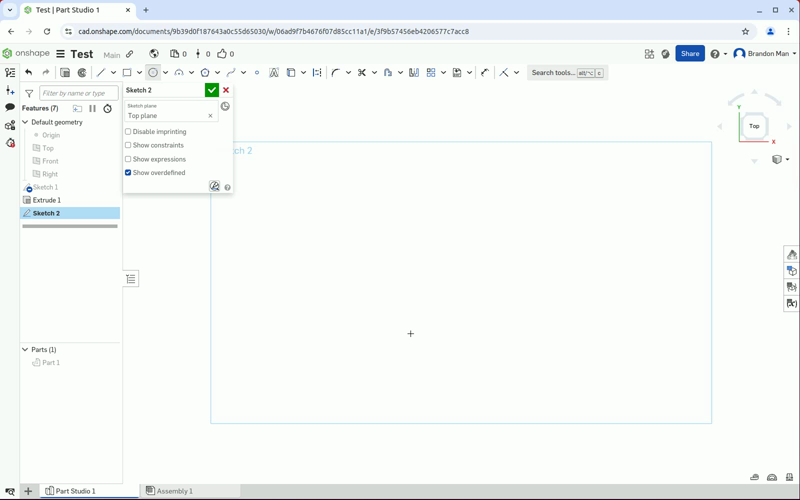
key_up(shift)
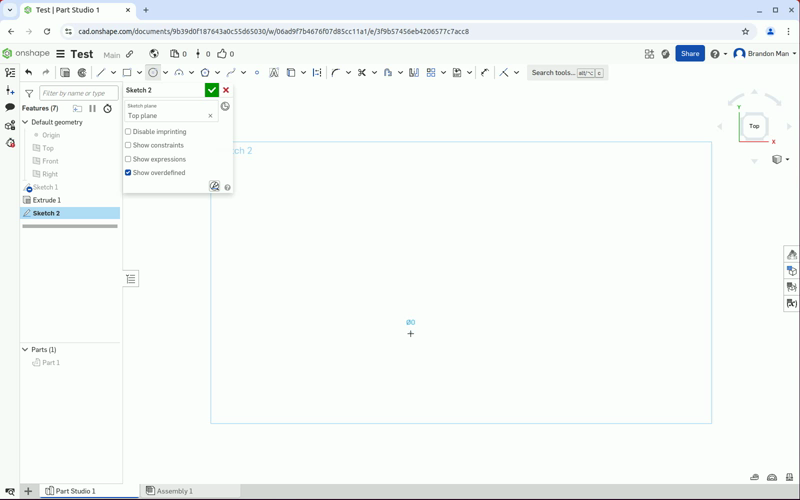
mouse_move(417, 333)
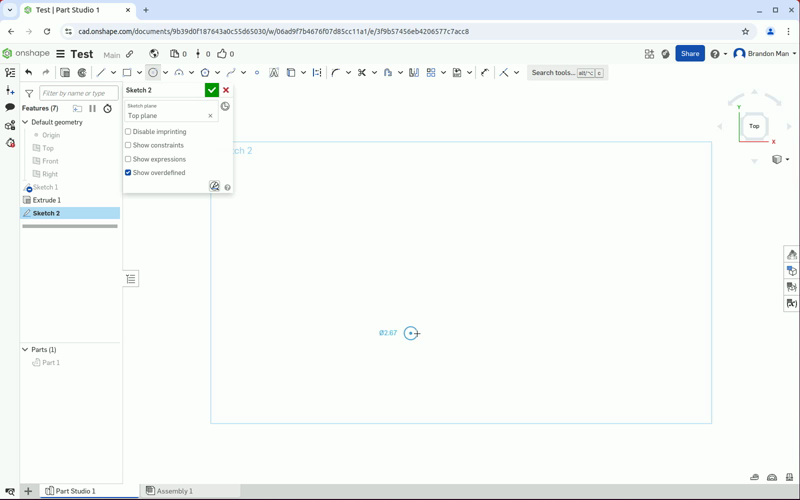
click(417, 333)
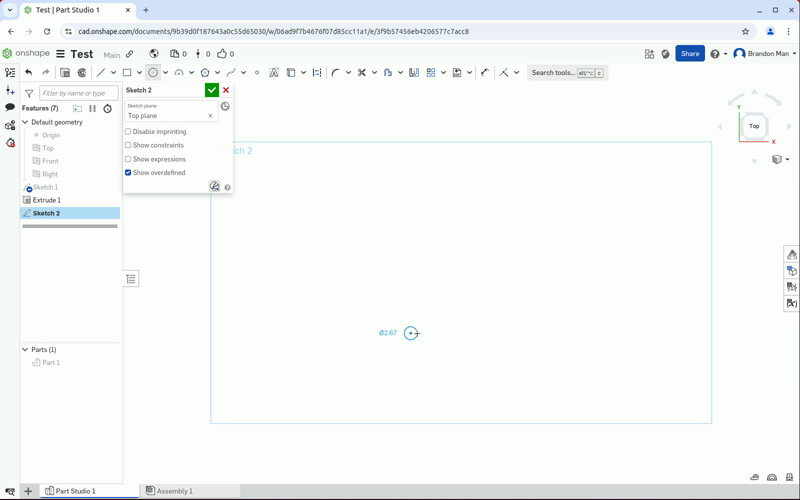
key(esc)
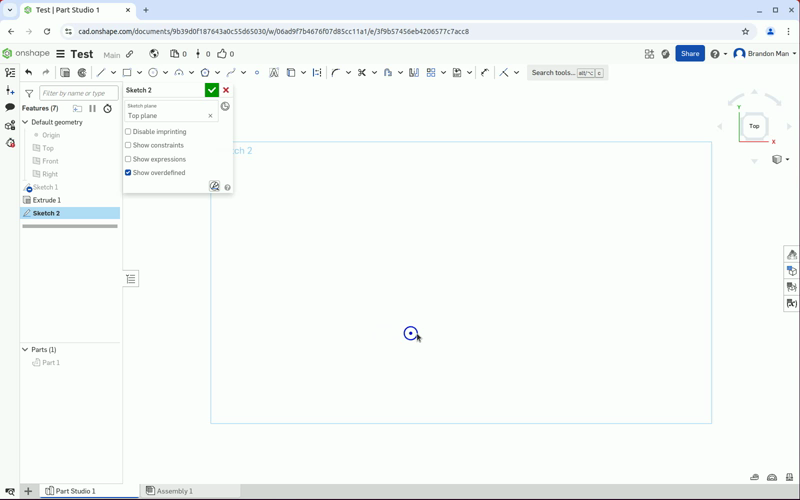
key(c)
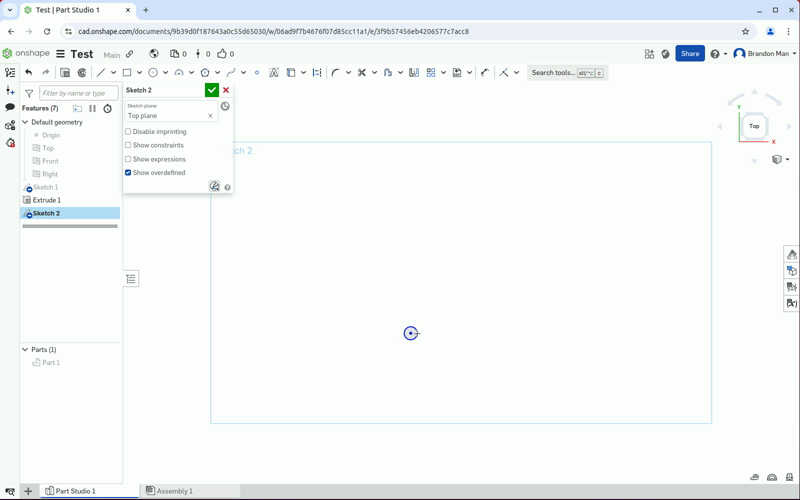
key_down(shift)
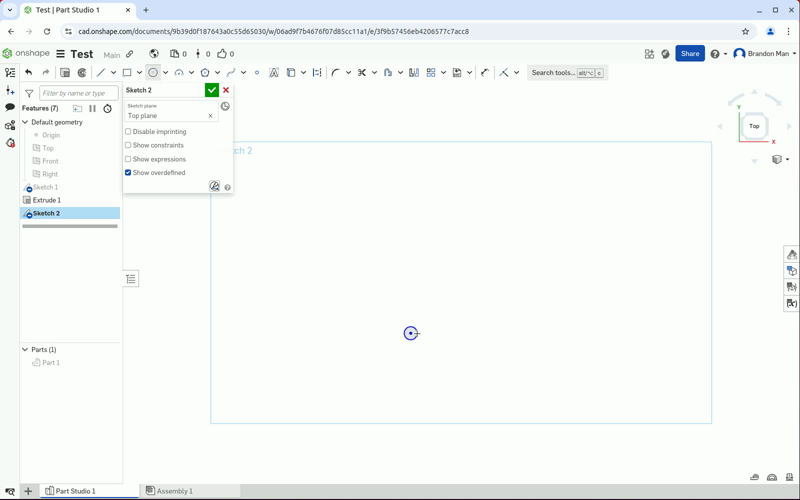
mouse_move(410, 333)
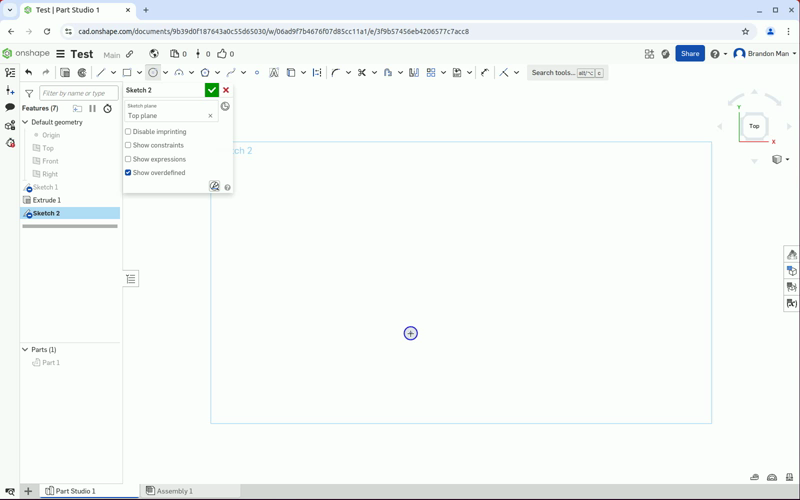
click(410, 333)
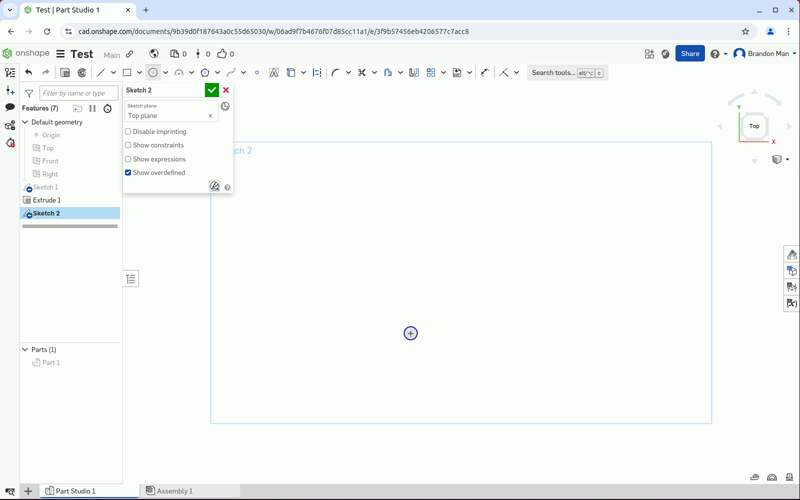
key_up(shift)
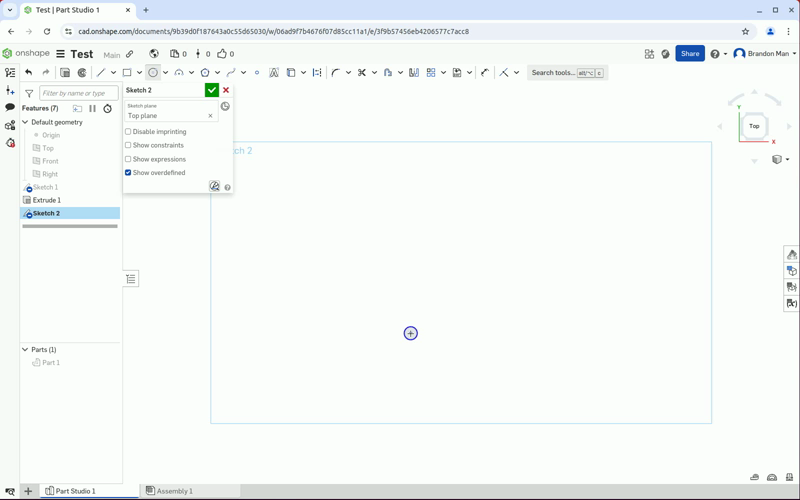
mouse_move(413, 333)
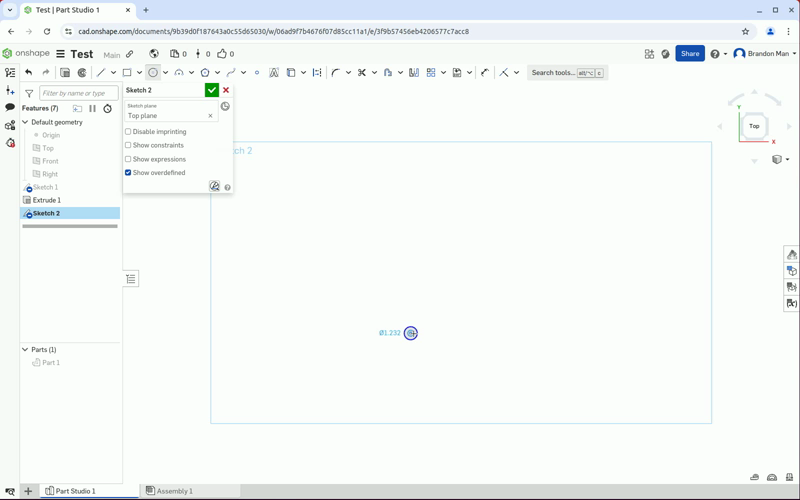
scroll(6)
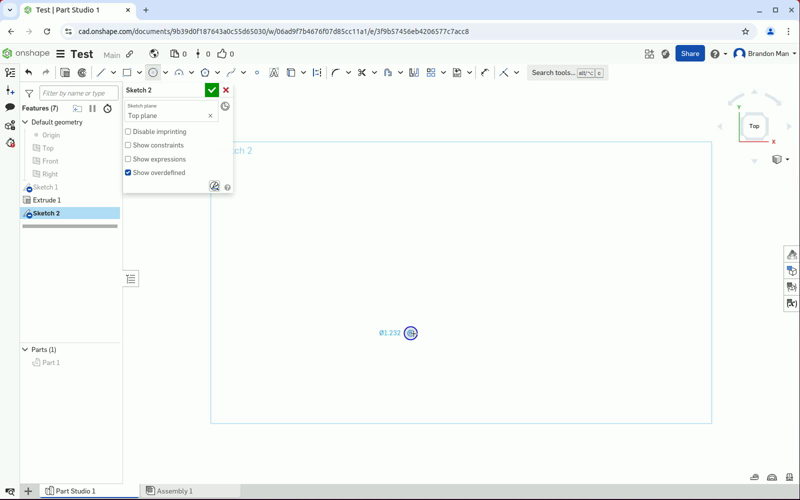
scroll(6)
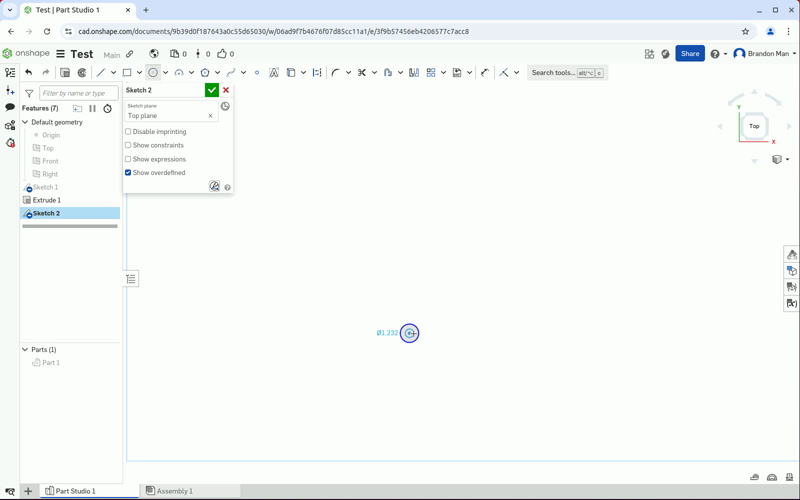
scroll(6)
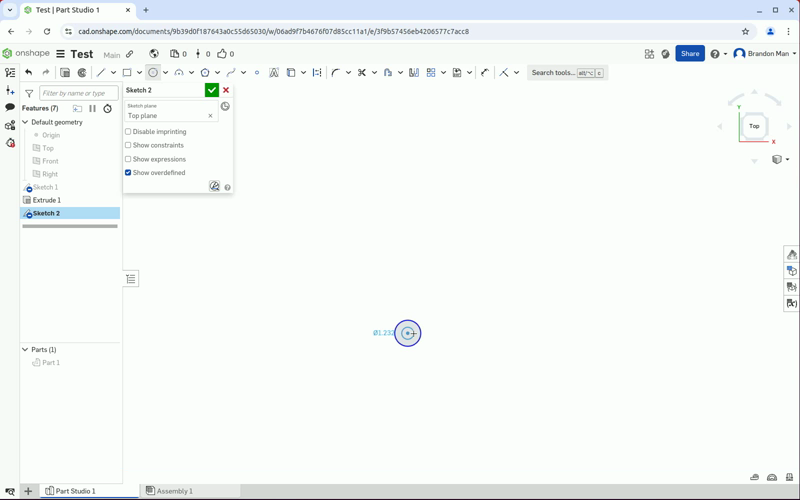
scroll(6)
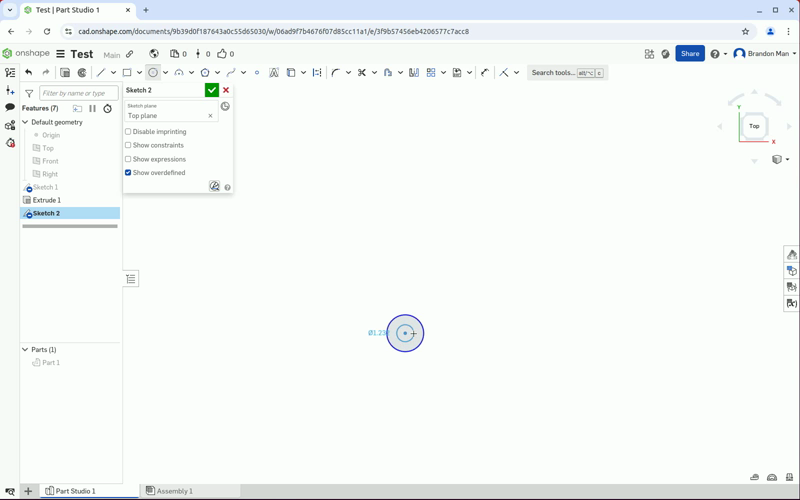
scroll(6)
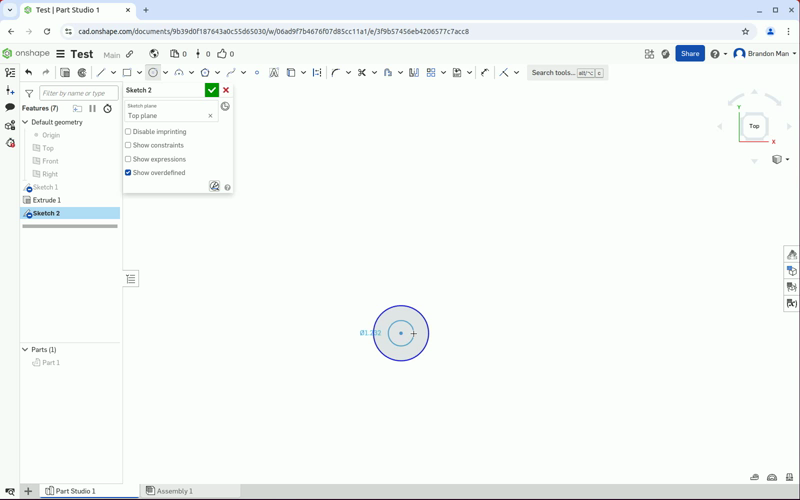
scroll(6)
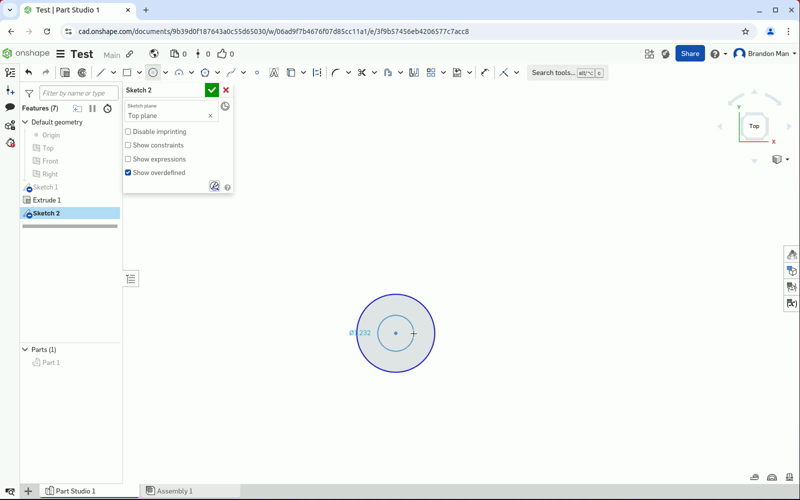
scroll(6)
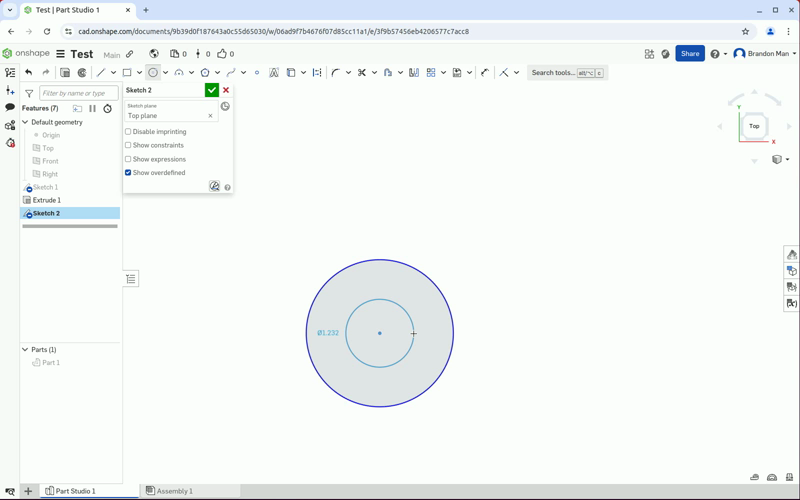
click(413, 333)
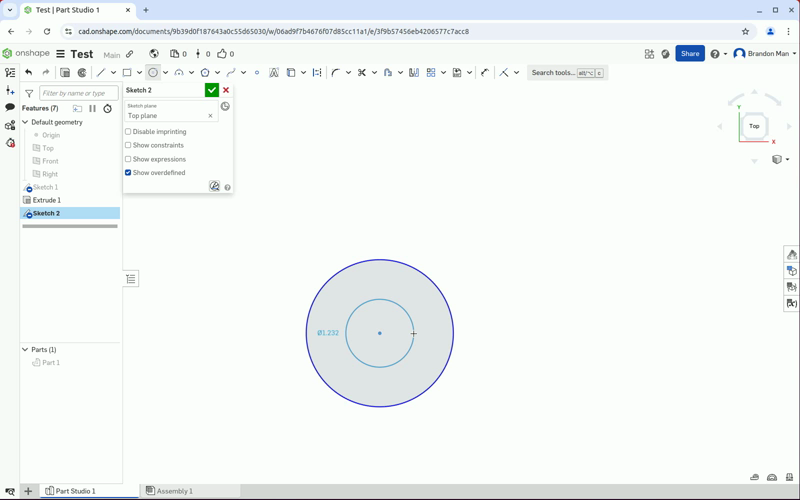
scroll(-6)
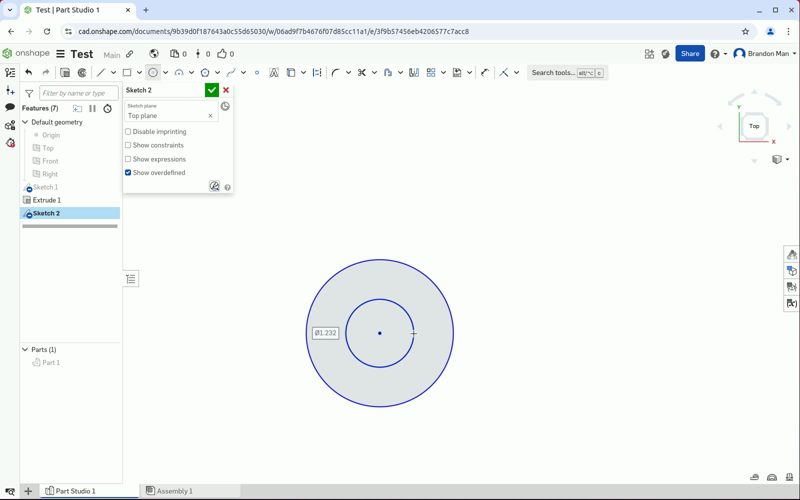
scroll(-6)
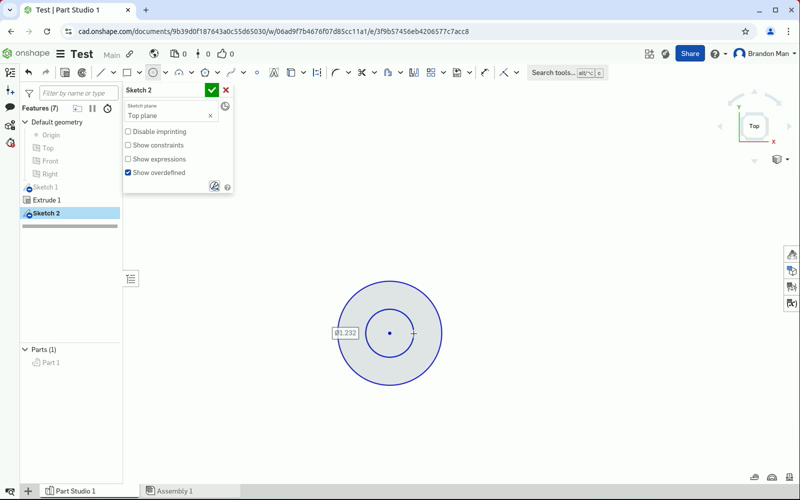
scroll(-6)
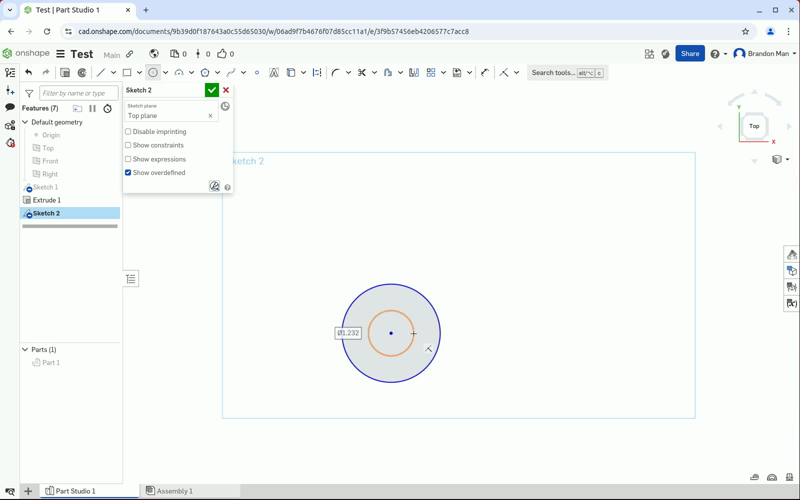
scroll(-6)
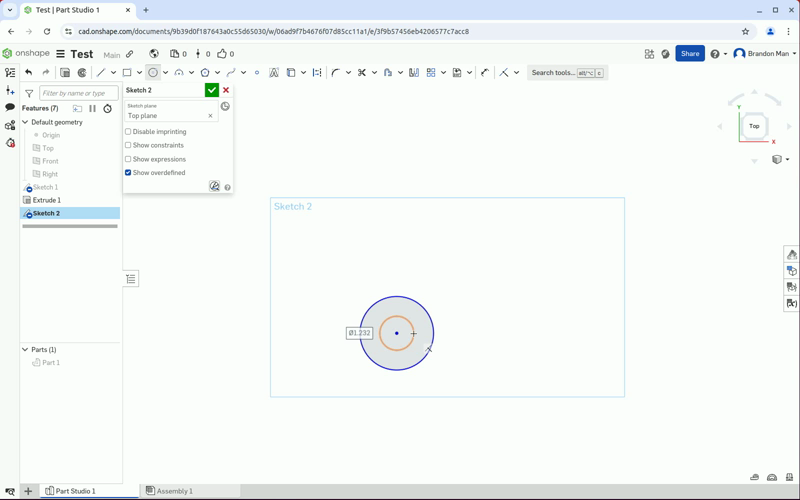
scroll(-6)
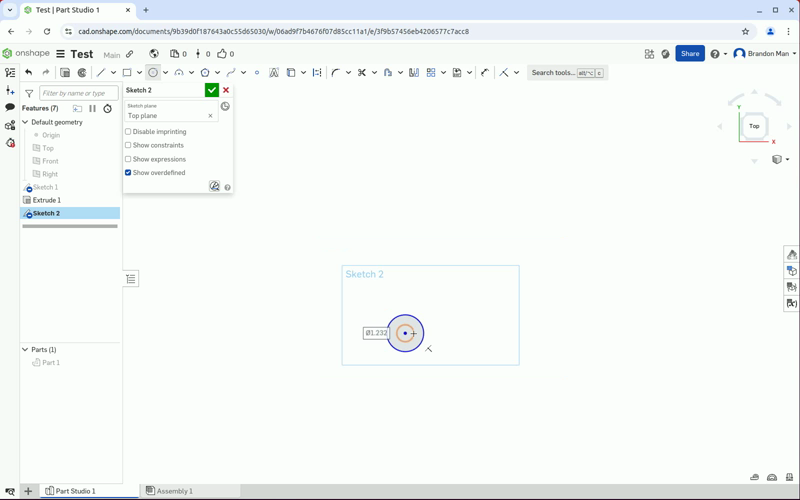
scroll(-6)
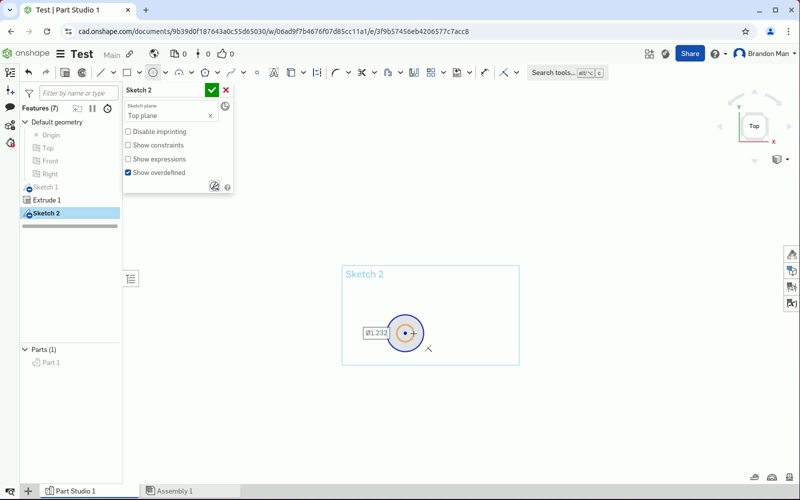
scroll(-6)
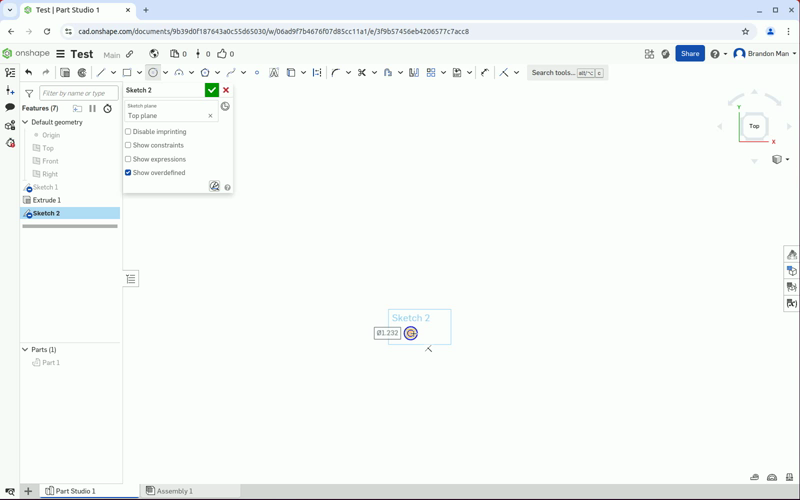
key(esc)
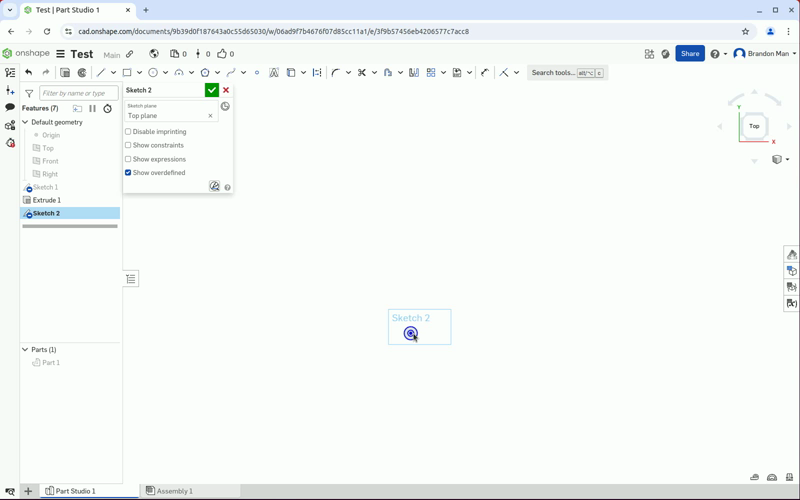
mouse_move(414, 337)
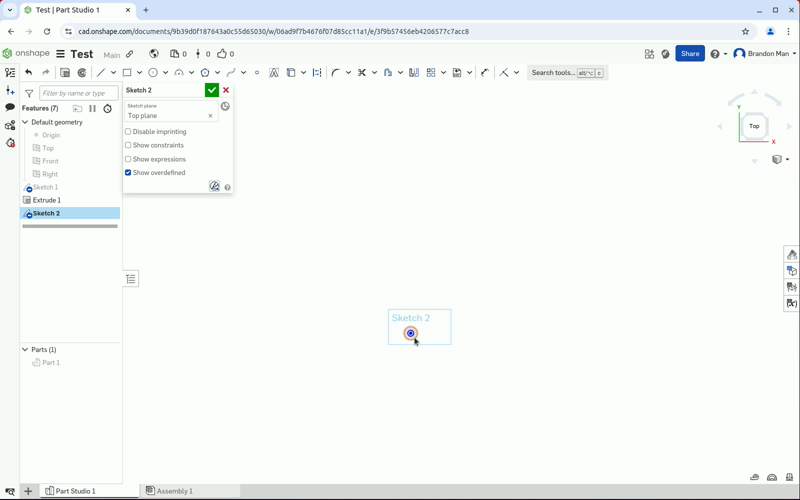
scroll(6)
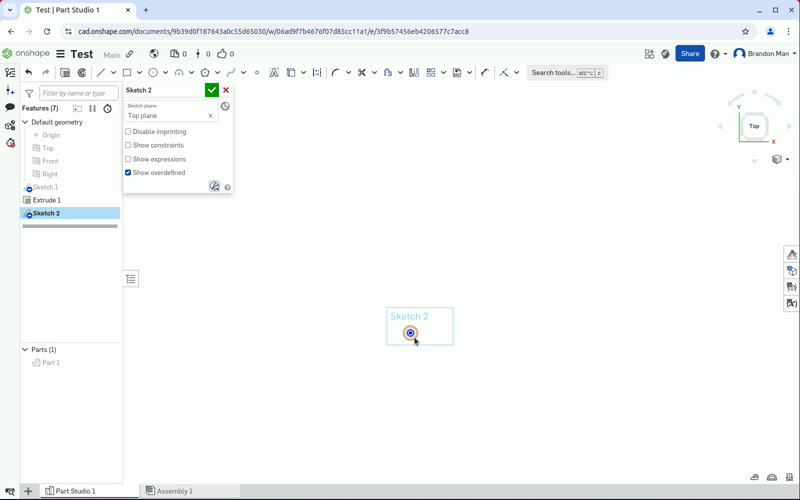
scroll(6)
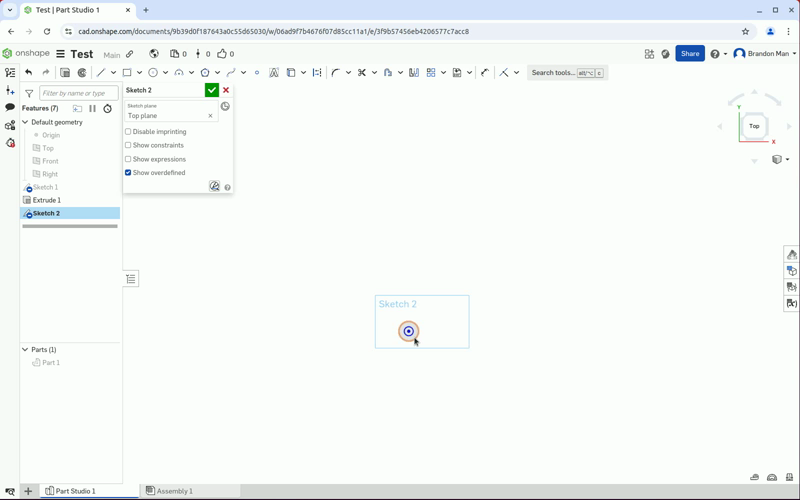
scroll(6)
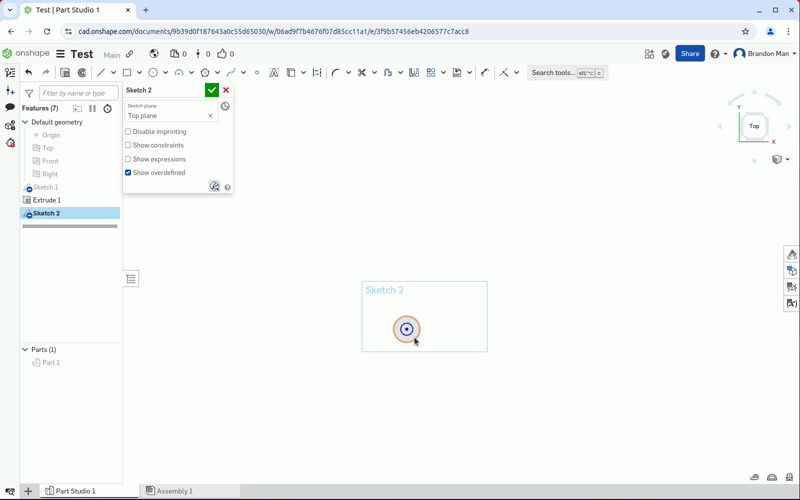
scroll(6)
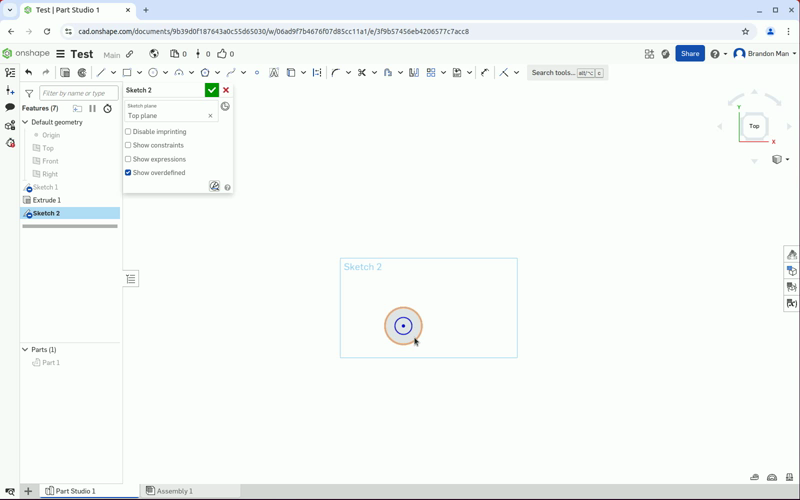
scroll(6)
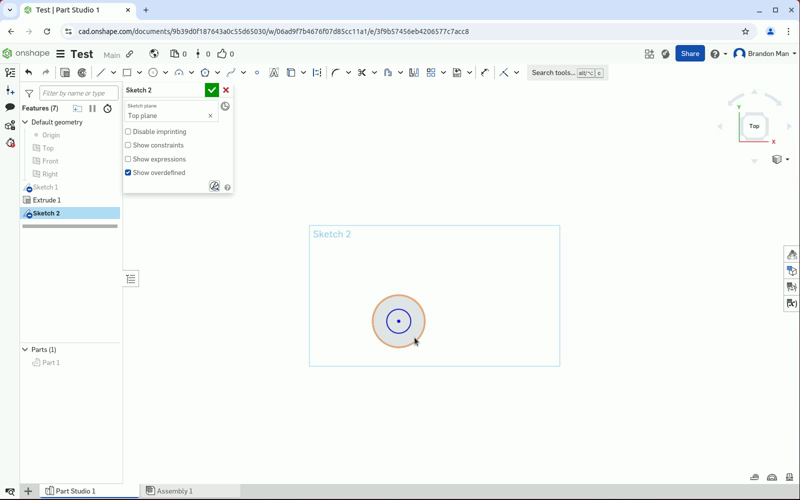
scroll(6)
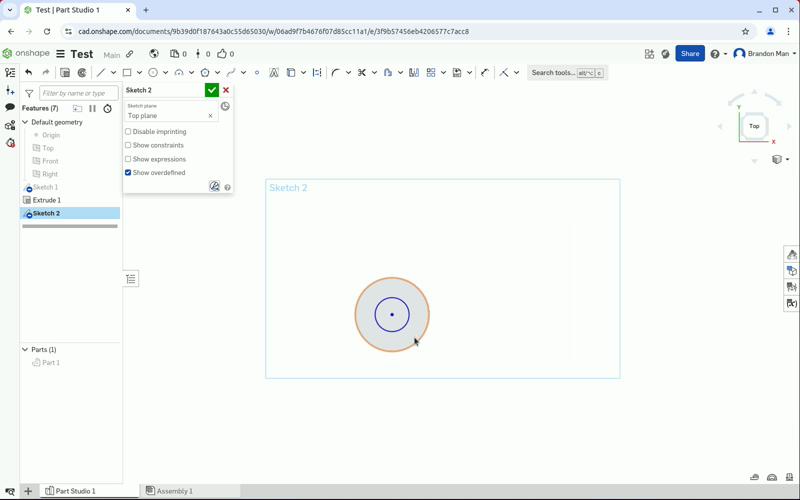
scroll(6)
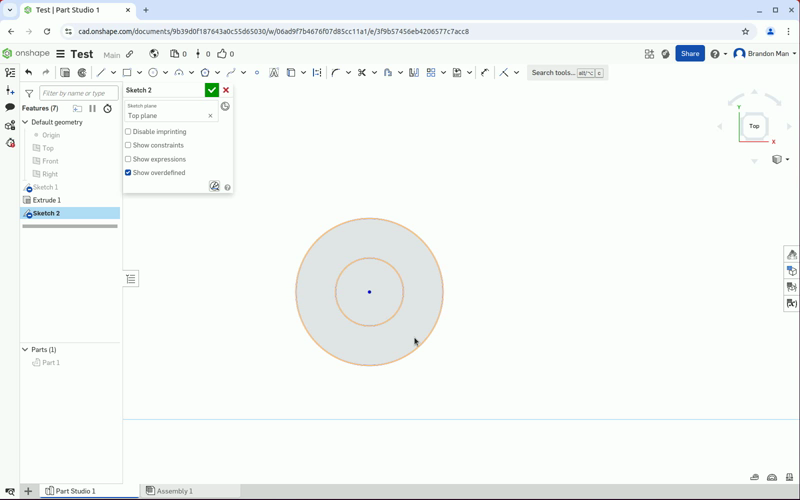
click(414, 337)
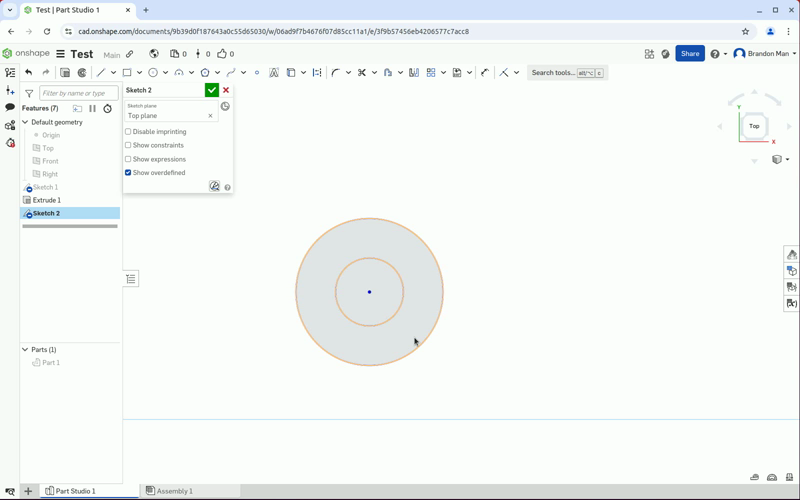
scroll(-6)
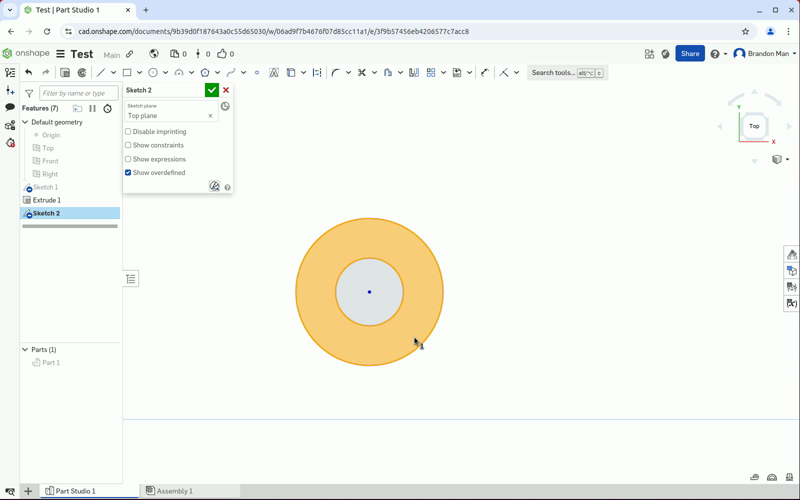
scroll(-6)
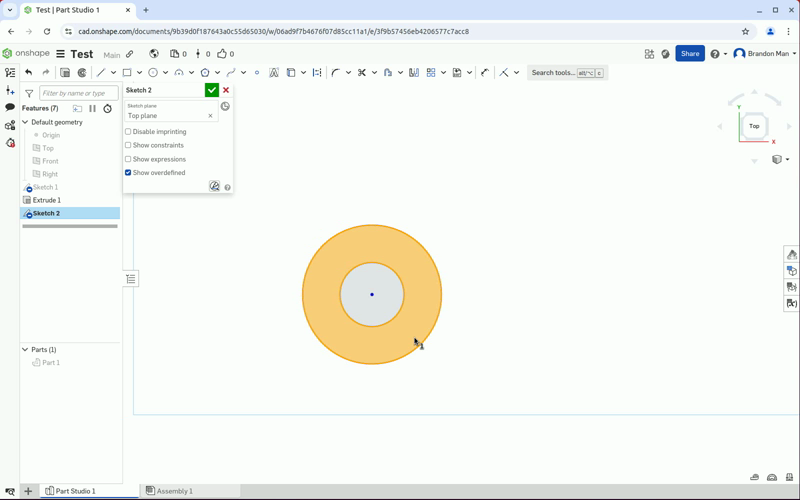
scroll(-6)
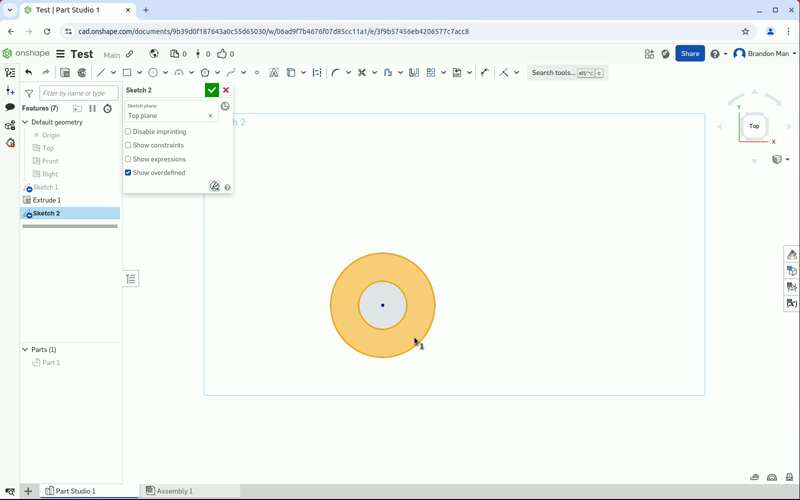
scroll(-6)
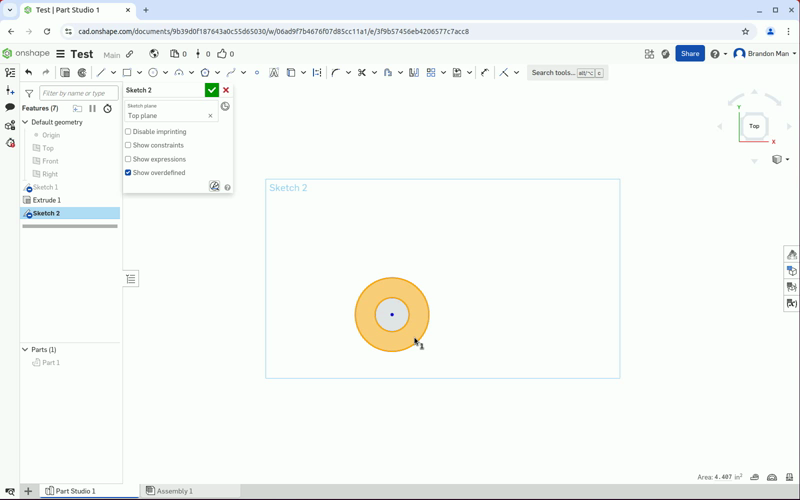
scroll(-6)
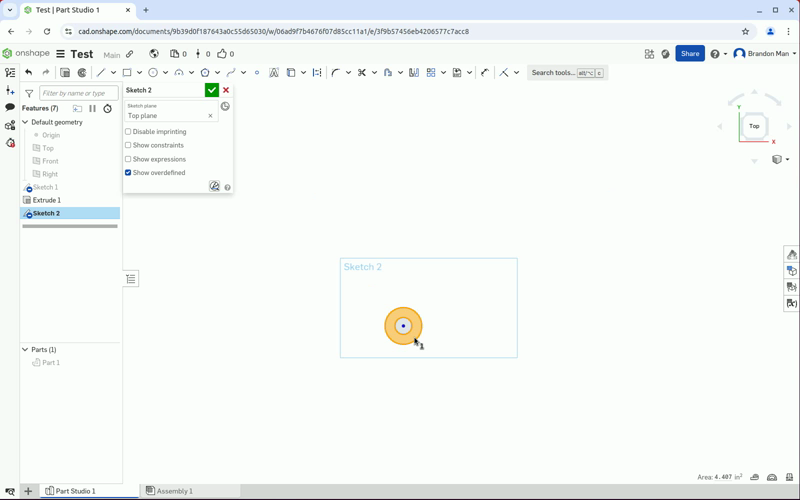
scroll(-6)
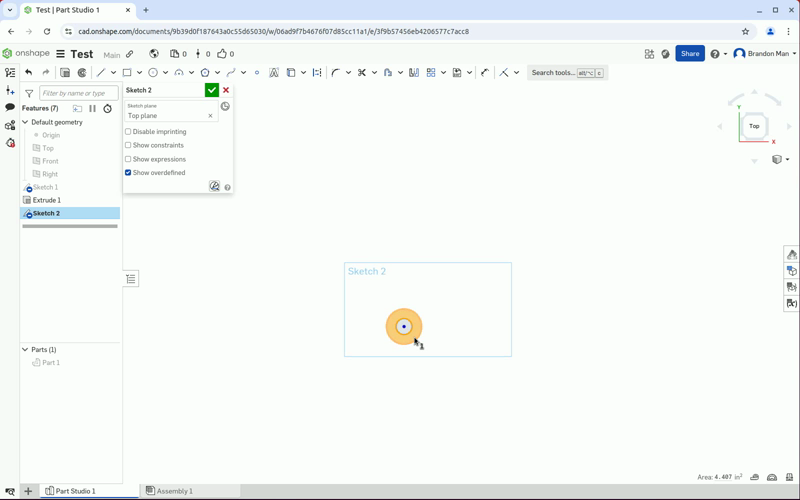
scroll(-6)
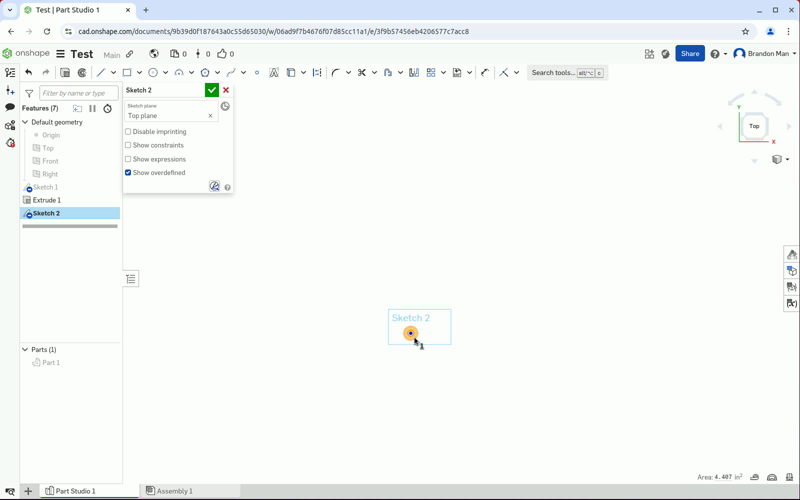
mouse_move(73, 352)
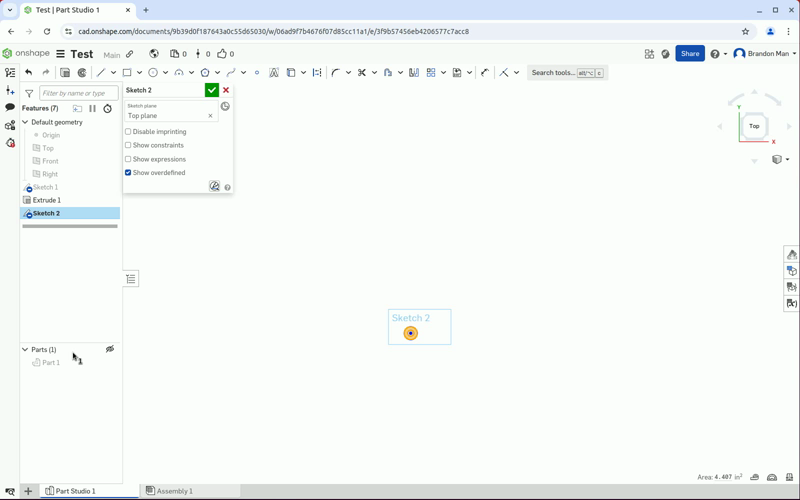
key(shift+y)
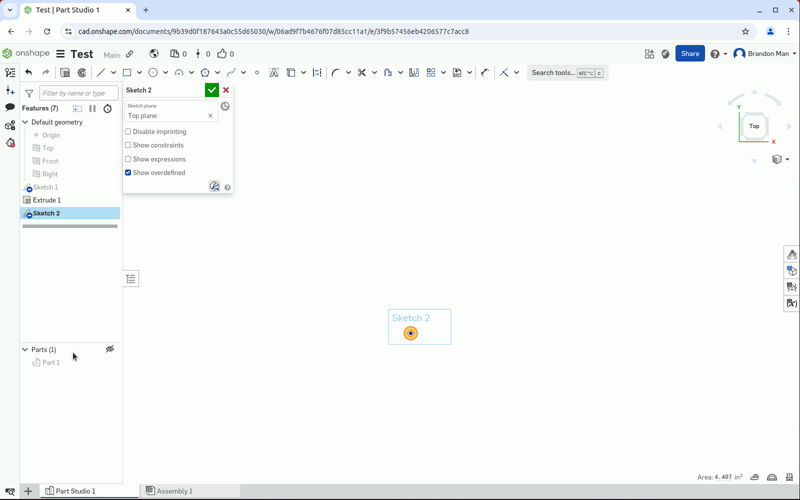
key(shift+e)
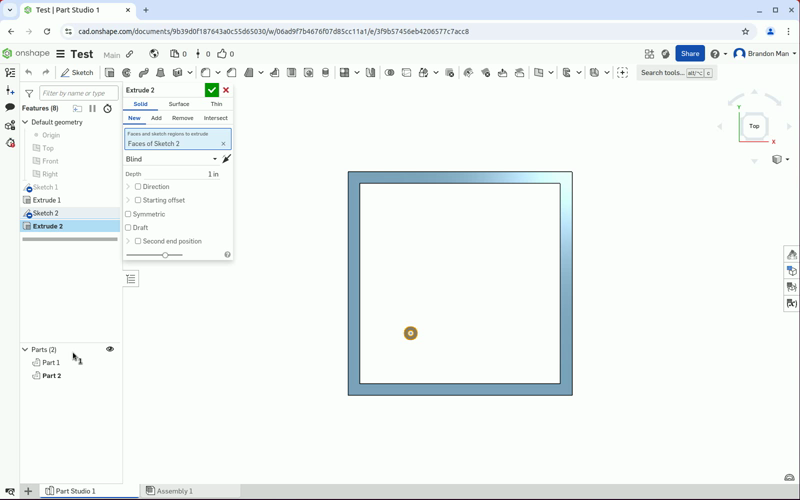
mouse_move(143, 106)
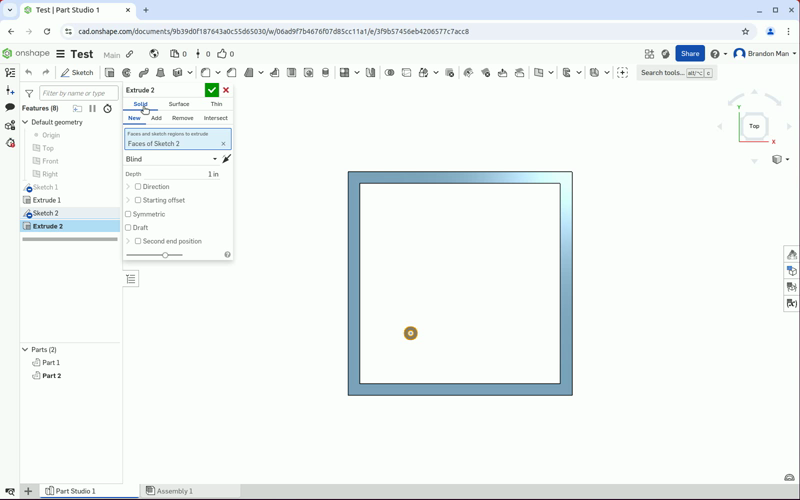
click(143, 106)
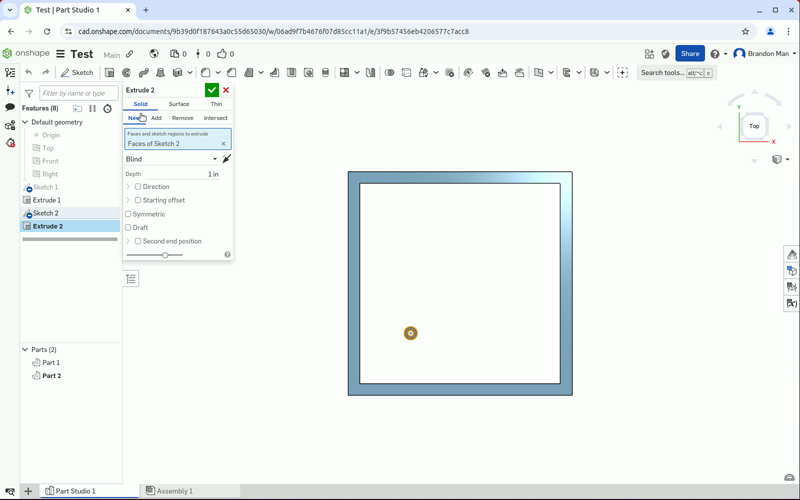
mouse_move(137, 120)
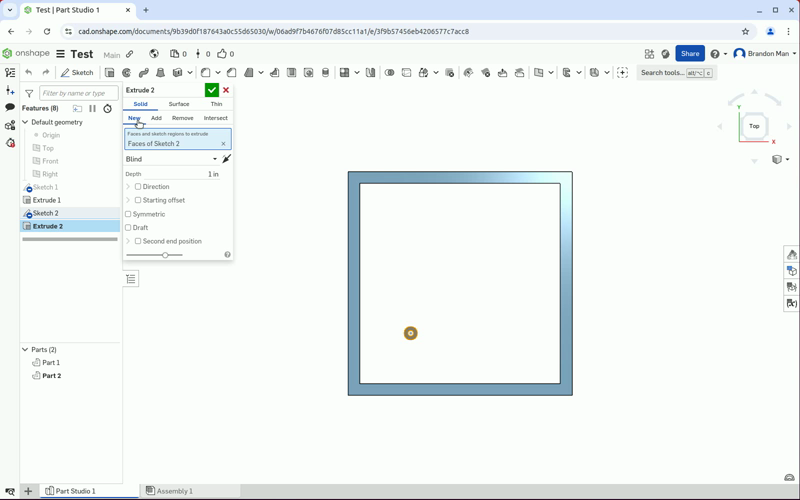
click(137, 120)
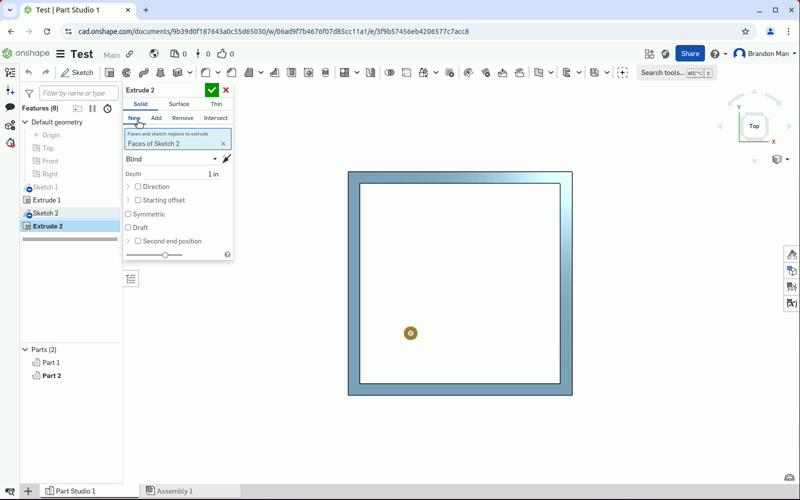
key(tab, 4)
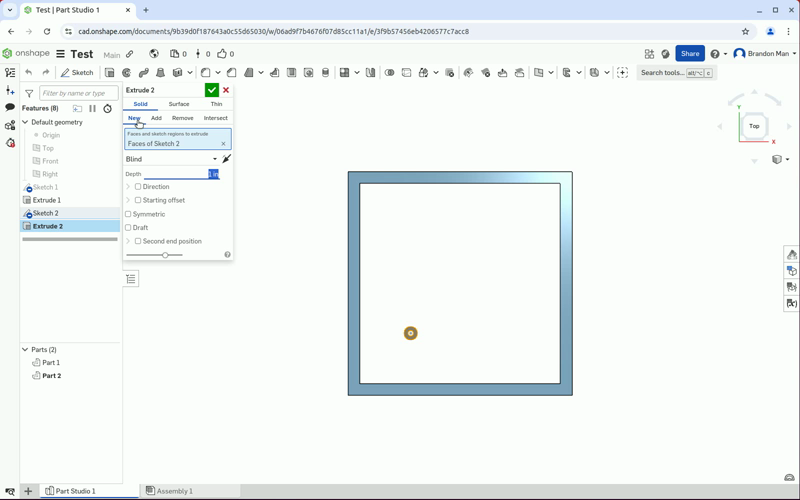
text(0.241)
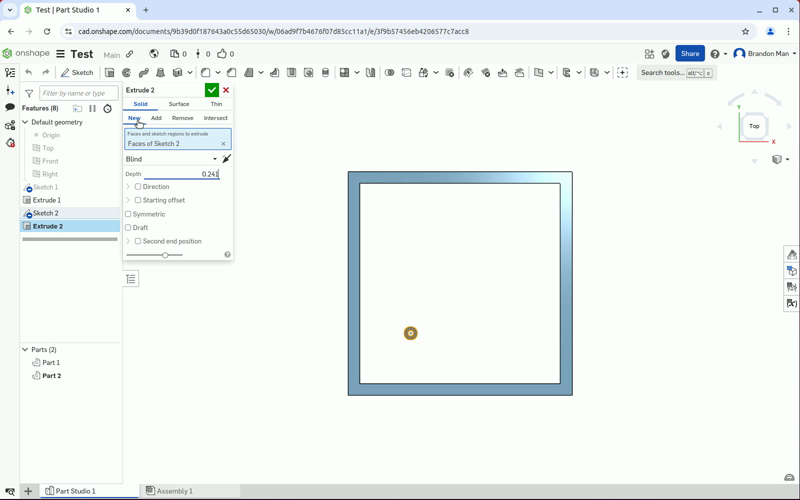
key(enter)
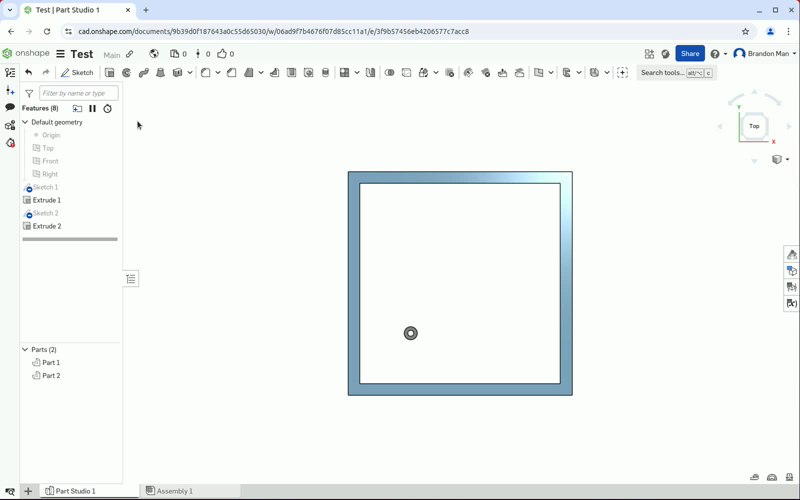
key(shift+h)
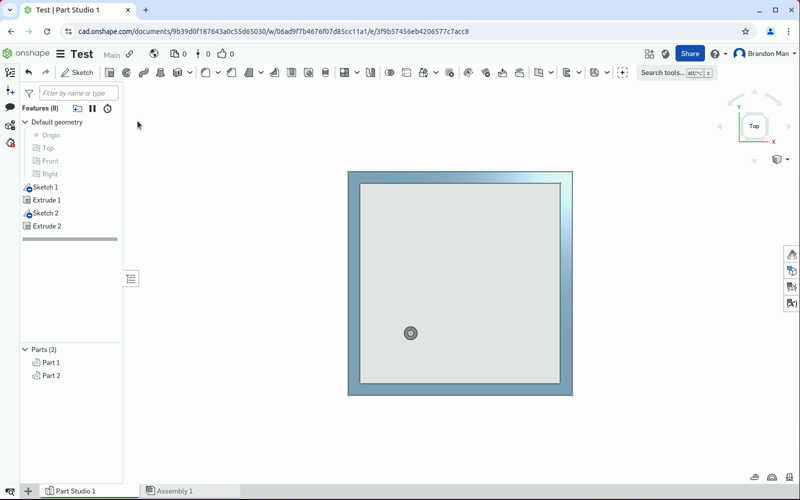
key(shift+h)
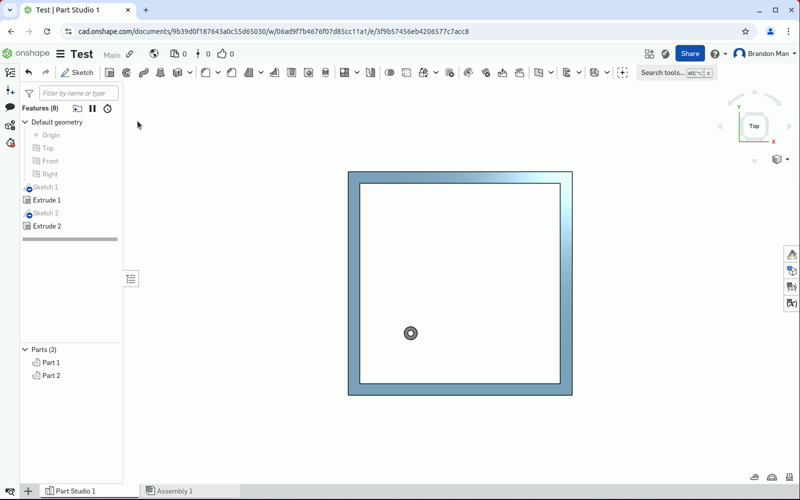
mouse_move(73, 189)
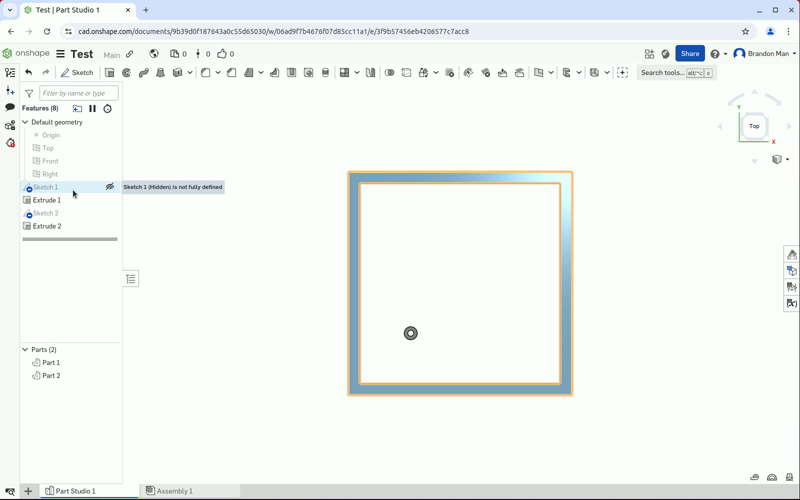
click(73, 189)
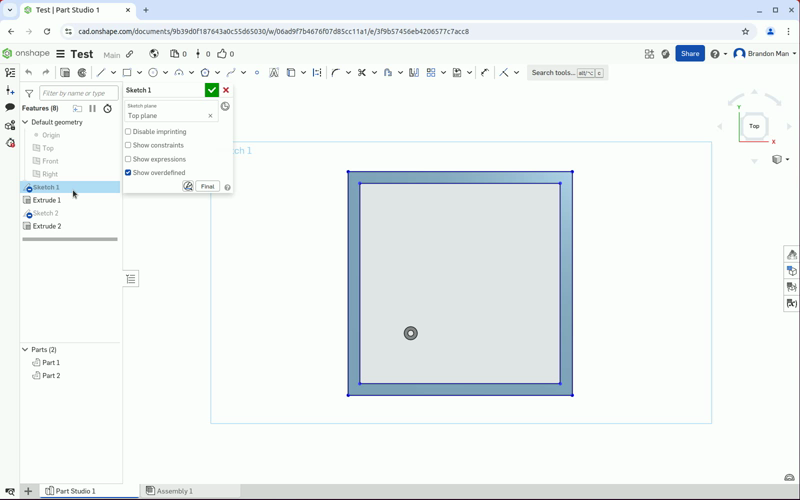
mouse_move(229, 92)
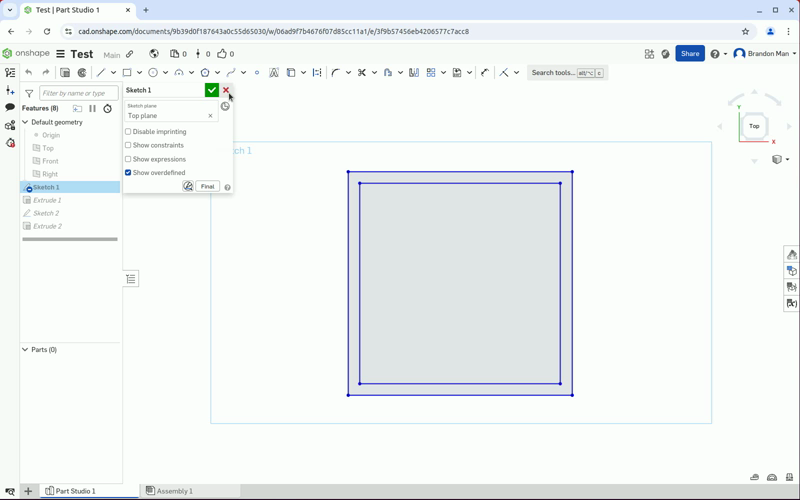
click(229, 92)
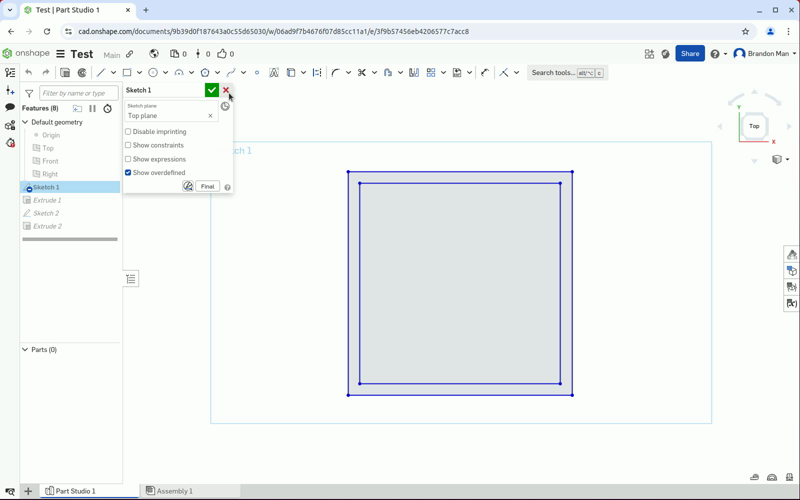
key(shift+s)
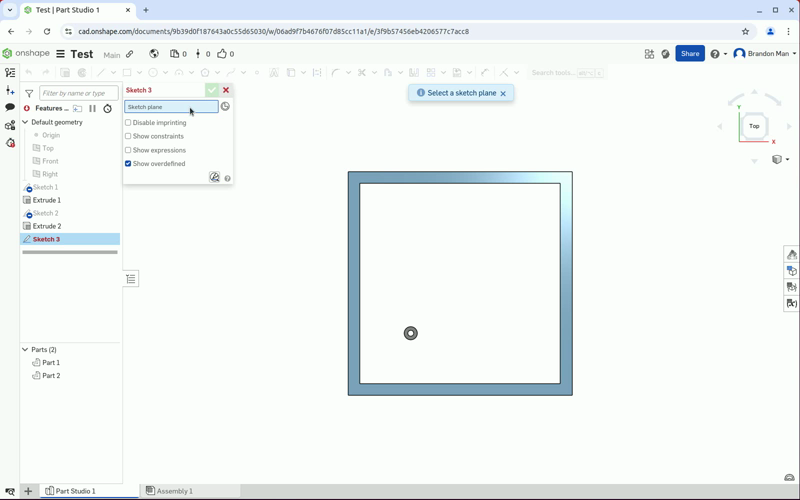
mouse_move(73, 150)
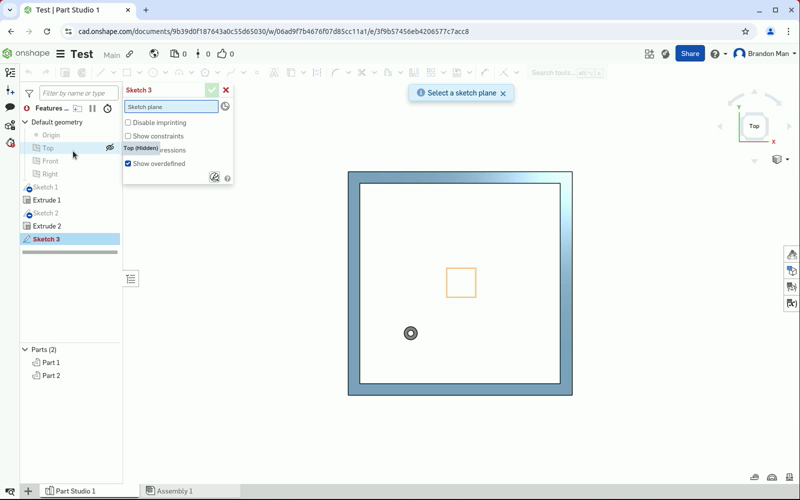
click(73, 150)
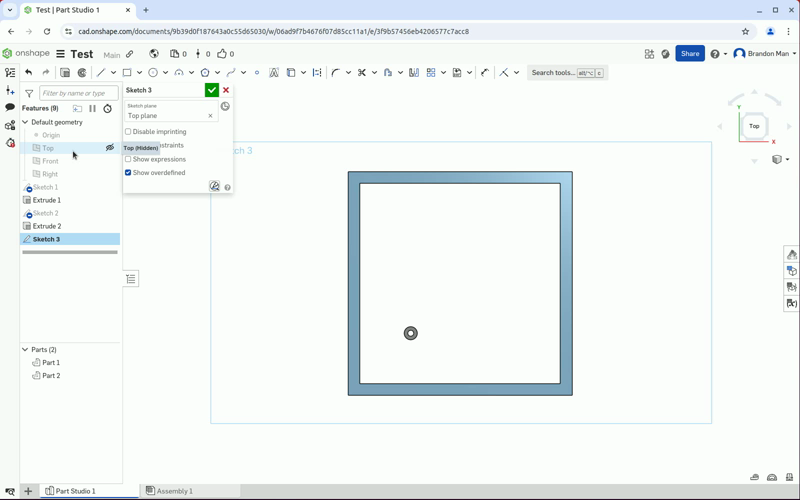
mouse_move(73, 352)
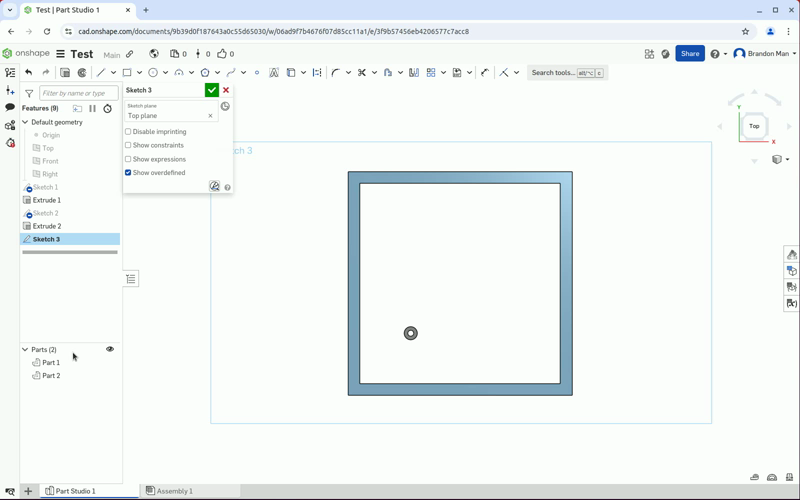
key(y)
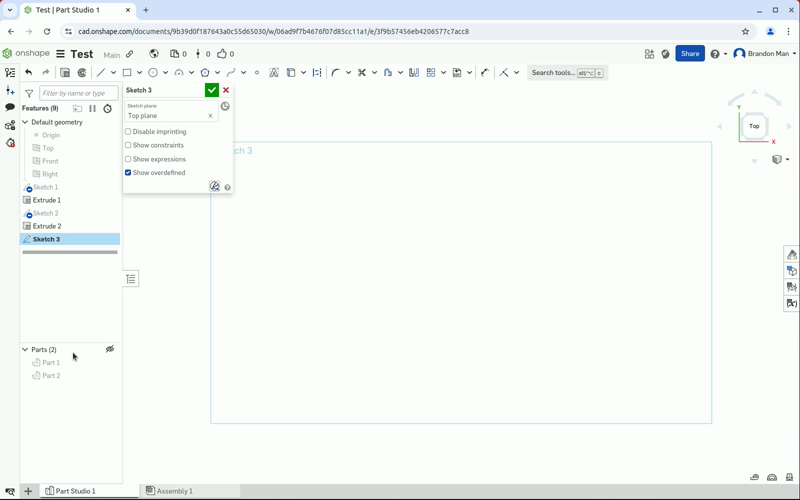
key(c)
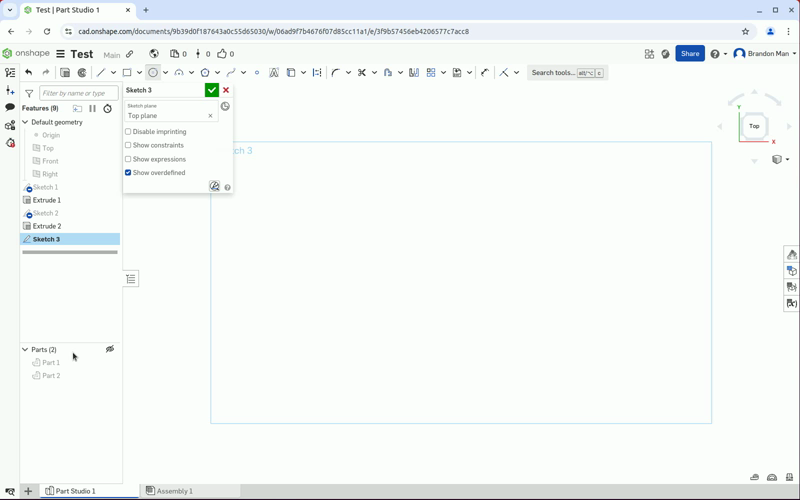
key_down(shift)
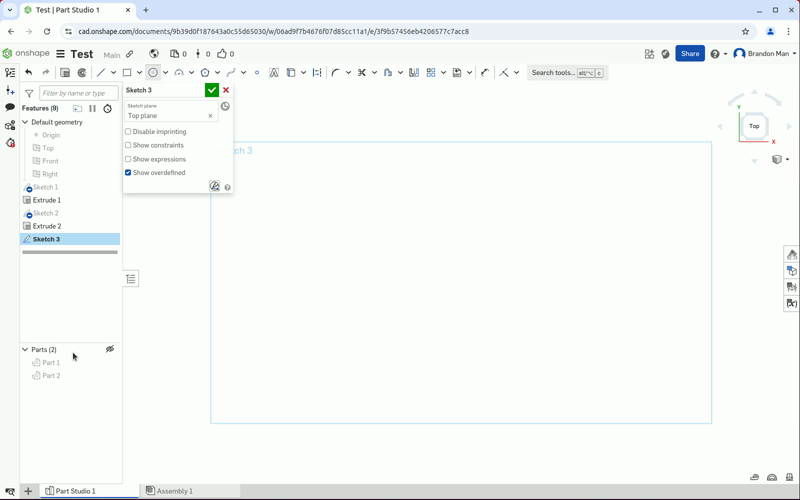
mouse_move(461, 282)
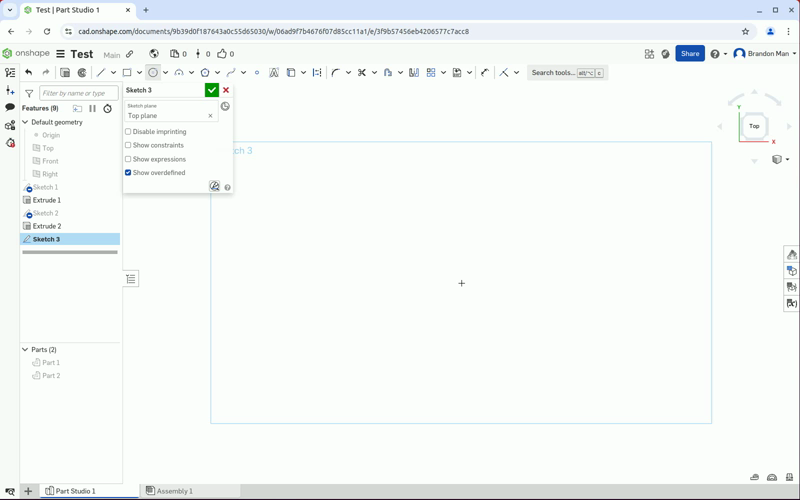
click(461, 282)
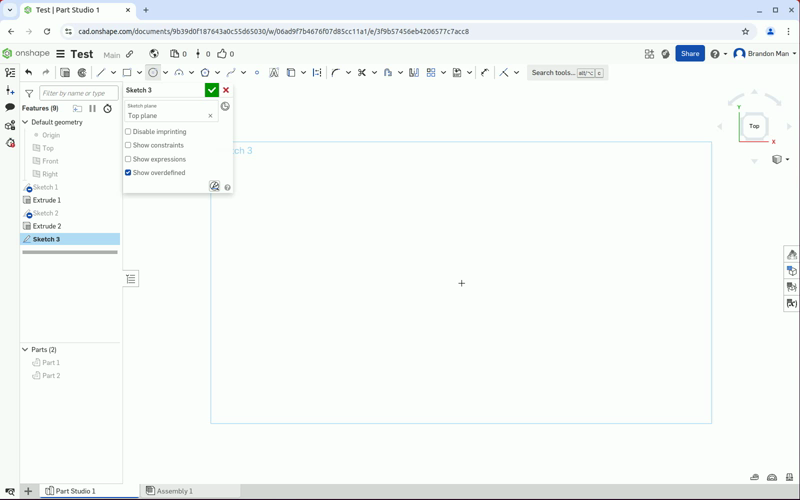
key_up(shift)
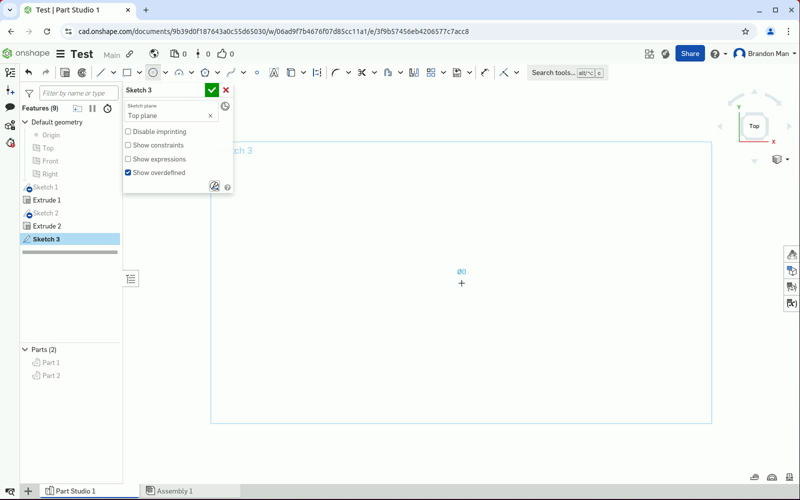
mouse_move(478, 282)
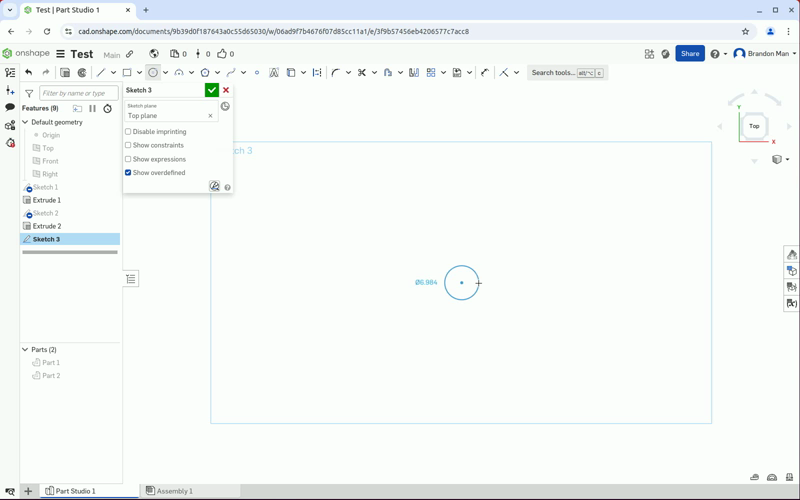
click(478, 282)
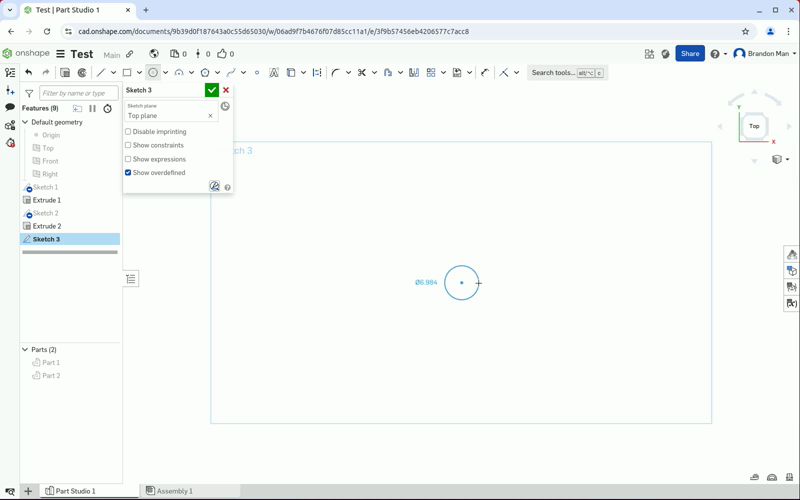
key(esc)
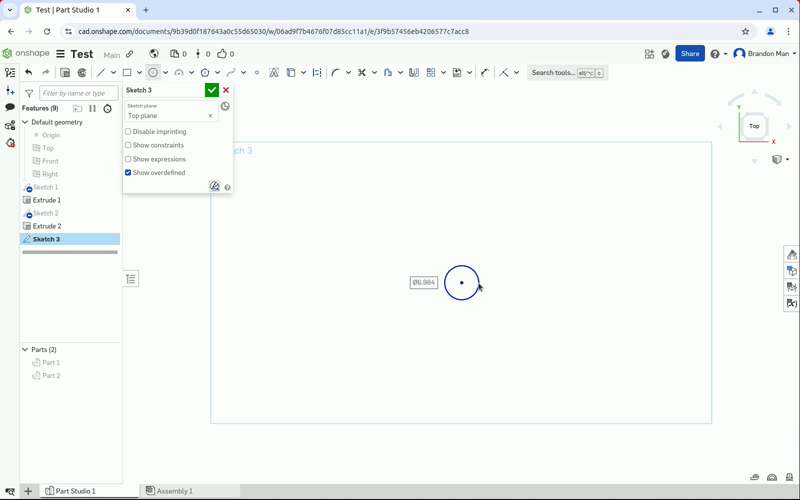
key(c)
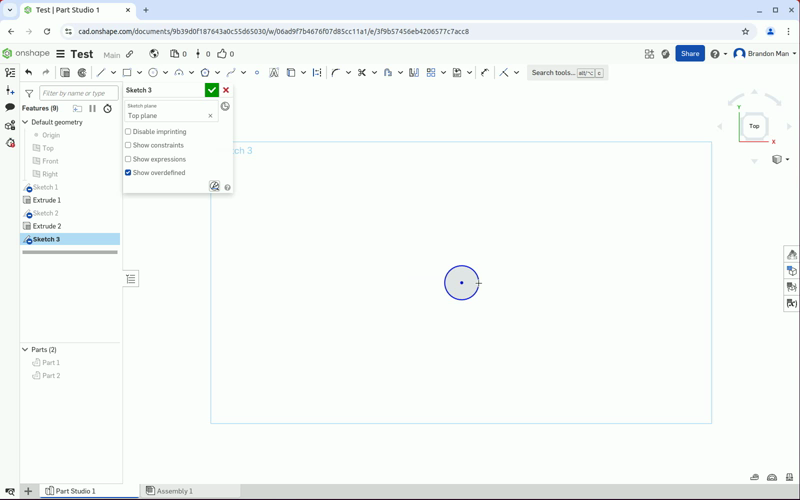
key_down(shift)
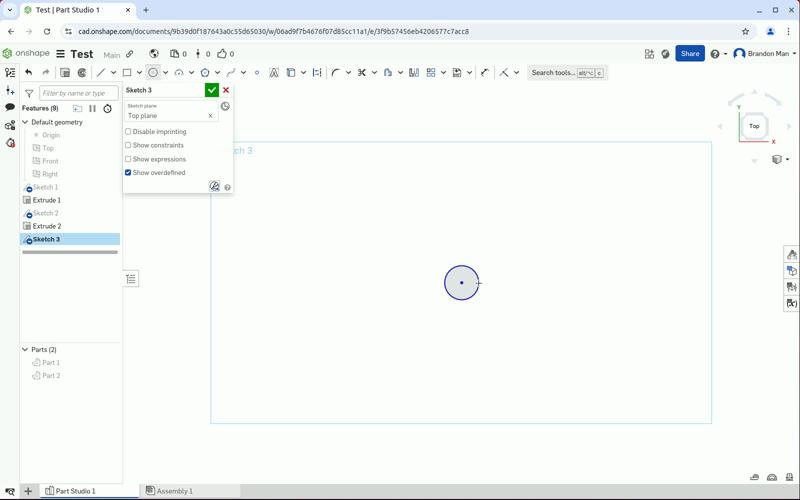
mouse_move(461, 282)
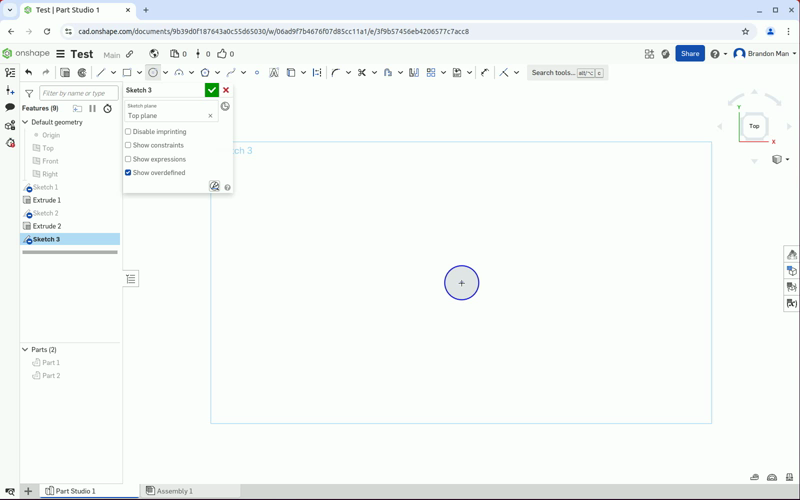
click(461, 282)
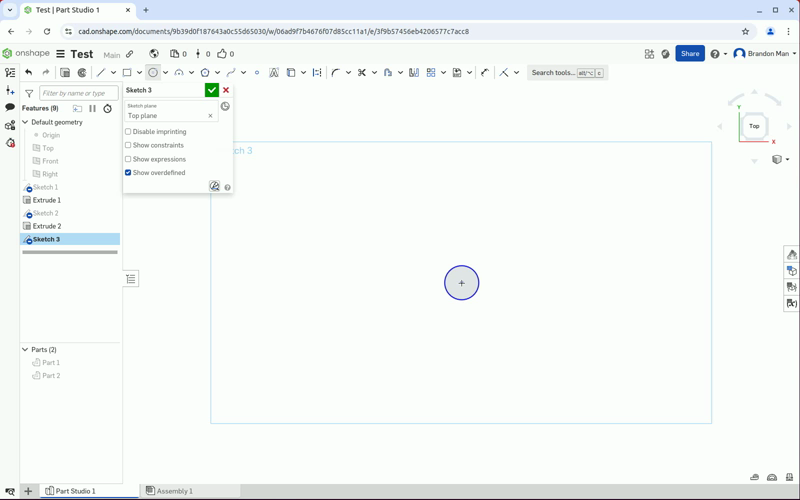
key_up(shift)
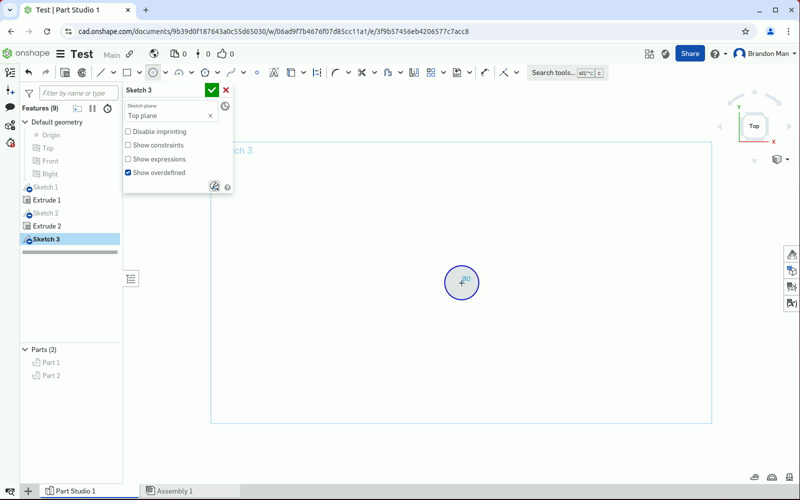
mouse_move(473, 282)
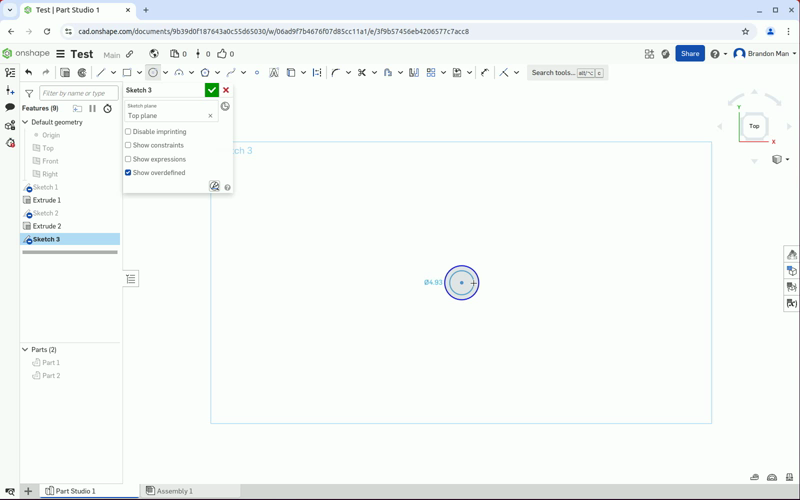
click(473, 282)
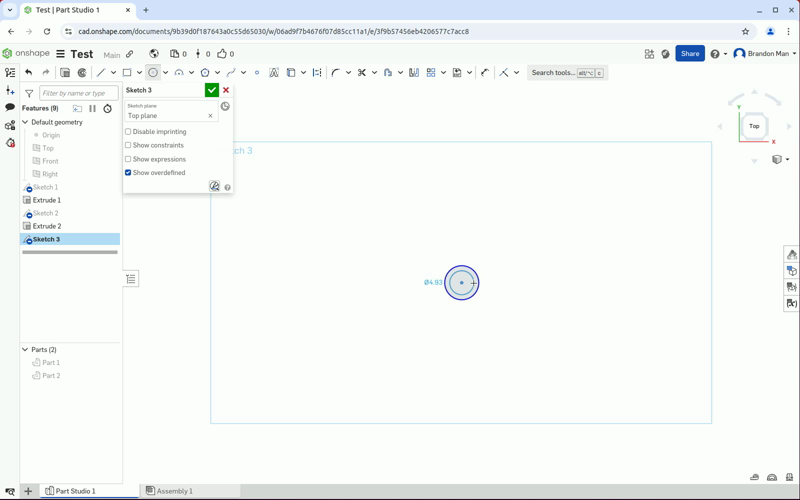
key(esc)
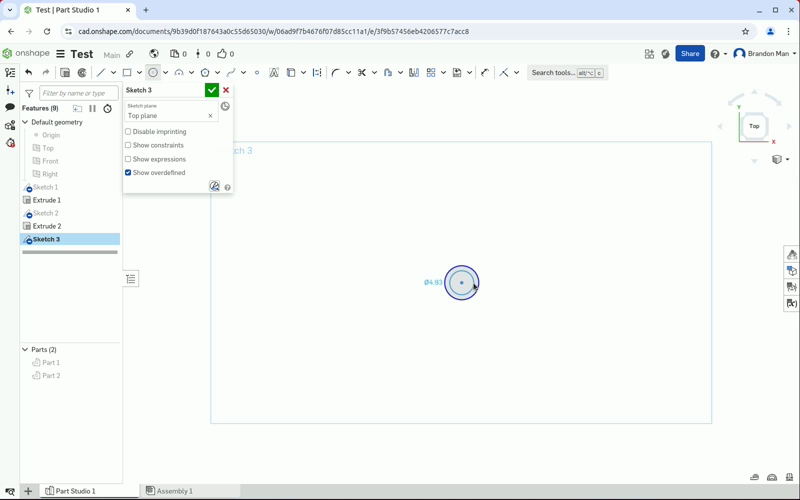
mouse_move(473, 293)
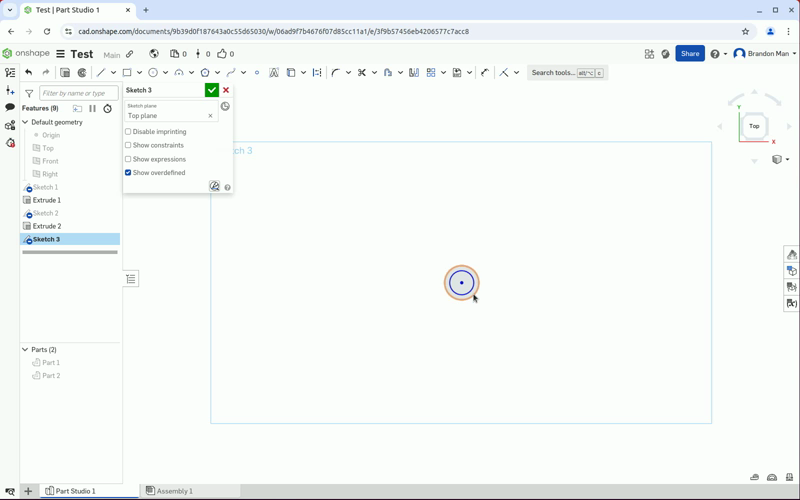
scroll(6)
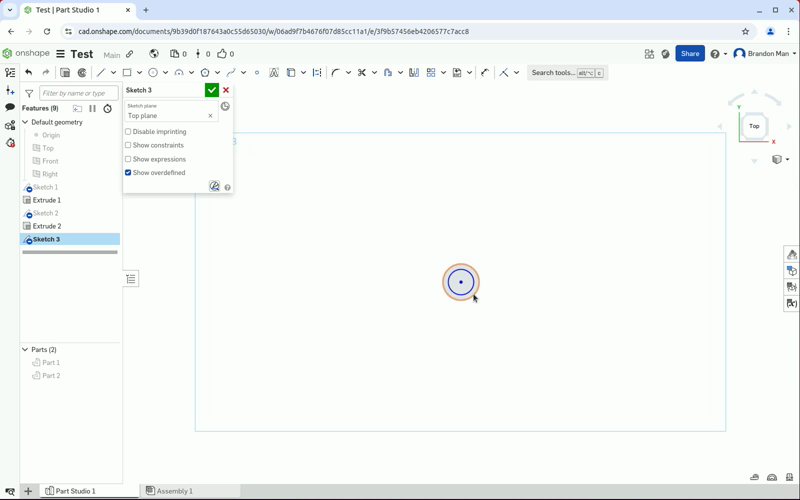
scroll(6)
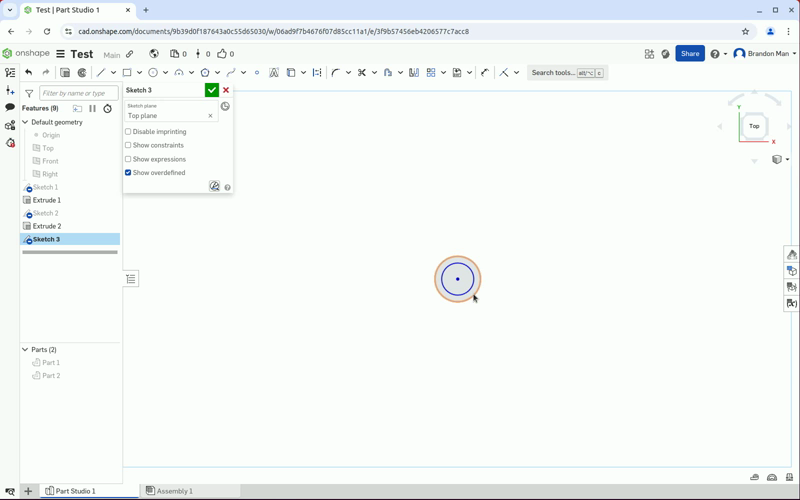
scroll(6)
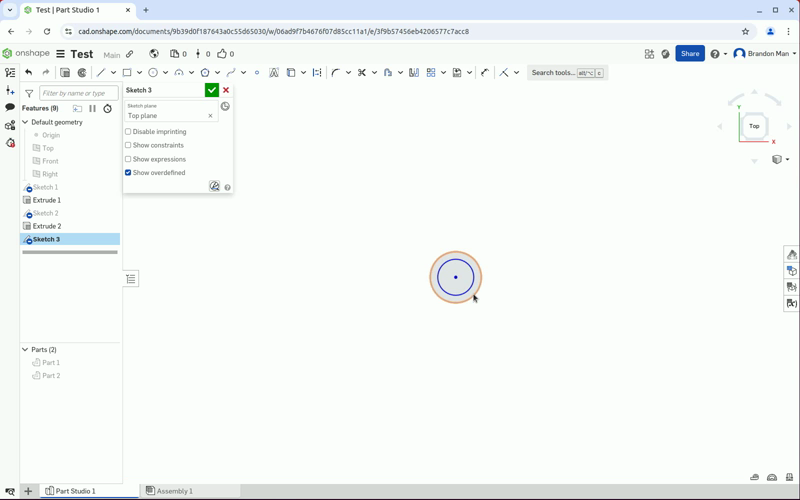
scroll(6)
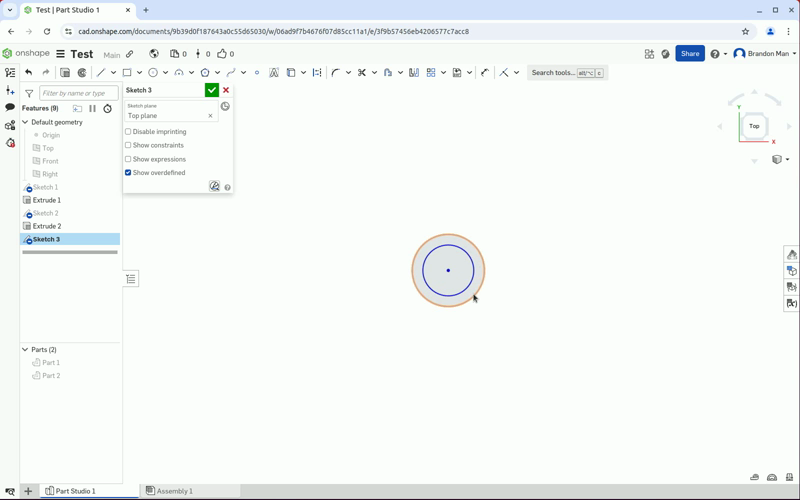
scroll(6)
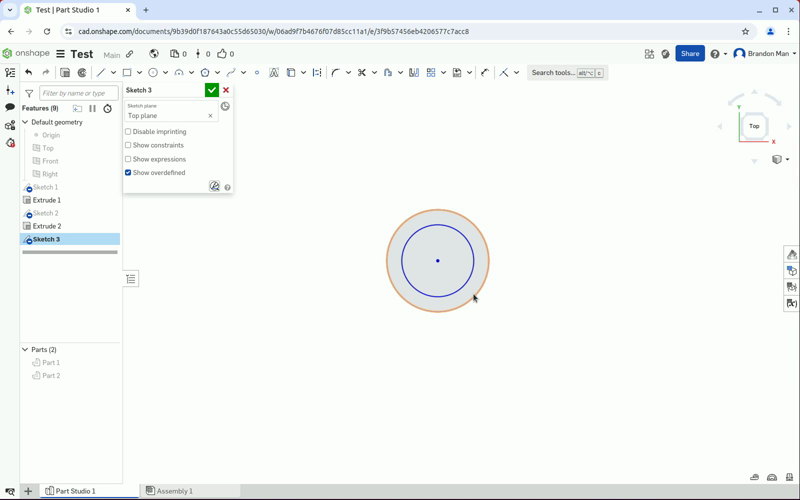
scroll(6)
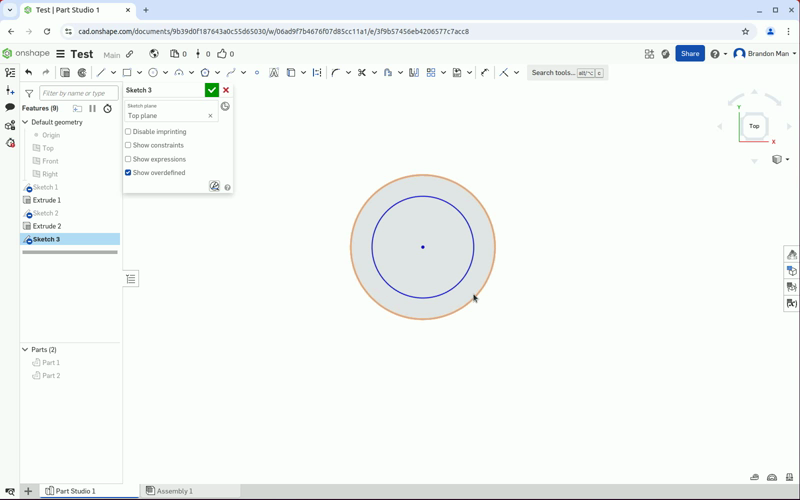
scroll(6)
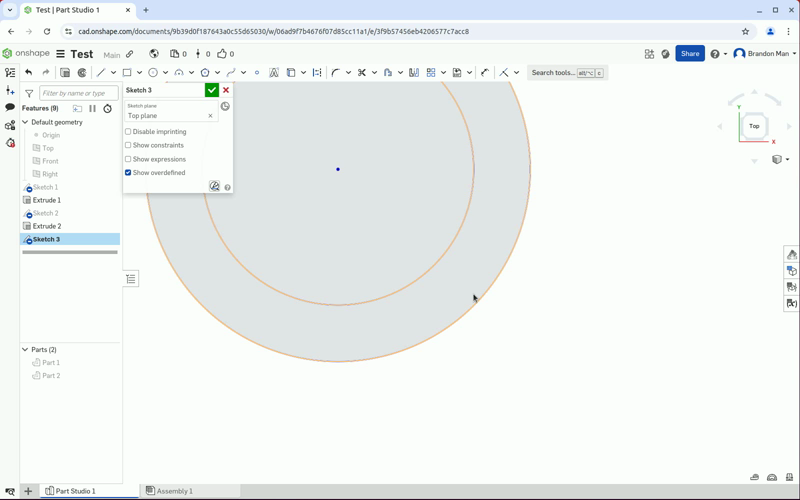
click(473, 293)
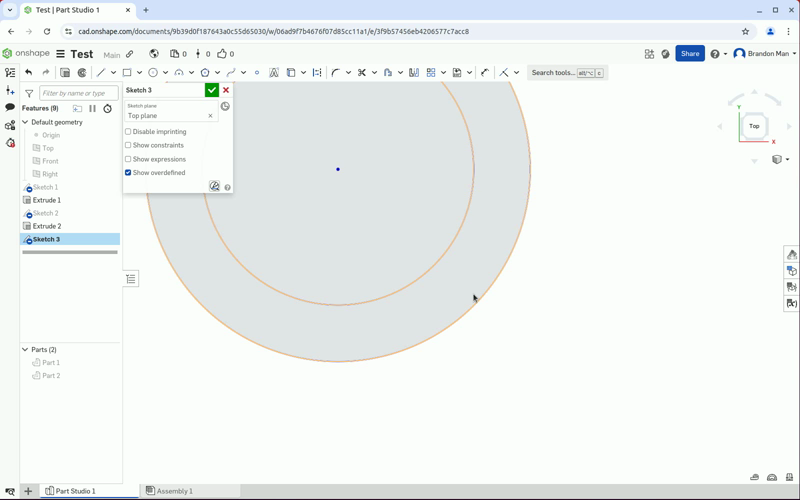
scroll(-6)
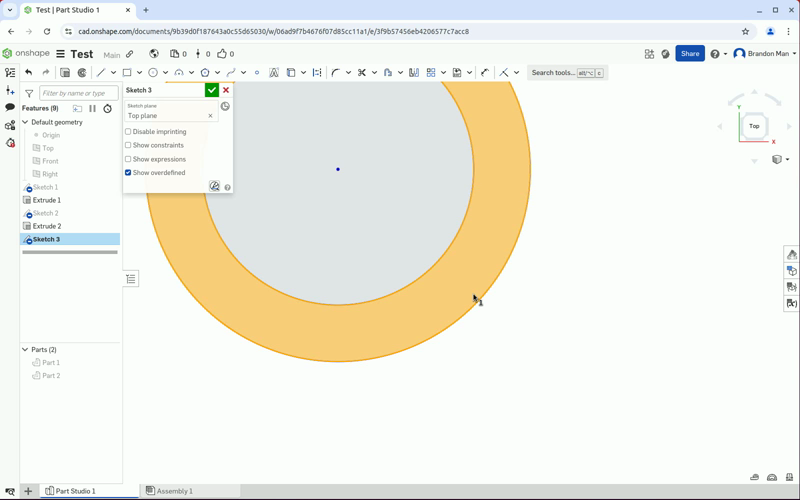
scroll(-6)
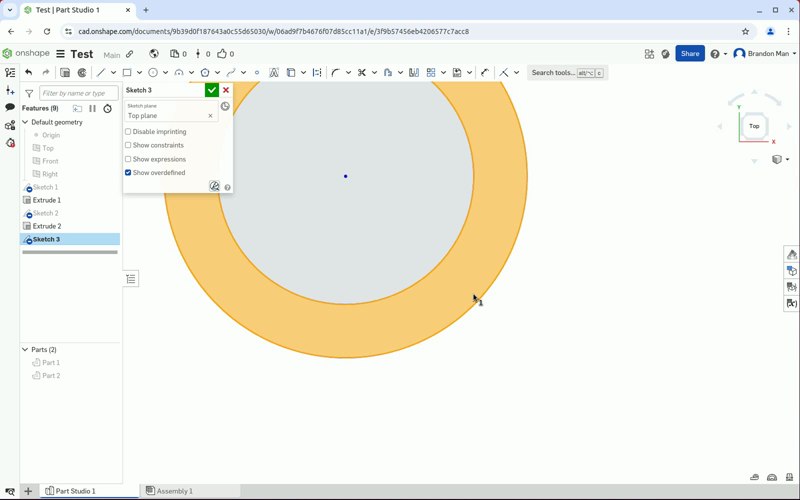
scroll(-6)
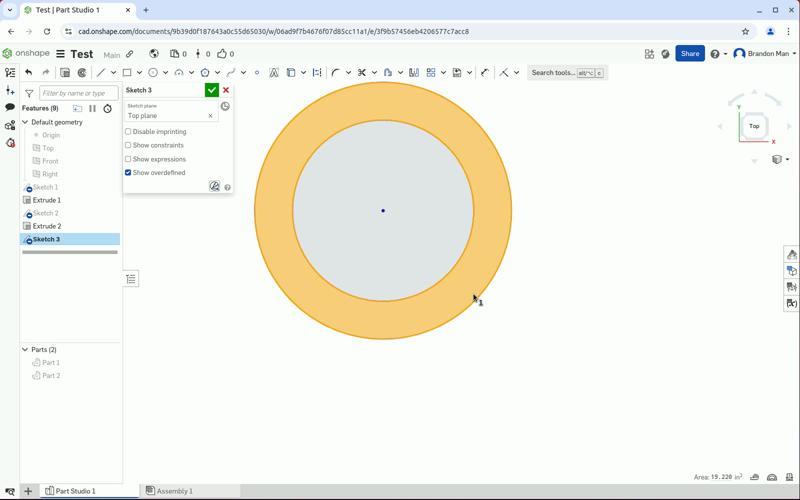
scroll(-6)
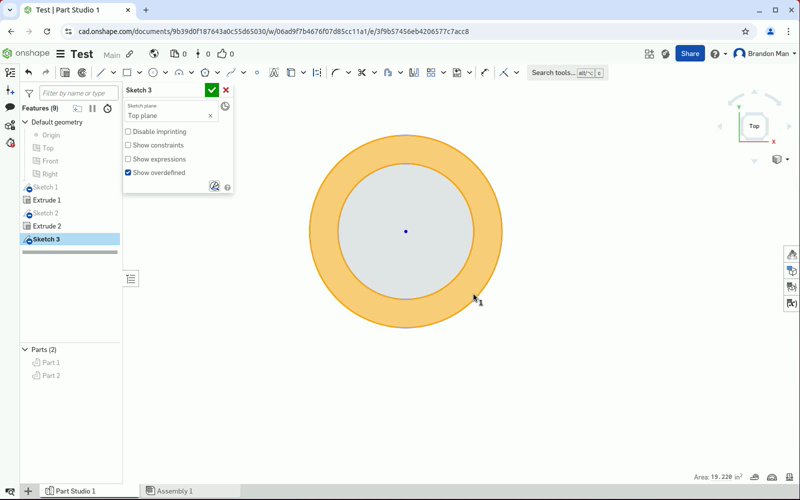
scroll(-6)
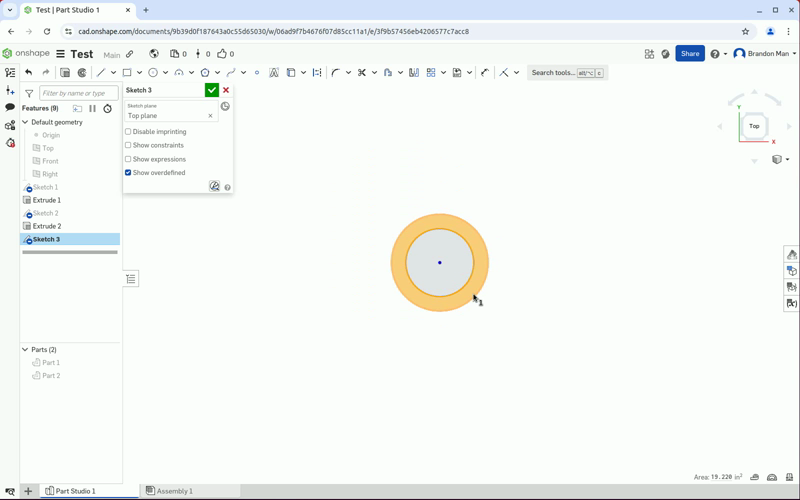
scroll(-6)
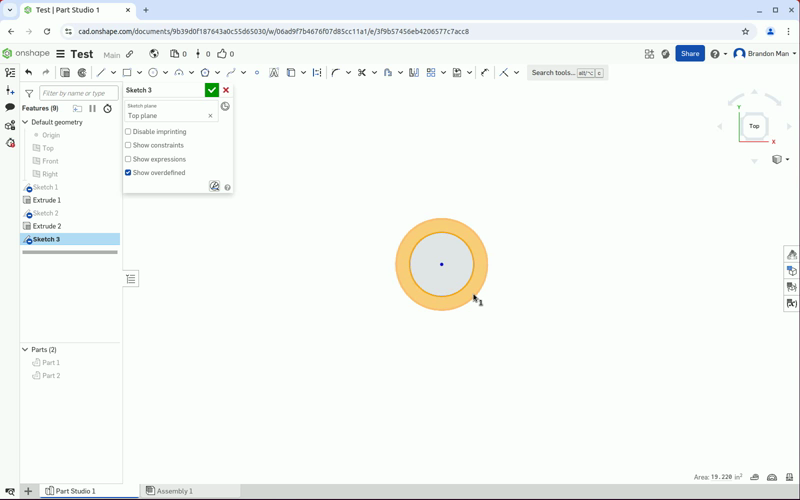
scroll(-6)
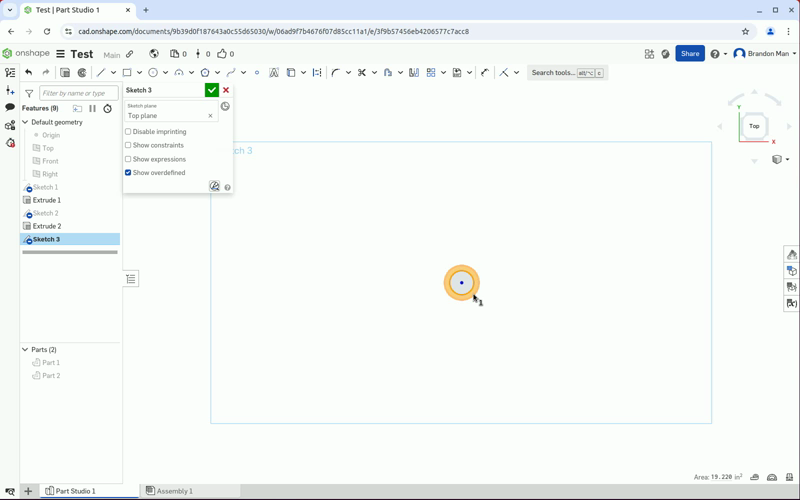
mouse_move(73, 352)
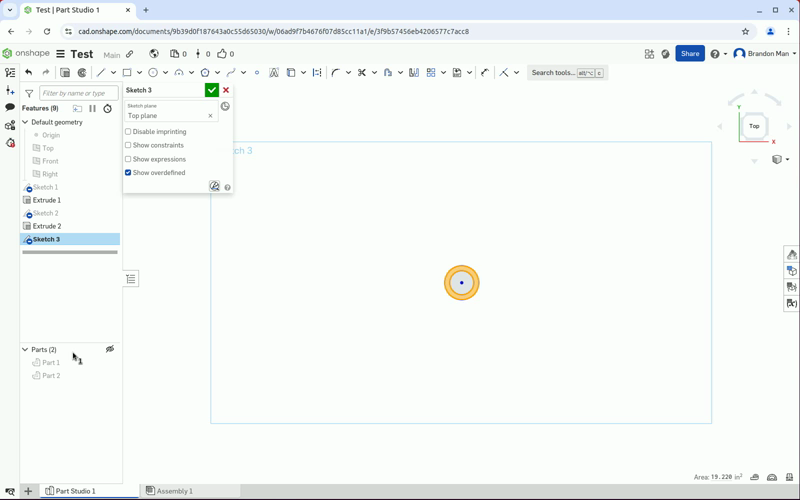
key(shift+y)
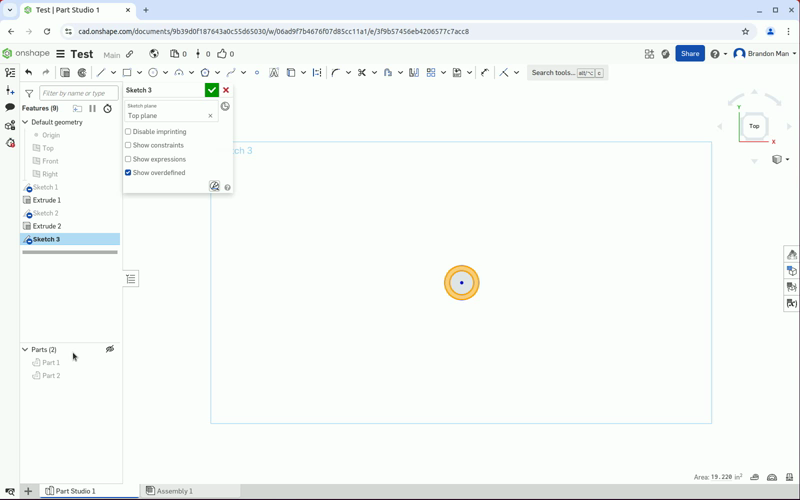
key(shift+e)
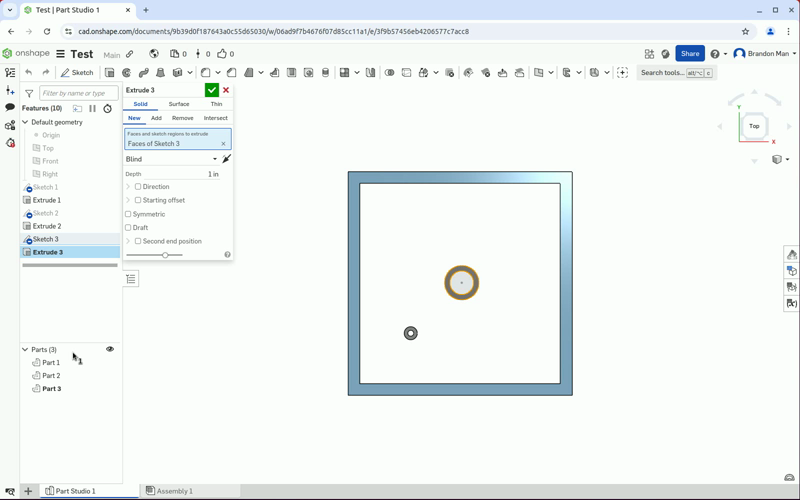
mouse_move(143, 106)
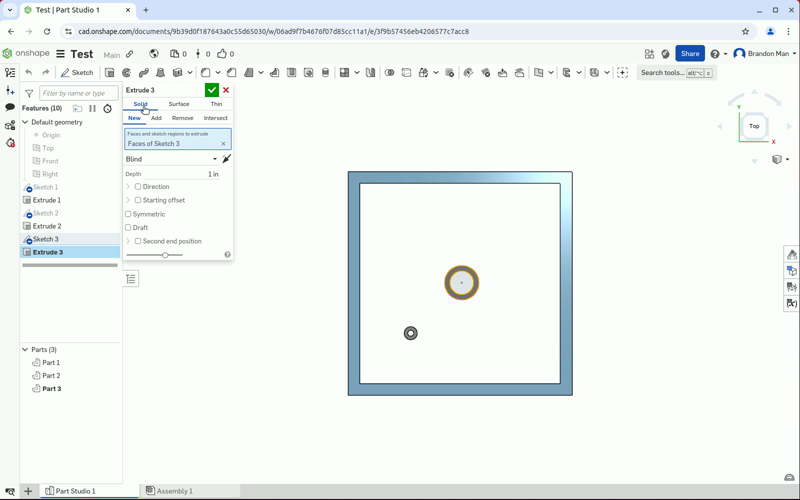
click(143, 106)
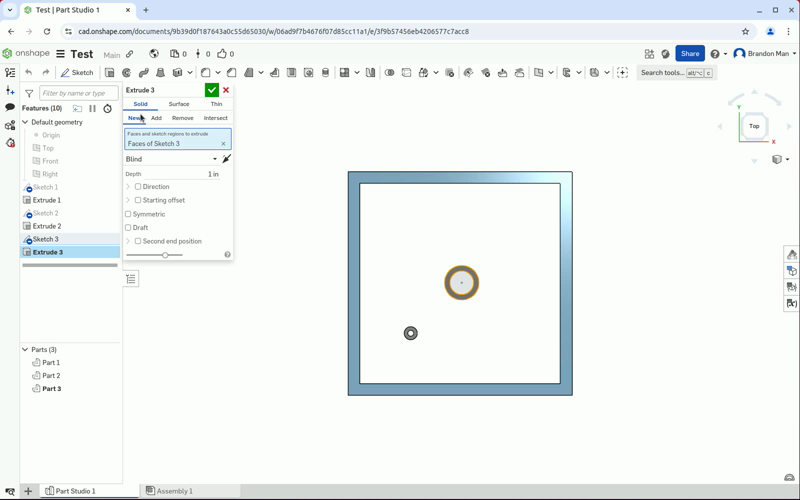
mouse_move(137, 120)
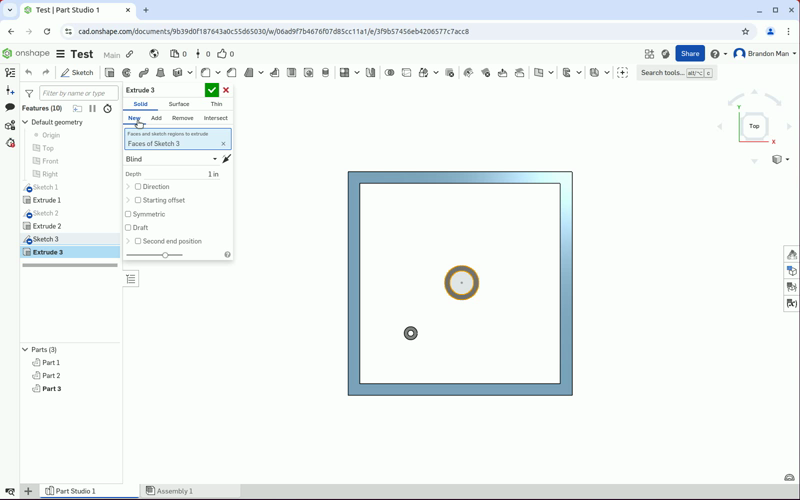
click(137, 120)
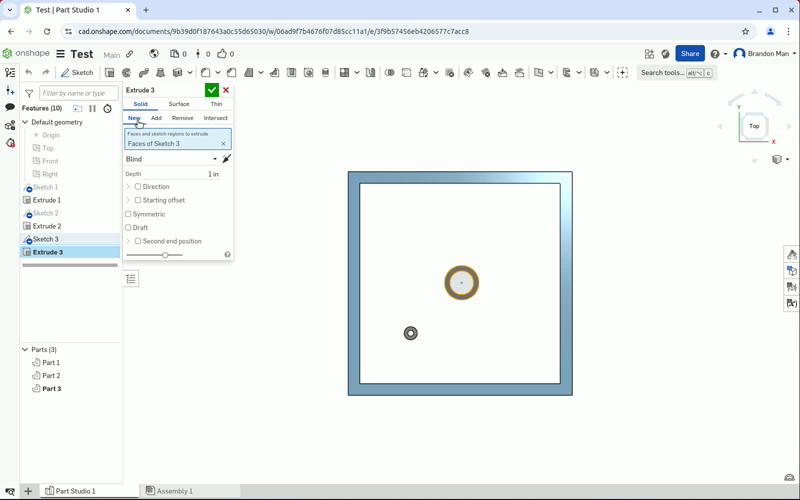
key(tab, 4)
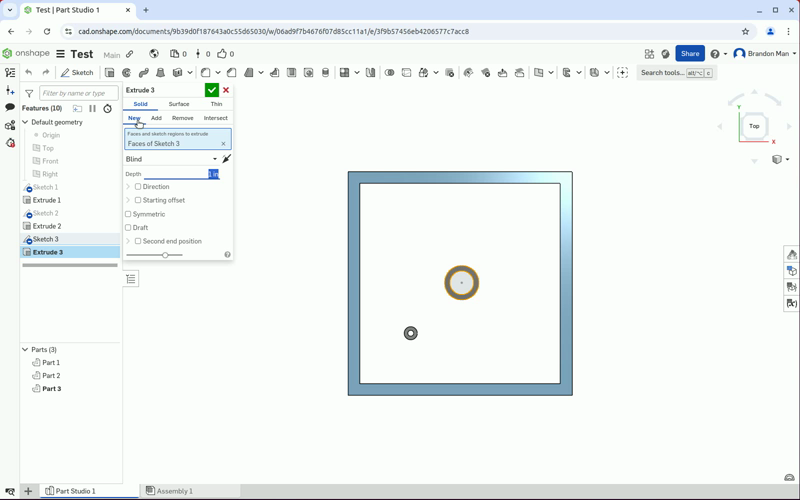
text(0.241)
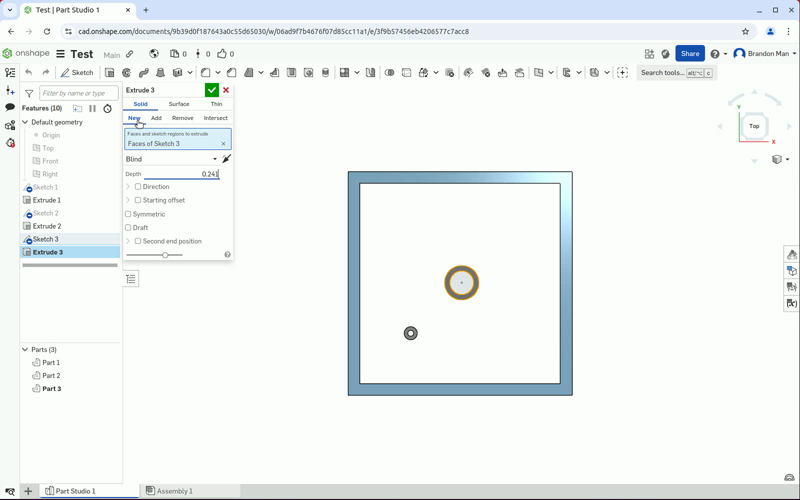
key(enter)
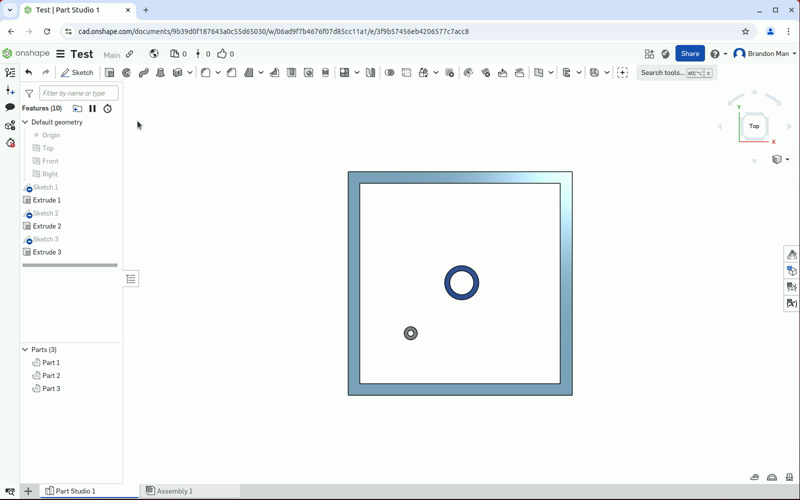
key(shift+h)
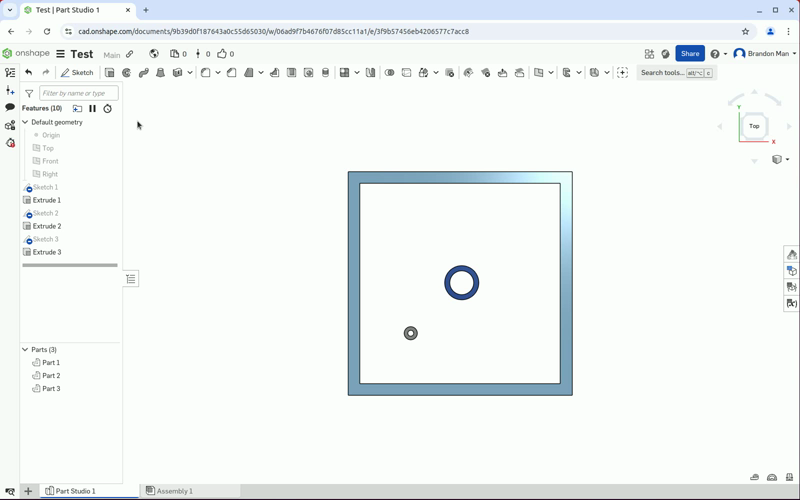
key(shift+h)
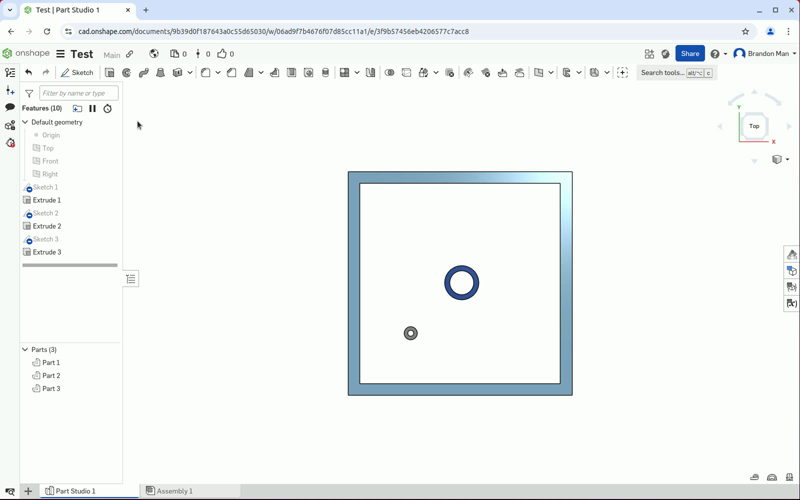
mouse_move(73, 189)
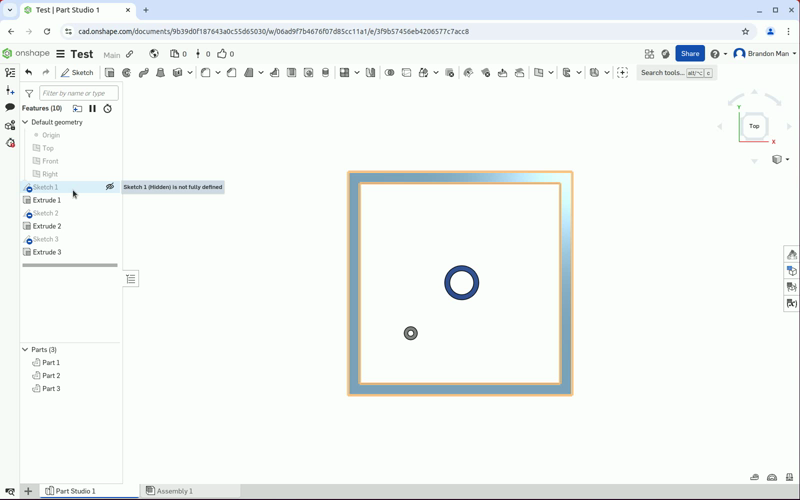
click(73, 189)
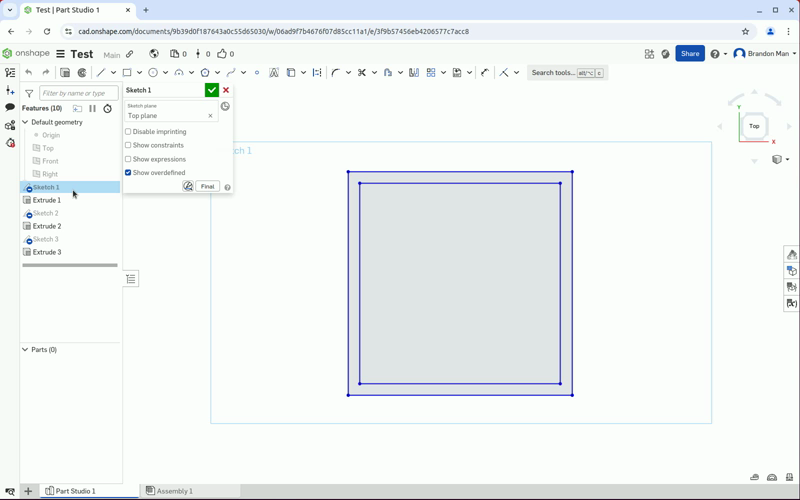
mouse_move(229, 92)
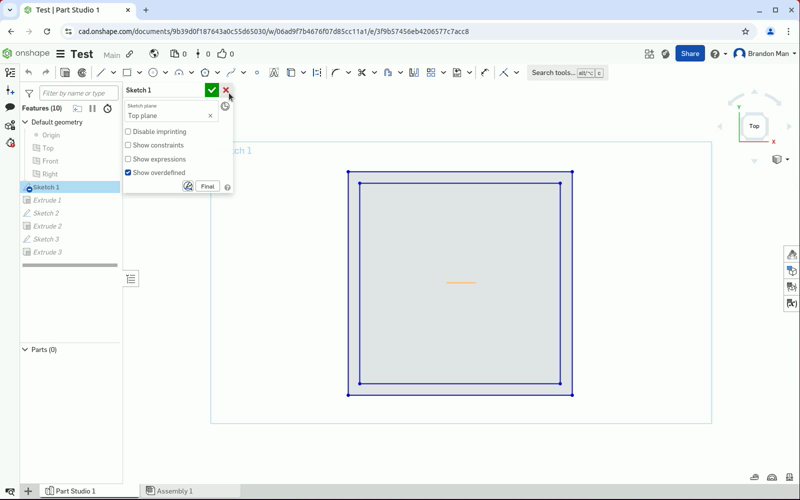
click(229, 92)
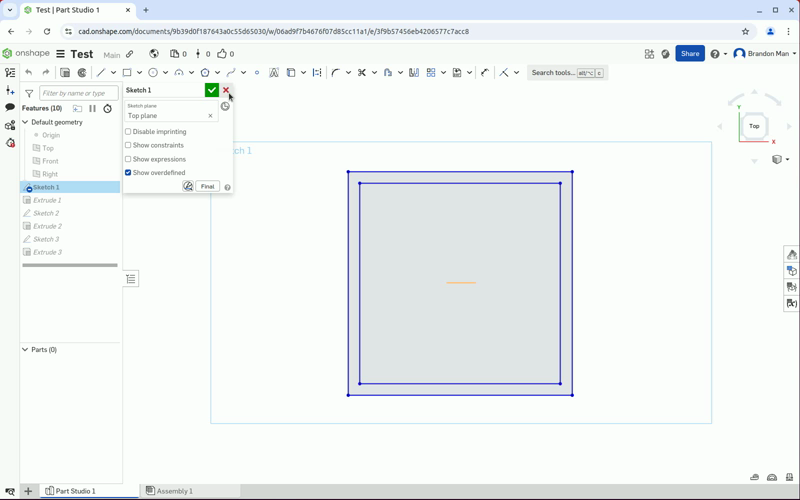
key(shift+s)
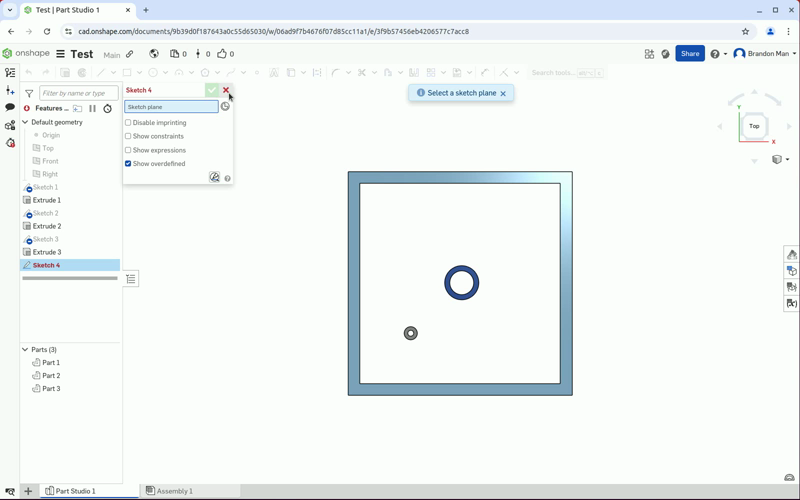
mouse_move(73, 150)
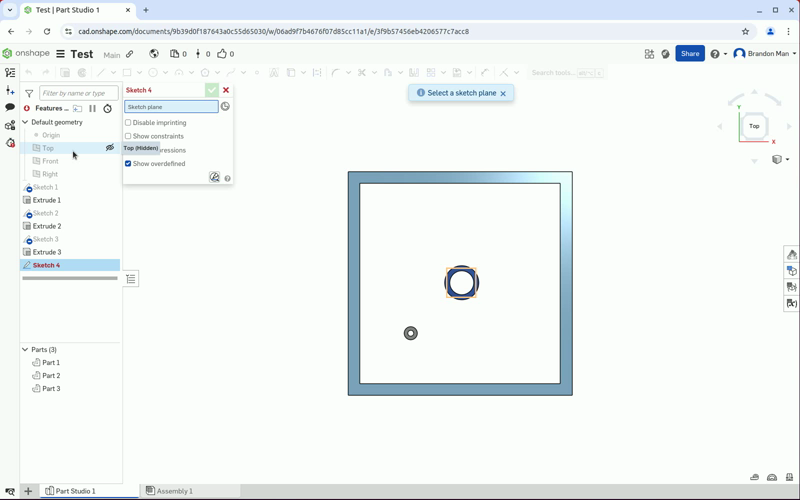
click(73, 150)
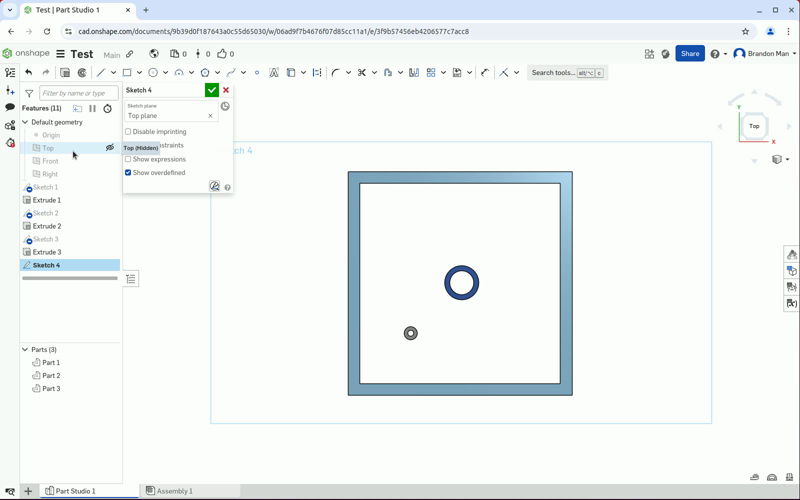
mouse_move(73, 352)
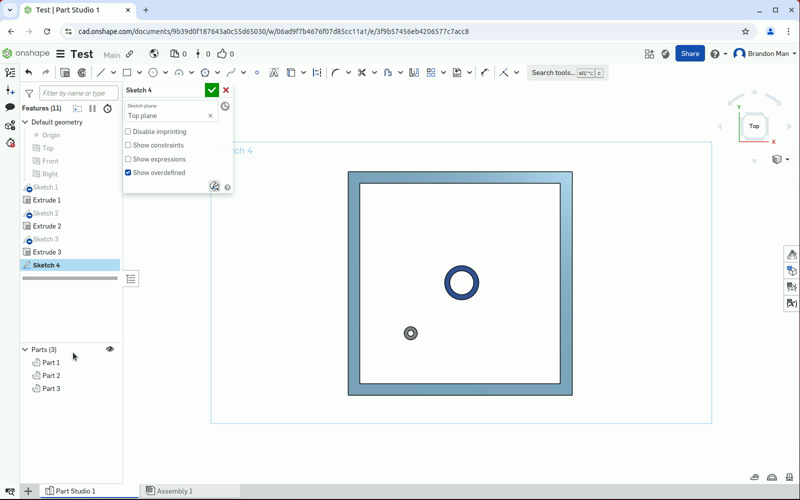
key(y)
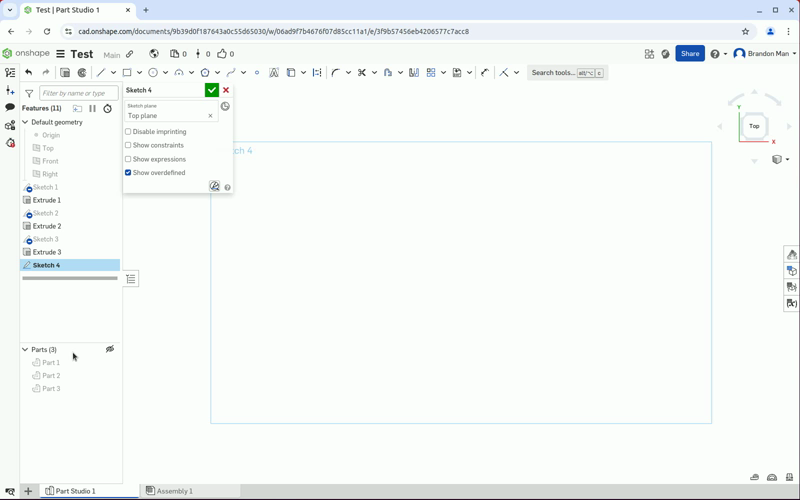
key(c)
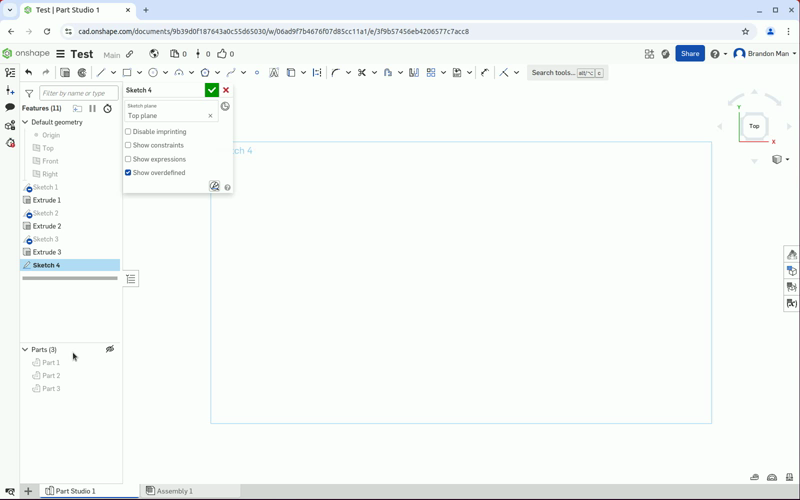
key_down(shift)
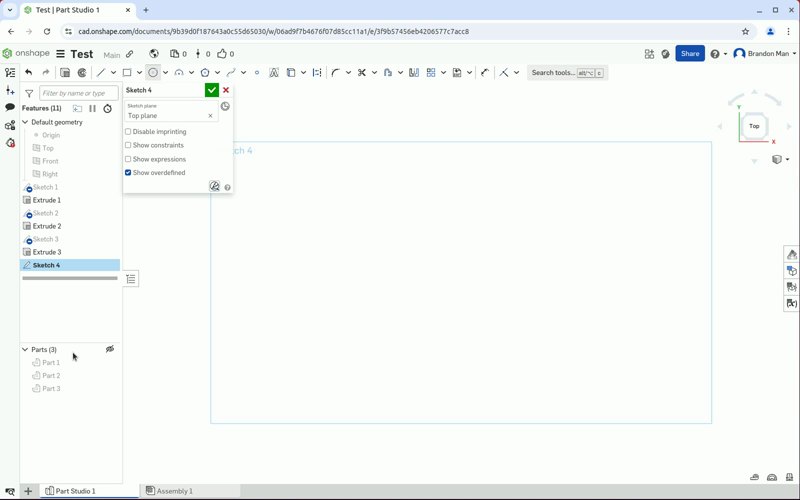
mouse_move(511, 232)
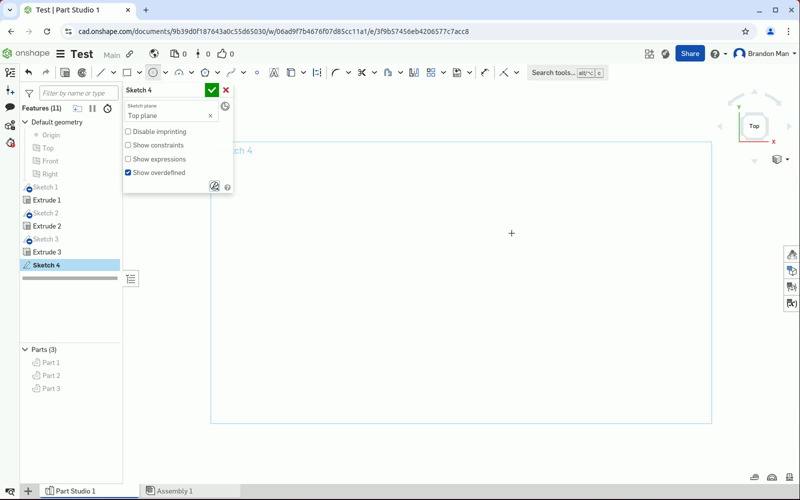
click(511, 232)
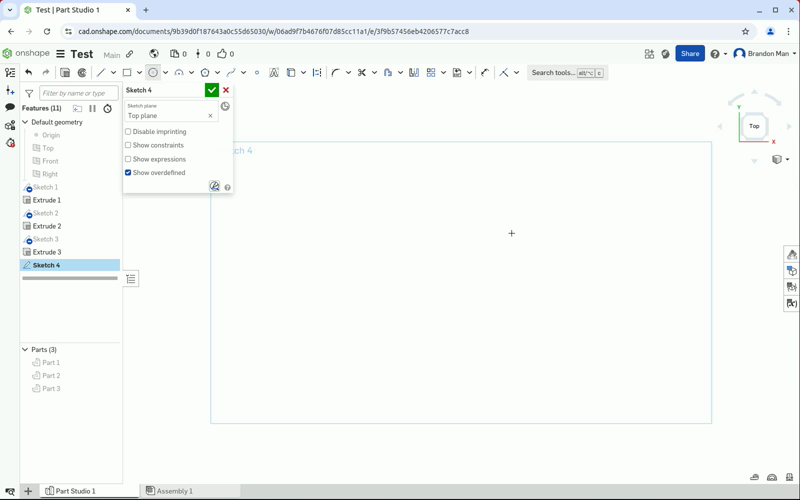
key_up(shift)
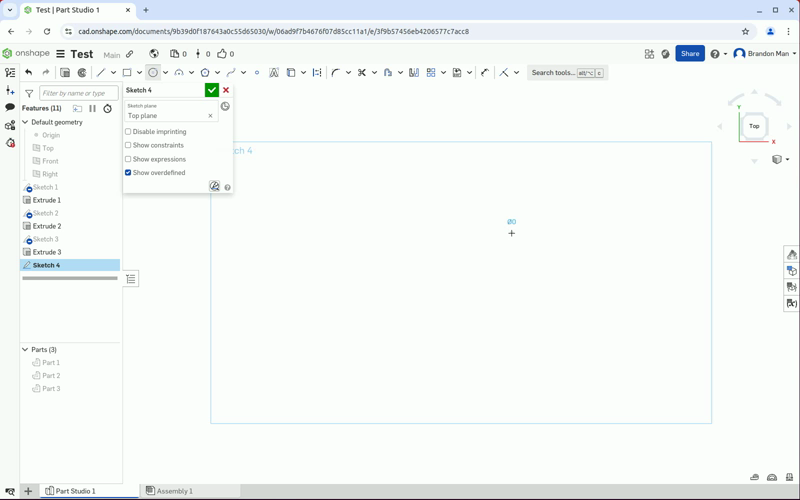
mouse_move(541, 232)
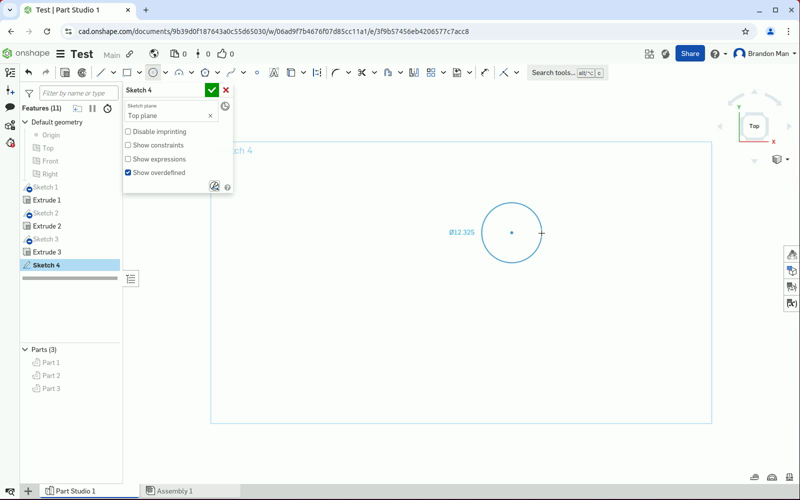
click(541, 232)
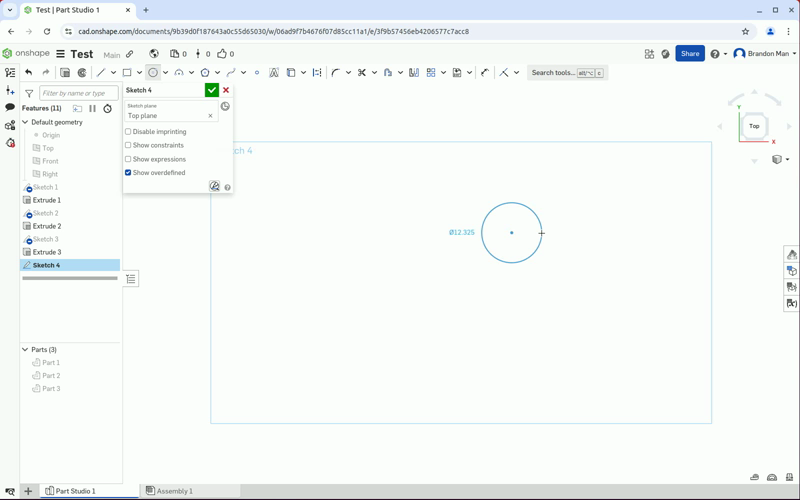
key(esc)
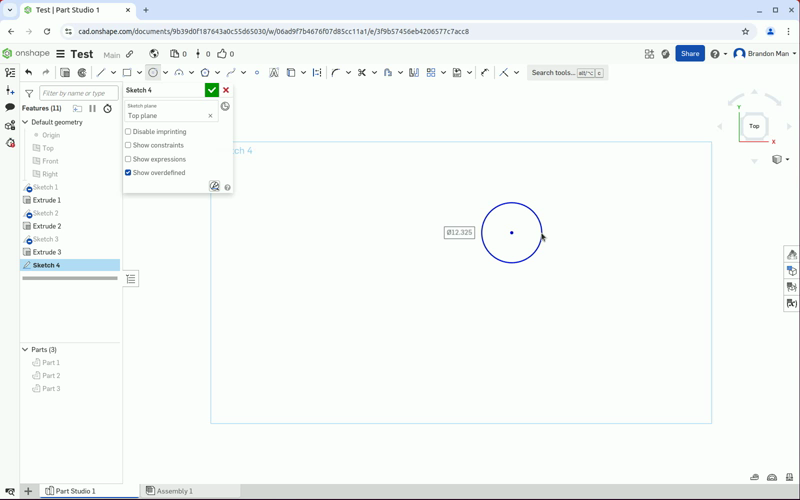
key(c)
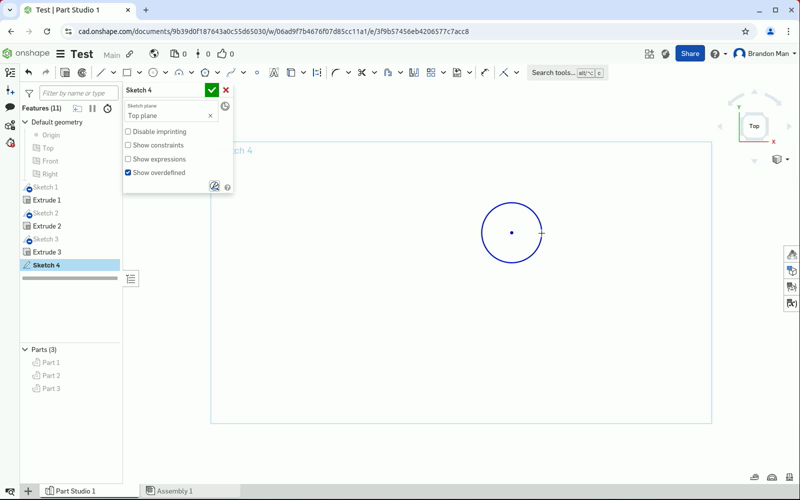
key_down(shift)
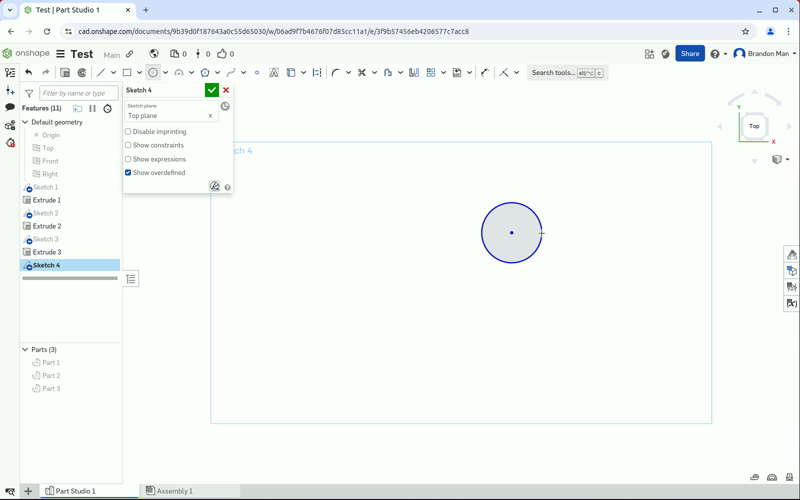
mouse_move(511, 232)
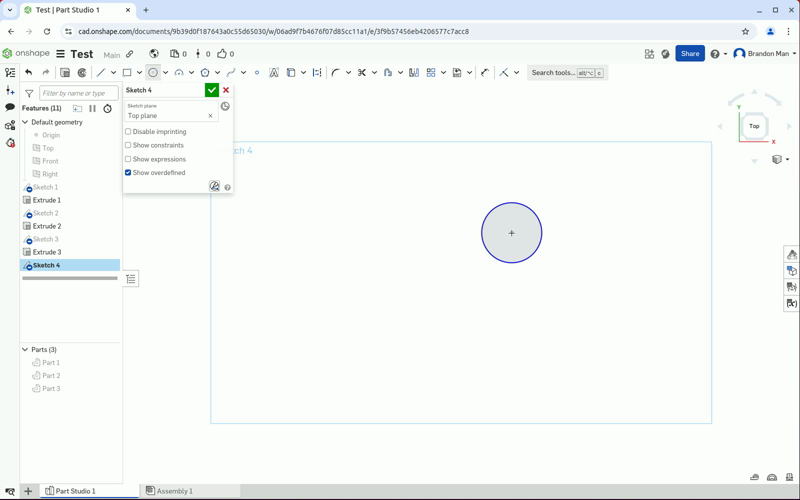
click(511, 232)
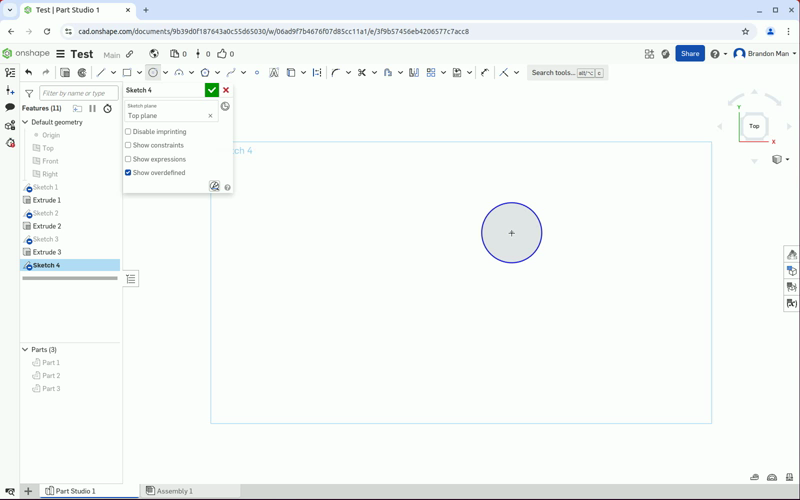
key_up(shift)
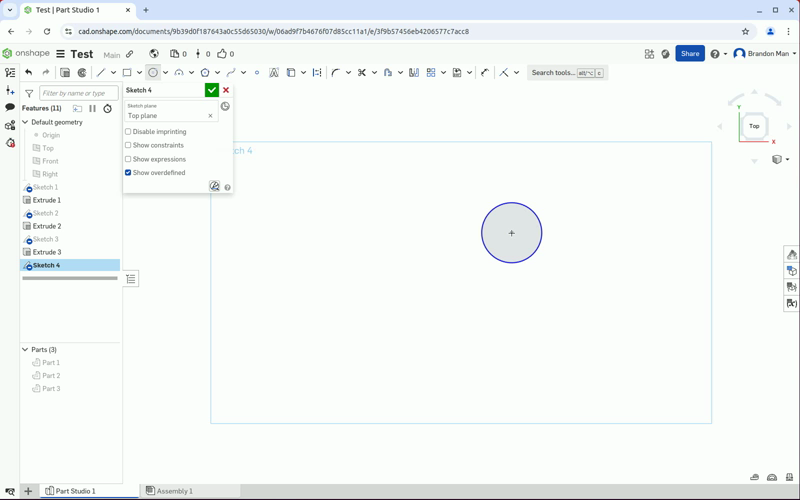
mouse_move(534, 232)
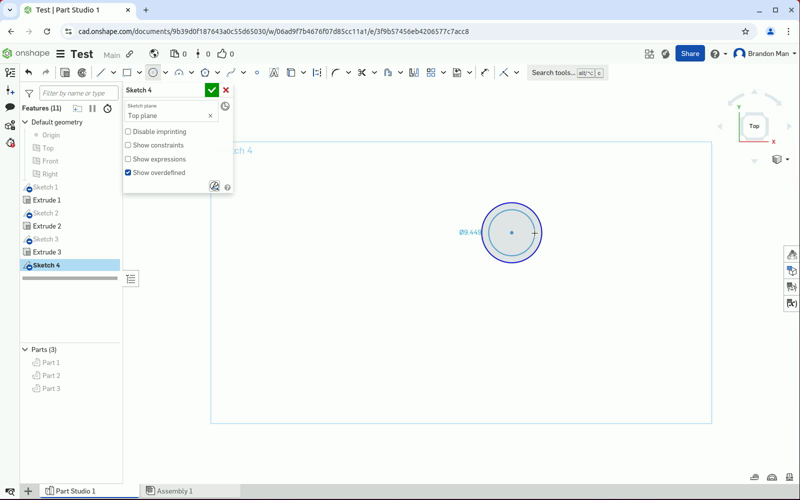
click(534, 232)
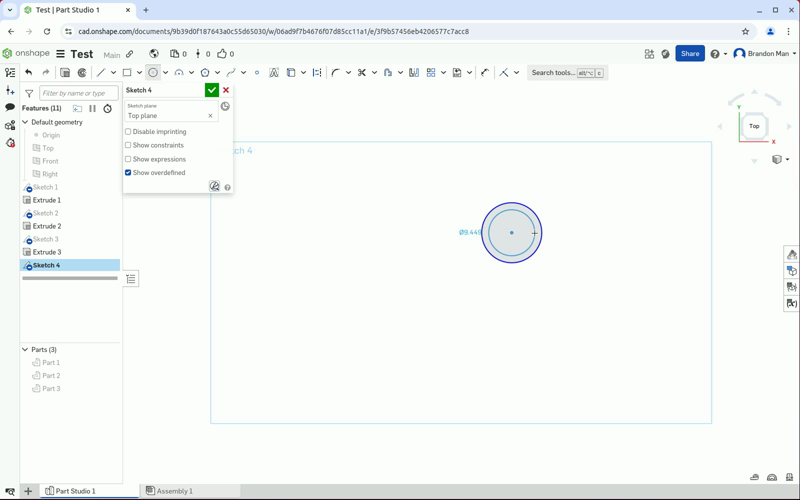
key(esc)
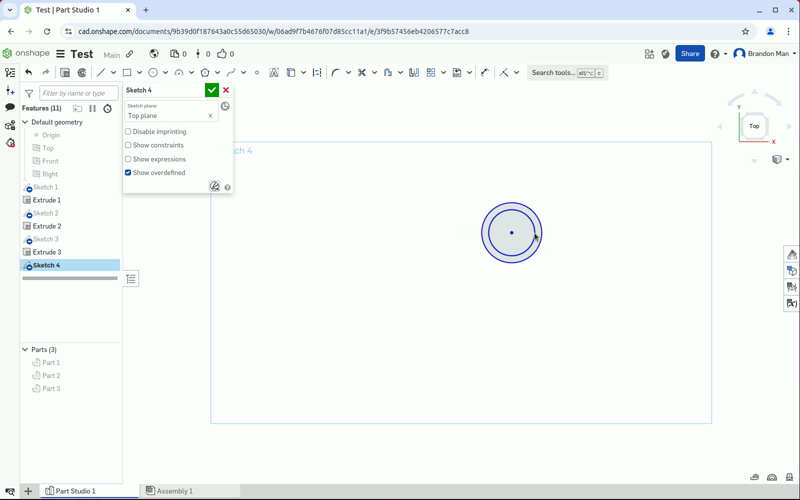
mouse_move(483, 237)
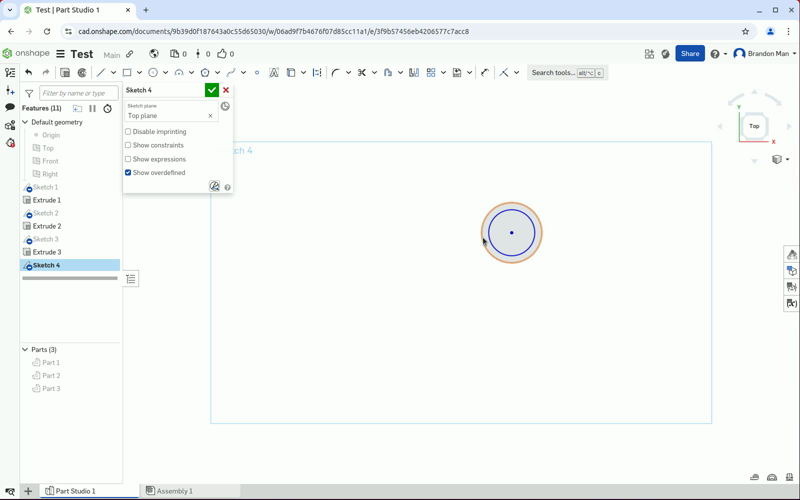
scroll(6)
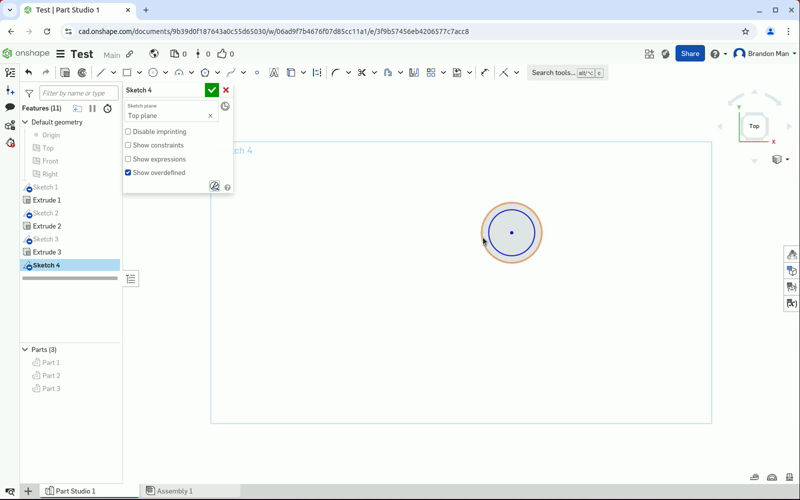
scroll(6)
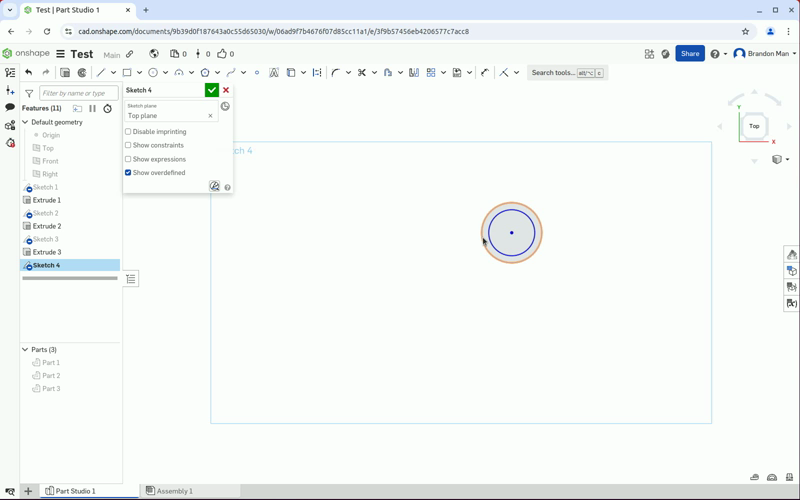
scroll(6)
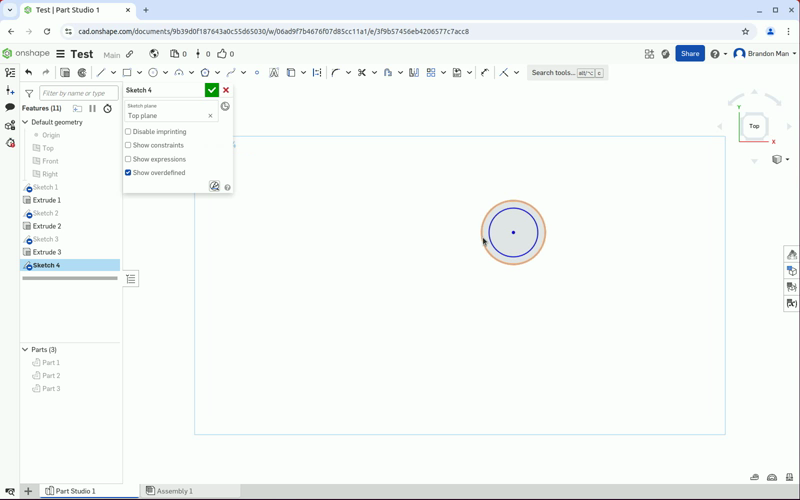
scroll(6)
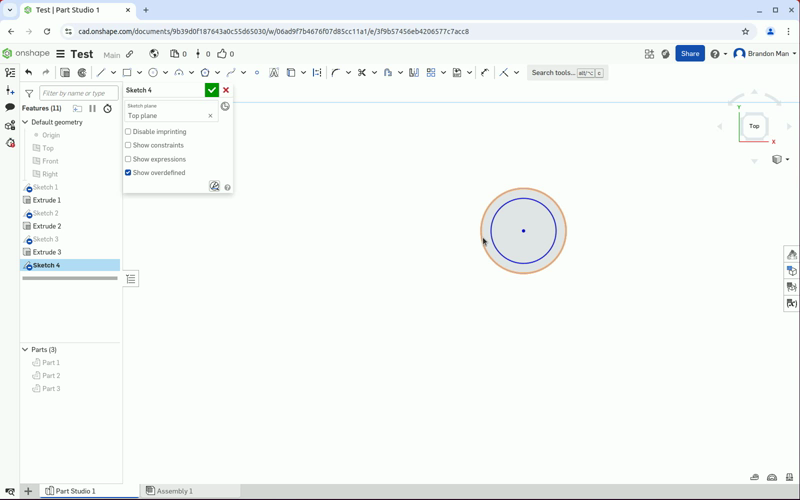
scroll(6)
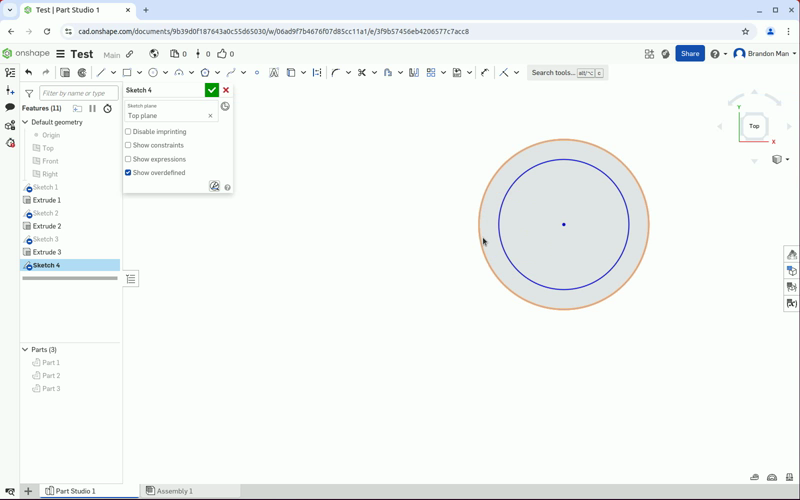
scroll(6)
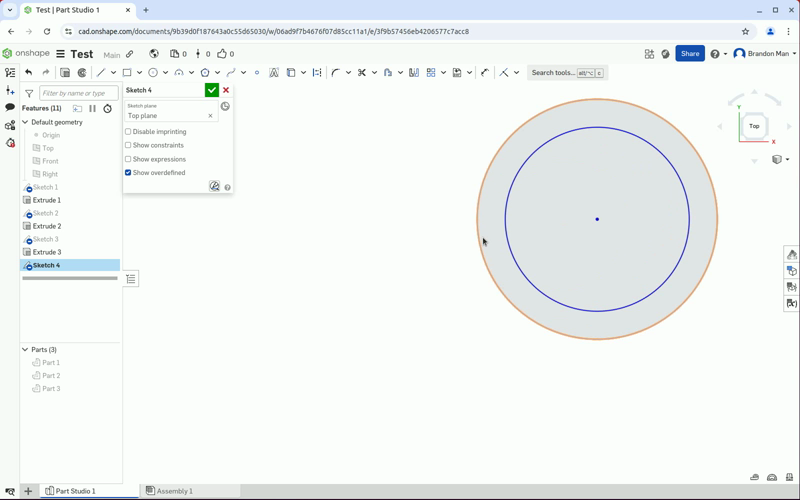
scroll(6)
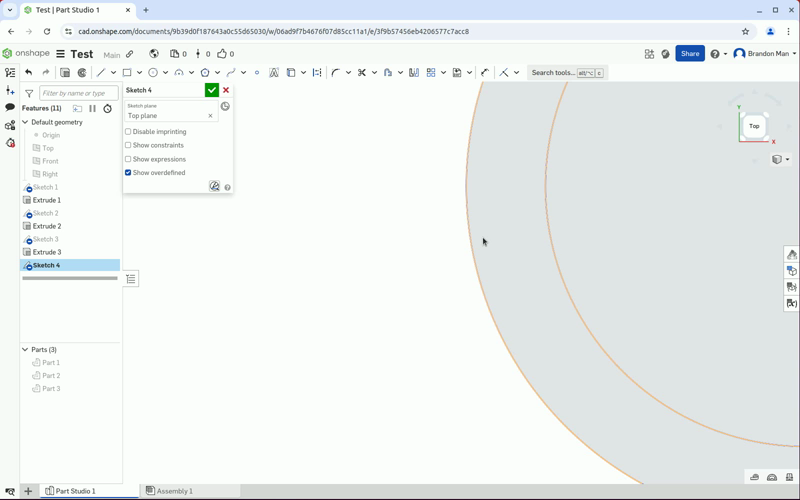
click(483, 237)
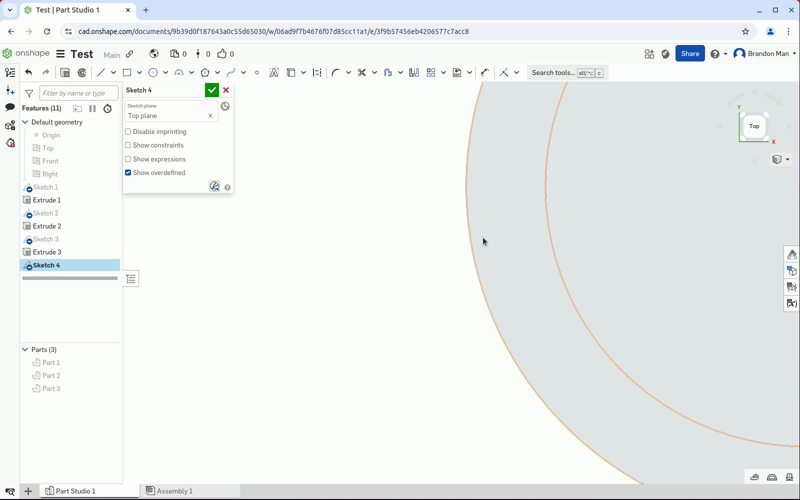
scroll(-6)
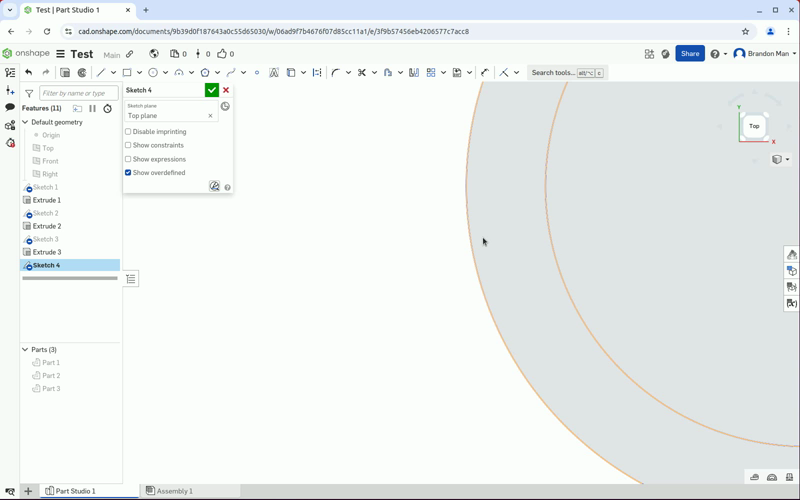
scroll(-6)
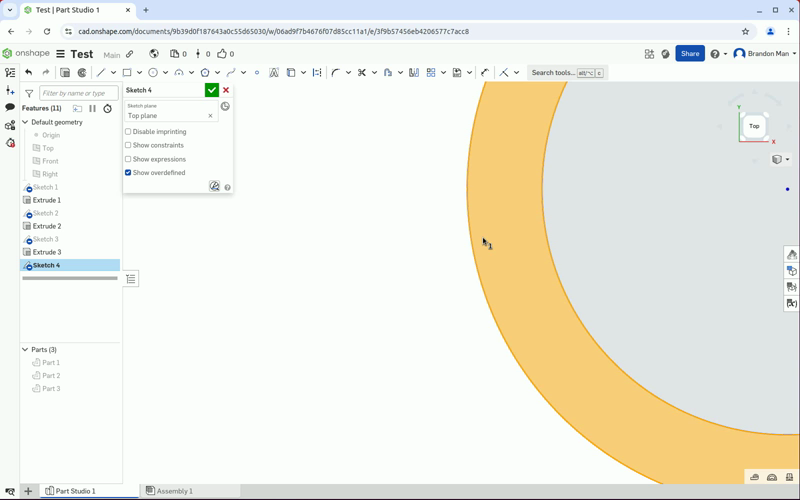
scroll(-6)
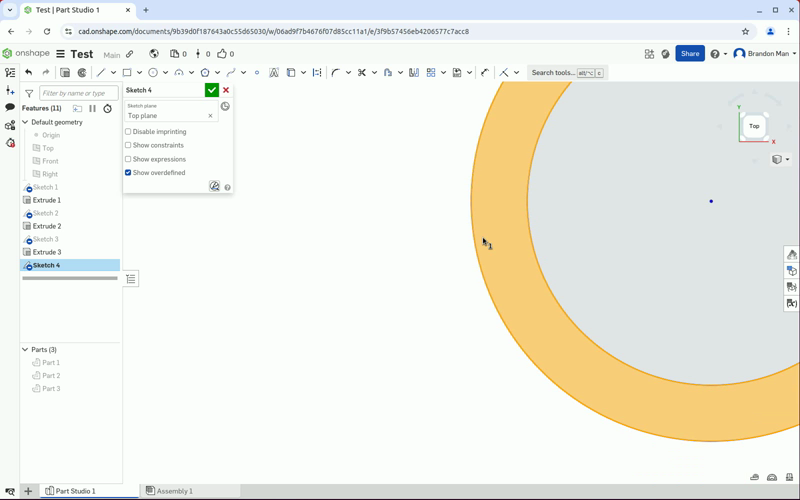
scroll(-6)
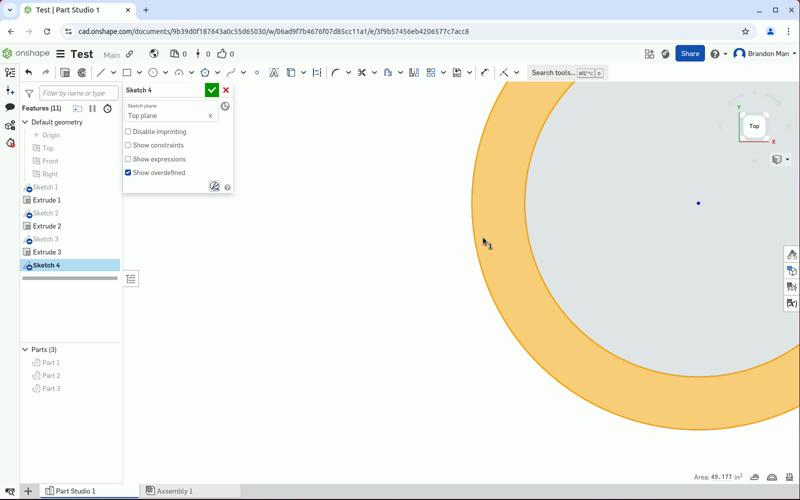
scroll(-6)
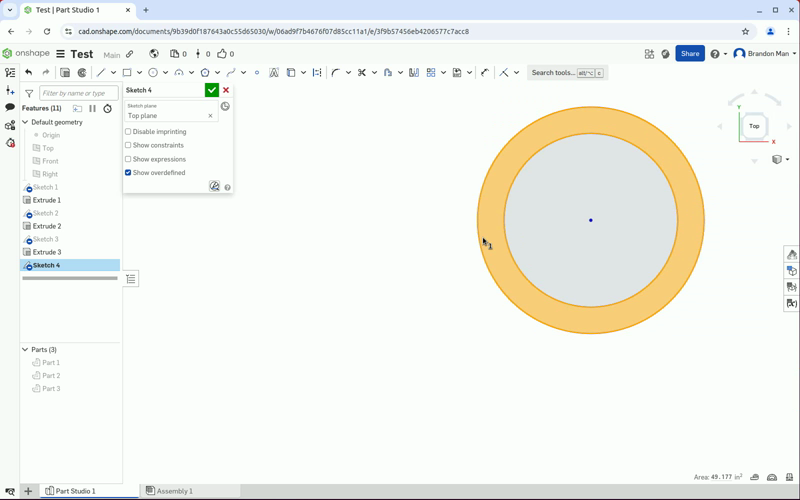
scroll(-6)
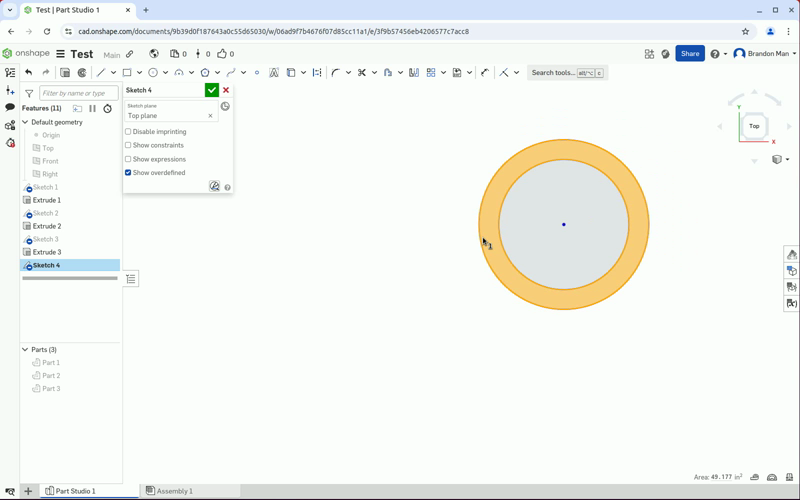
scroll(-6)
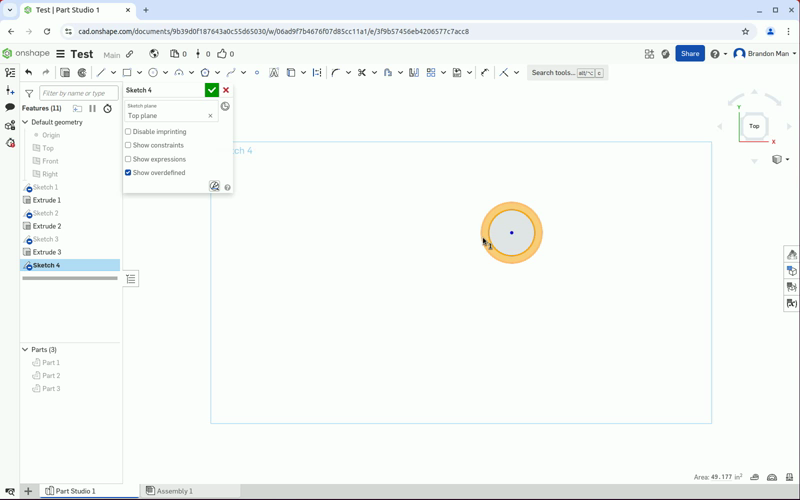
mouse_move(73, 352)
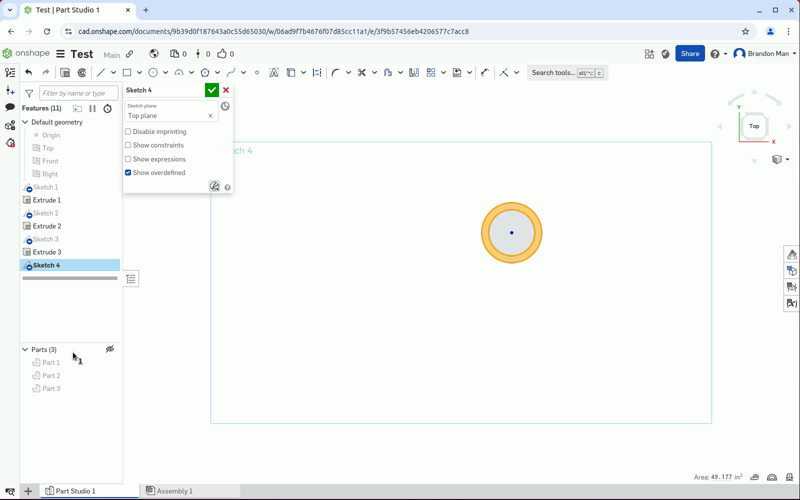
key(shift+y)
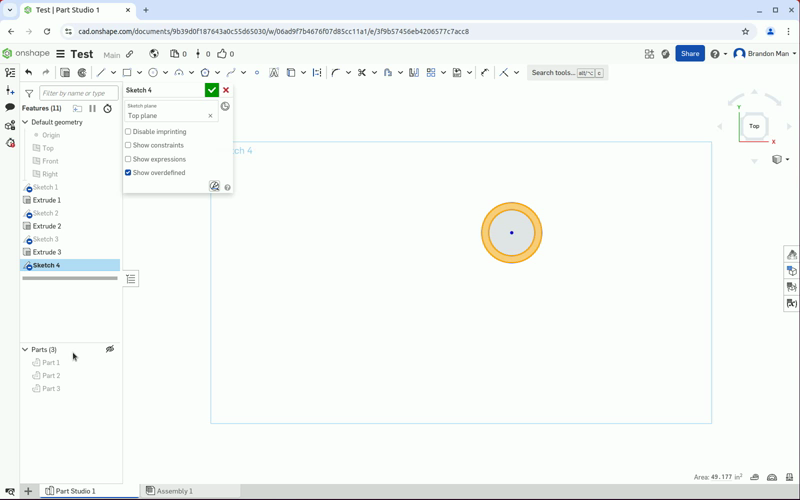
key(shift+e)
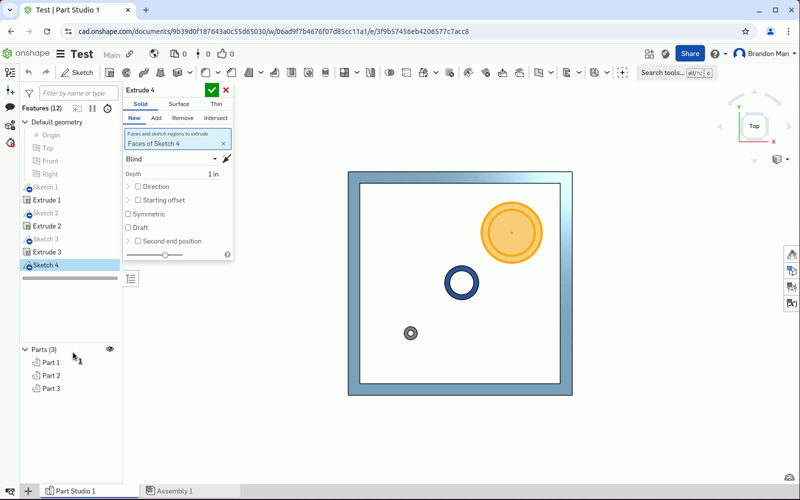
mouse_move(143, 106)
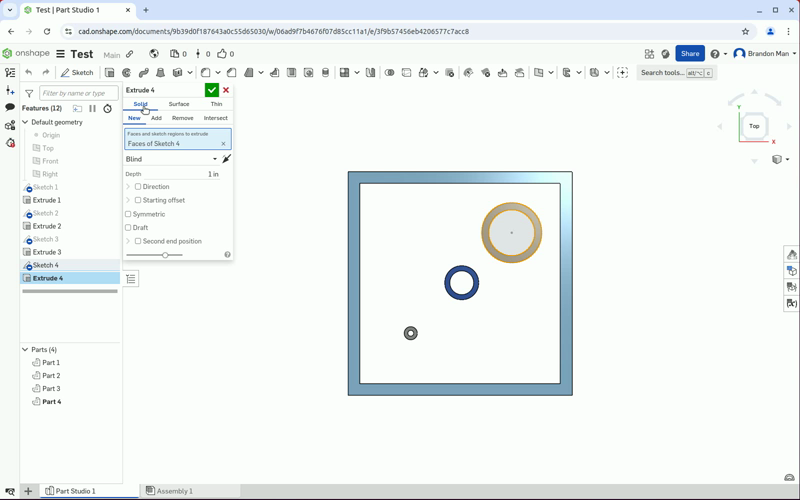
click(143, 106)
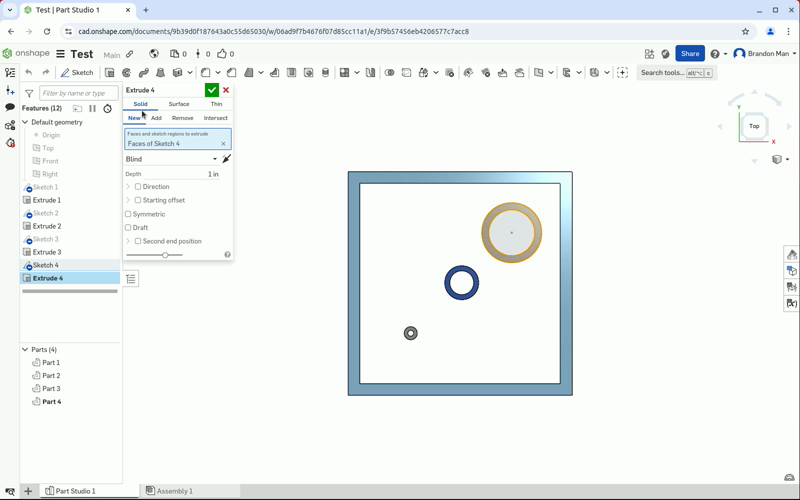
mouse_move(137, 120)
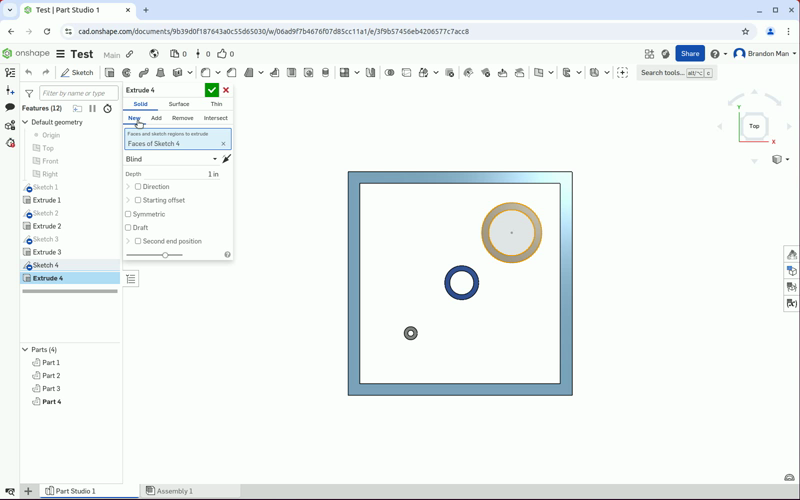
click(137, 120)
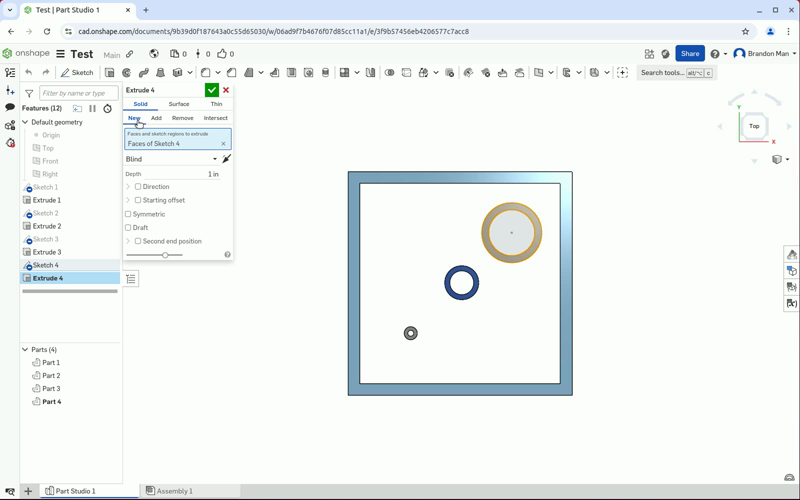
key(tab, 4)
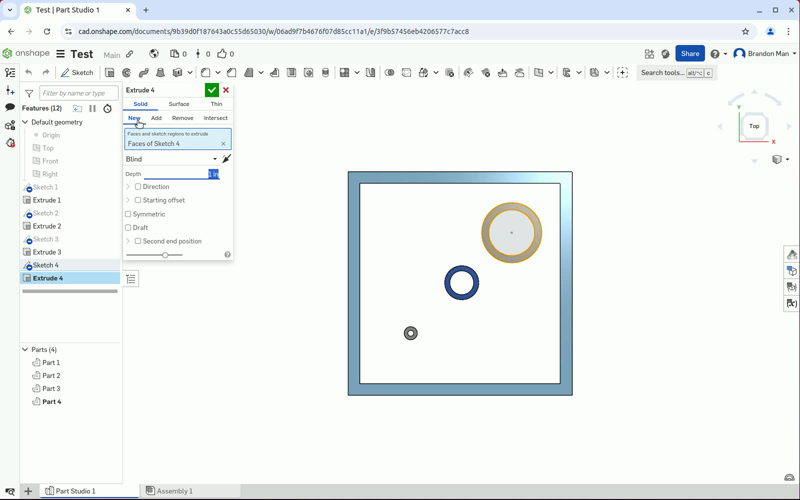
text(0.241)
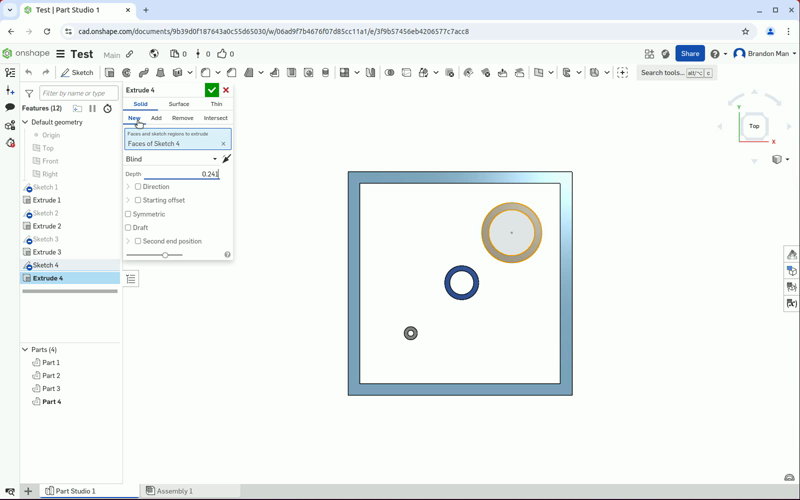
key(enter)
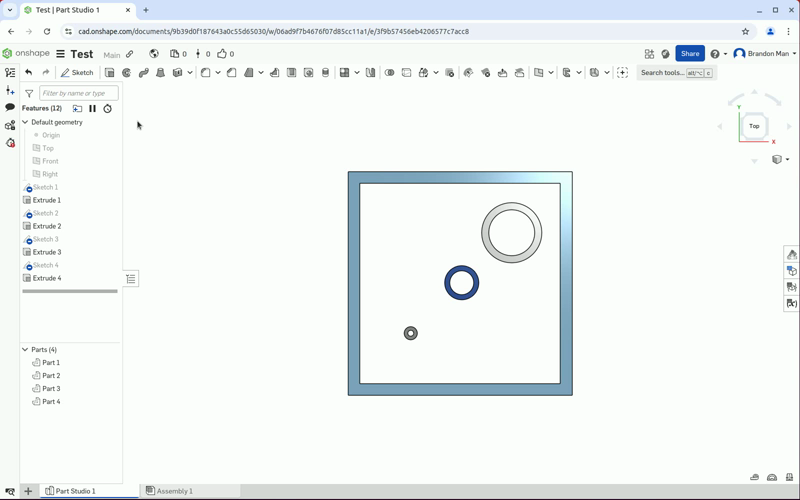
key(shift+h)
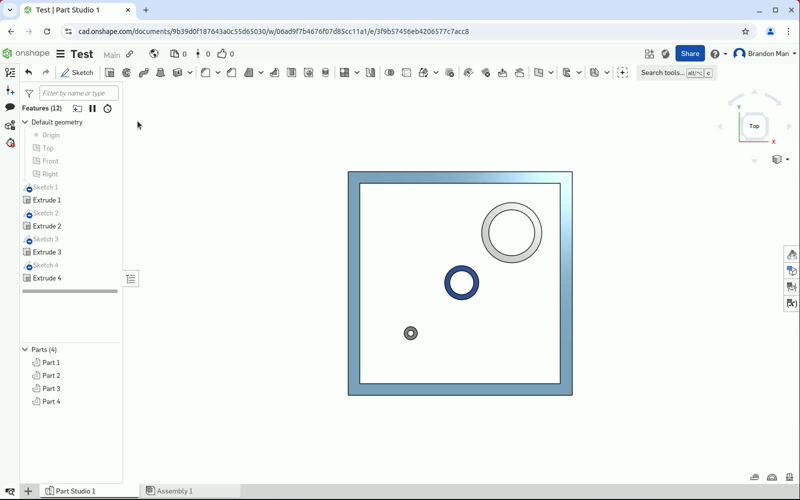
key(shift+h)
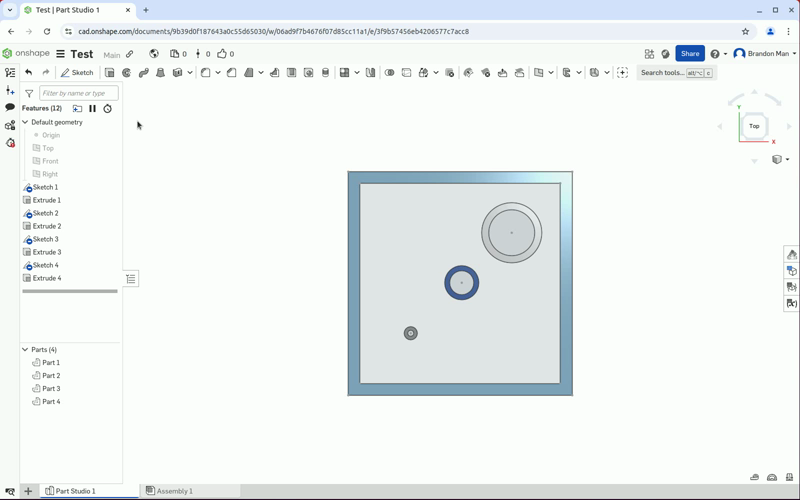
key(shift+7)
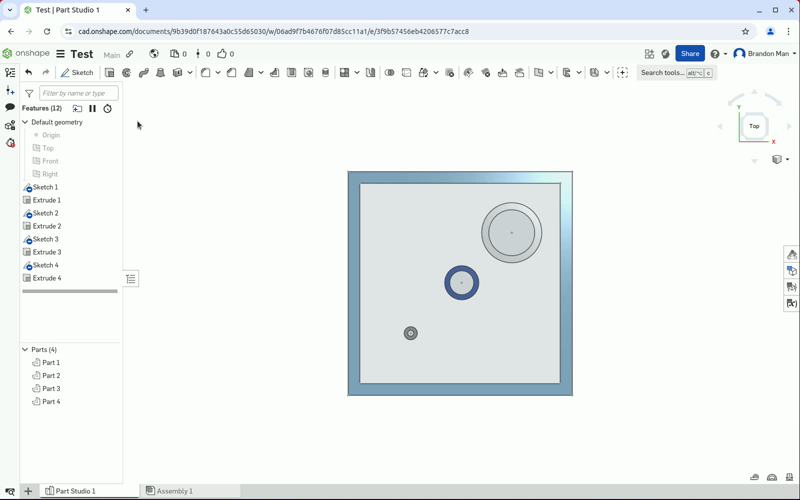
key(up, 3)
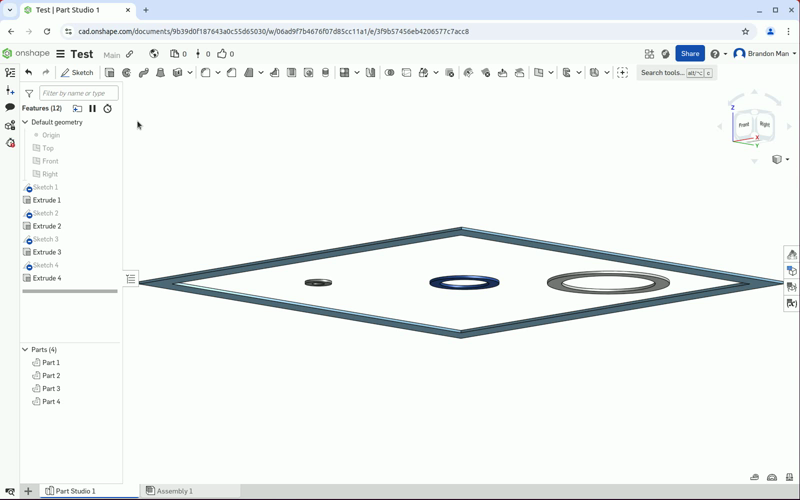
key(left, 3)
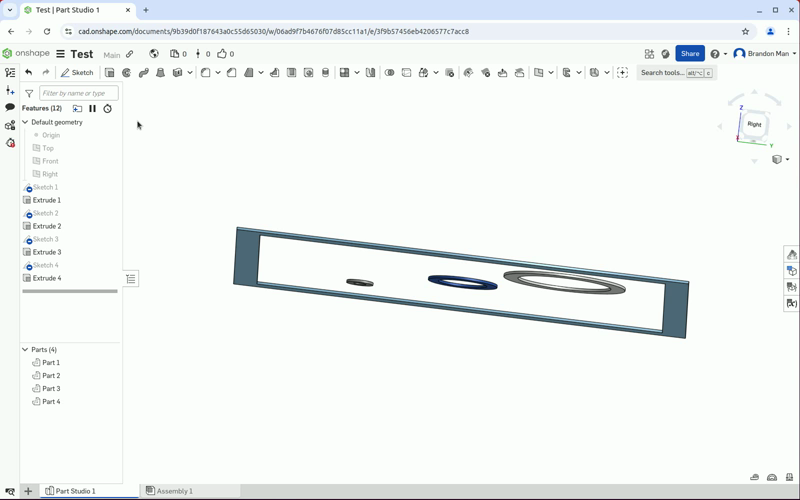
key(right, 3)
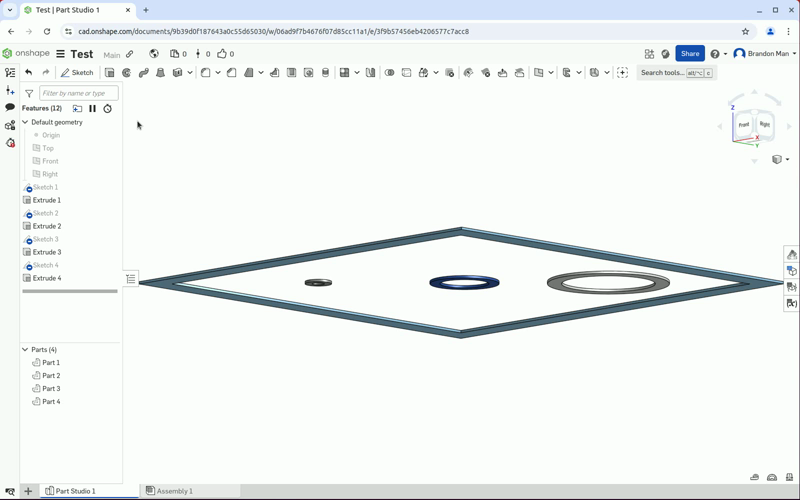
key(down, 3)
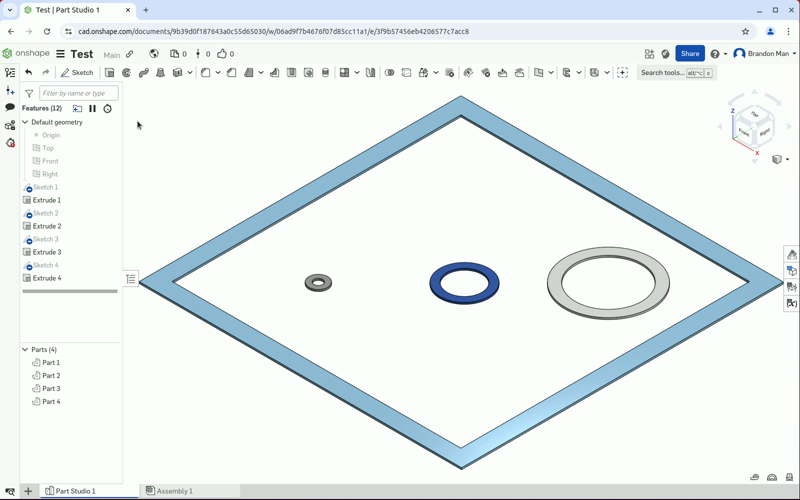
mouse_move(73, 189)
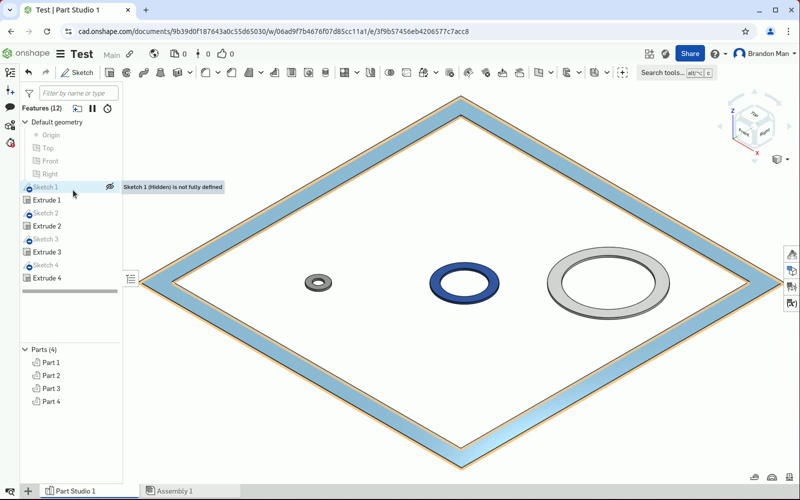
click(73, 189)